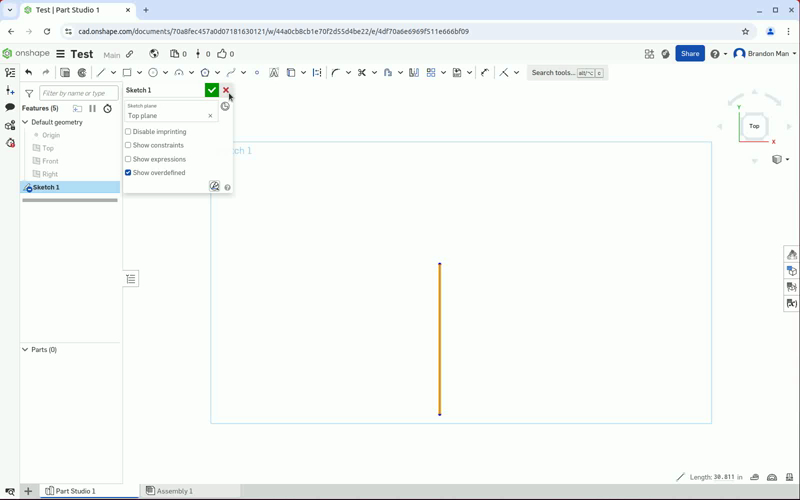
key(shift+h)
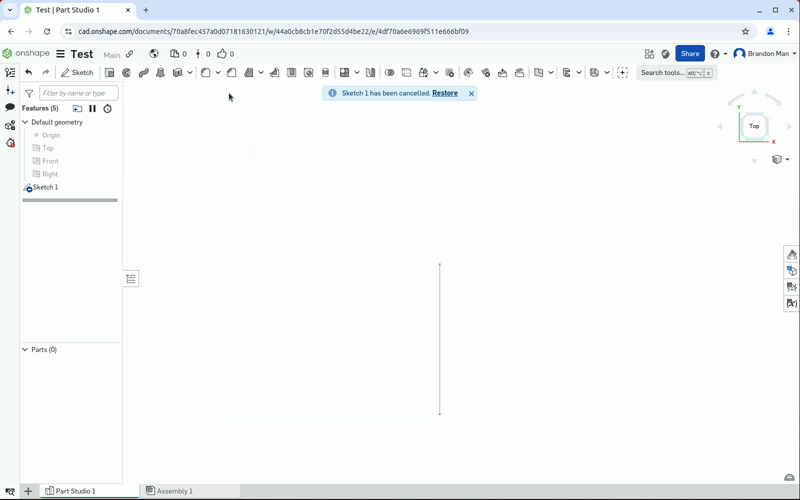
key(shift+s)
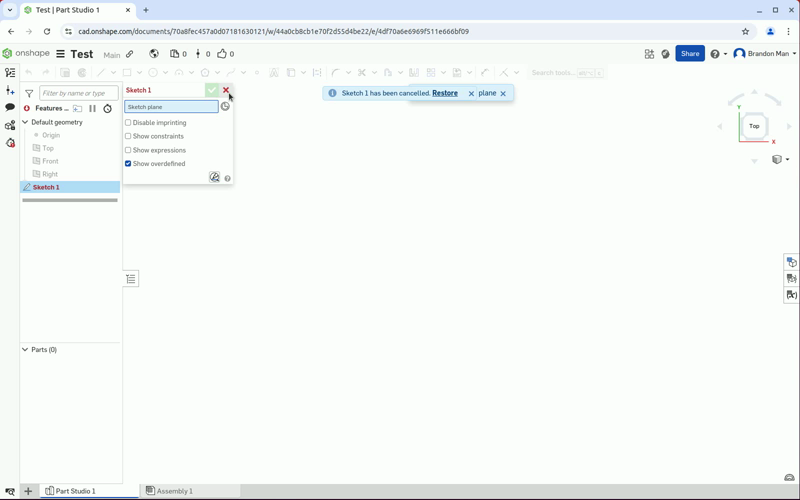
mouse_move(73, 150)
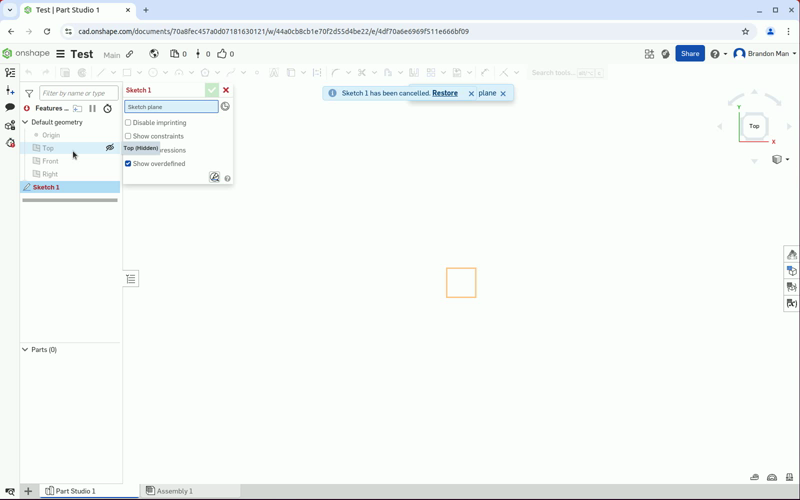
click(73, 150)
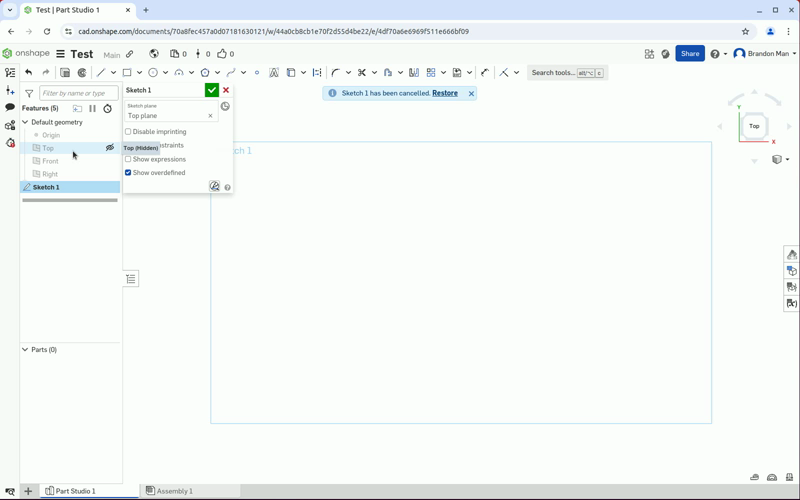
mouse_move(73, 352)
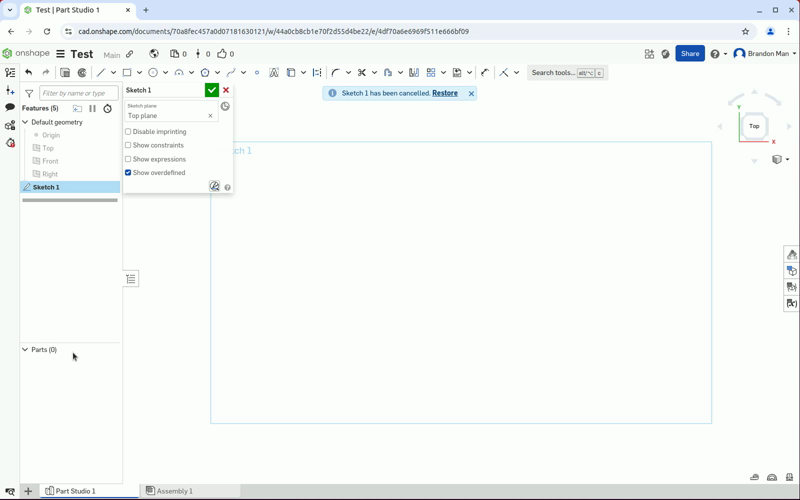
key(y)
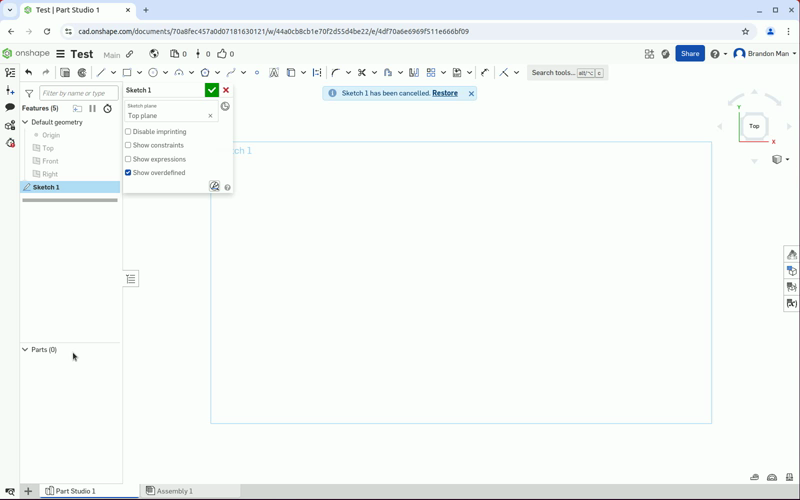
key(l)
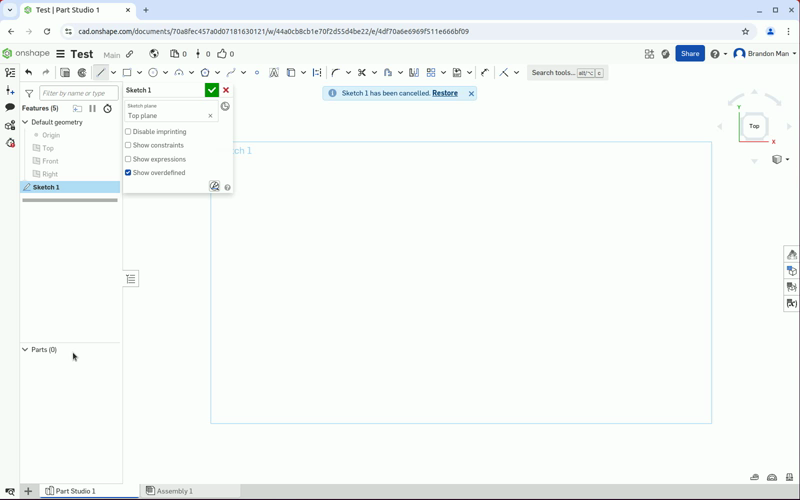
key_down(shift)
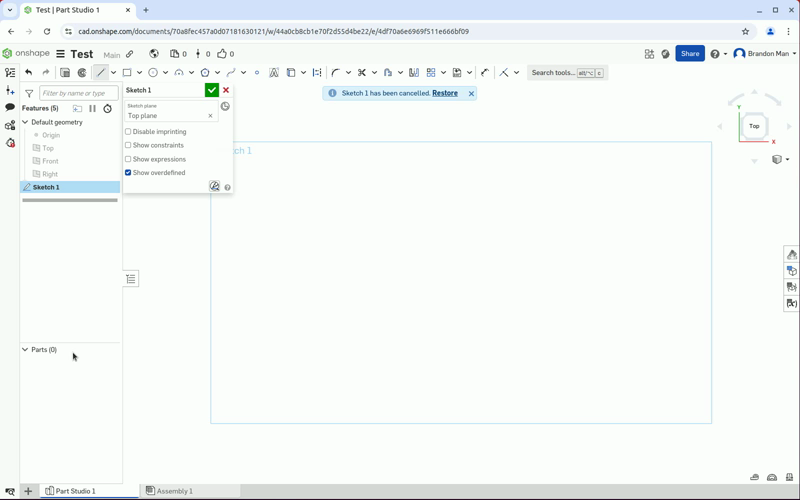
mouse_move(460, 282)
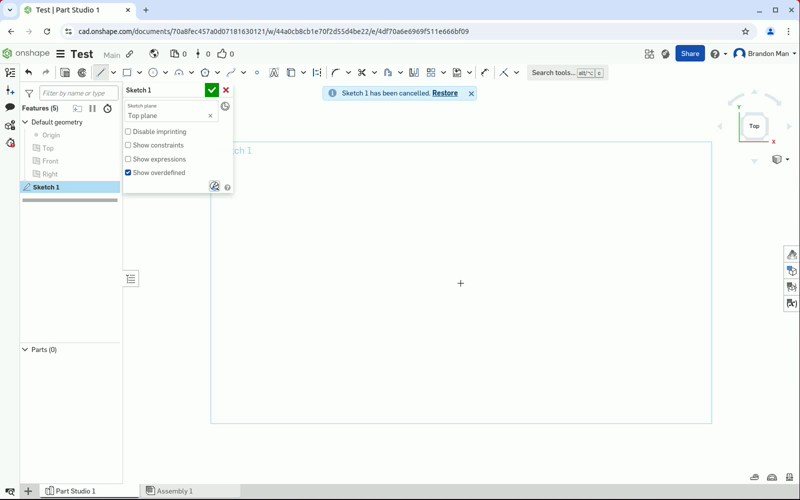
click(460, 282)
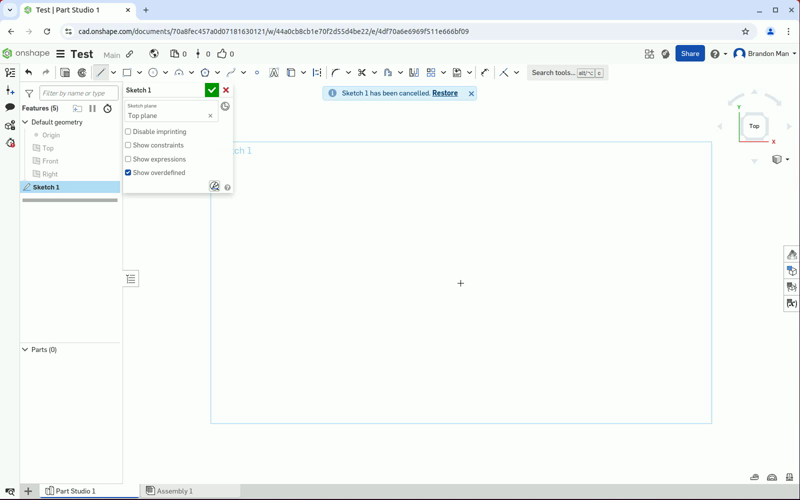
key_up(shift)
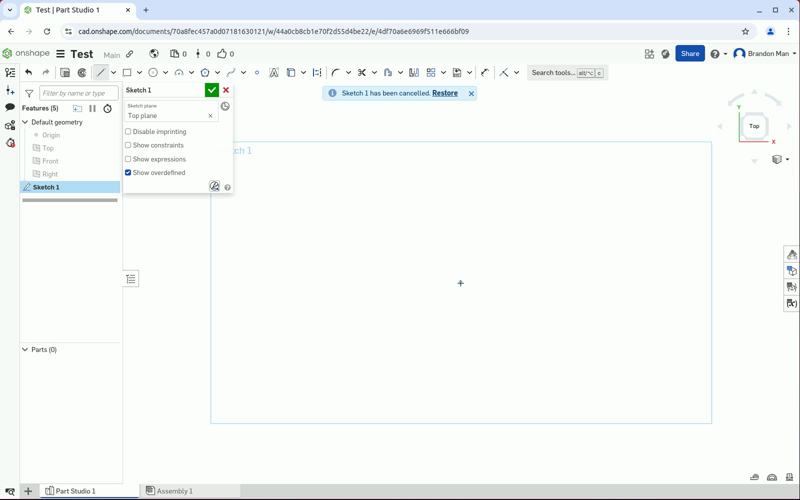
key_down(shift)
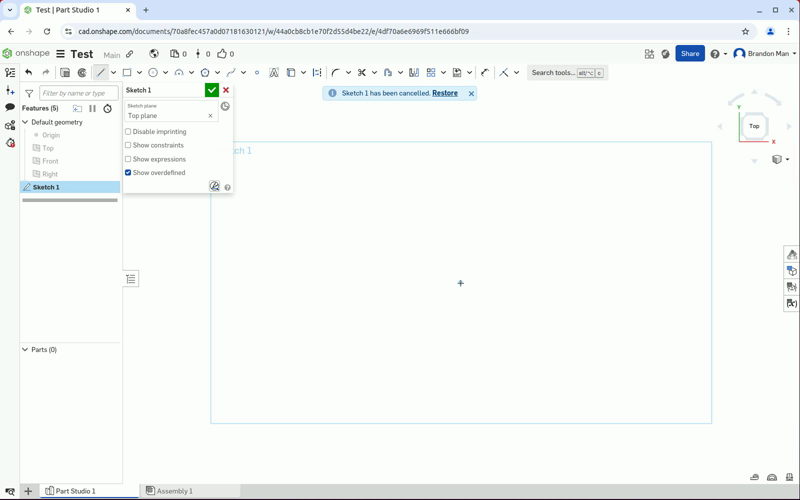
mouse_move(490, 282)
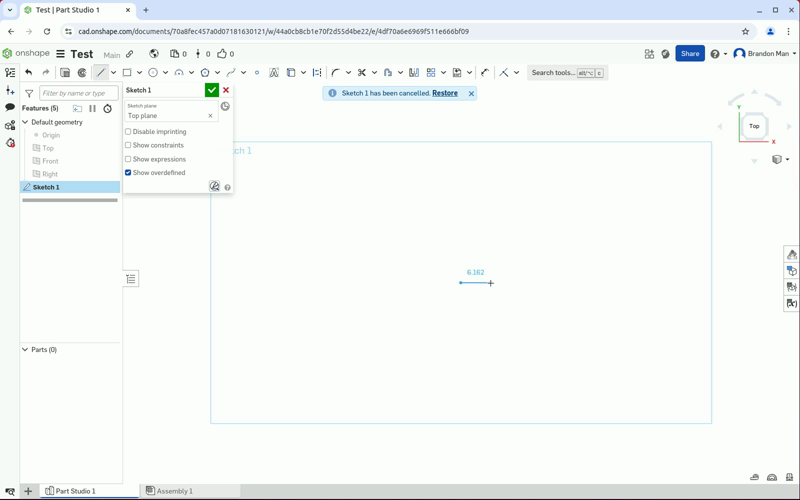
mouse_move(472, 282)
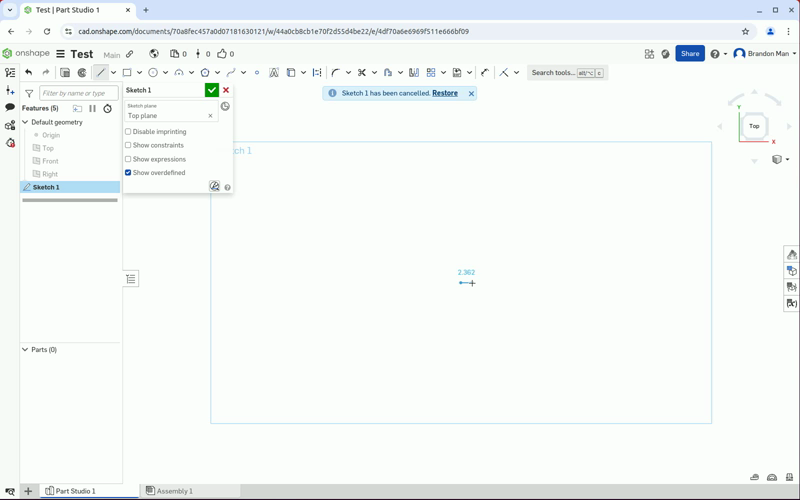
click(472, 282)
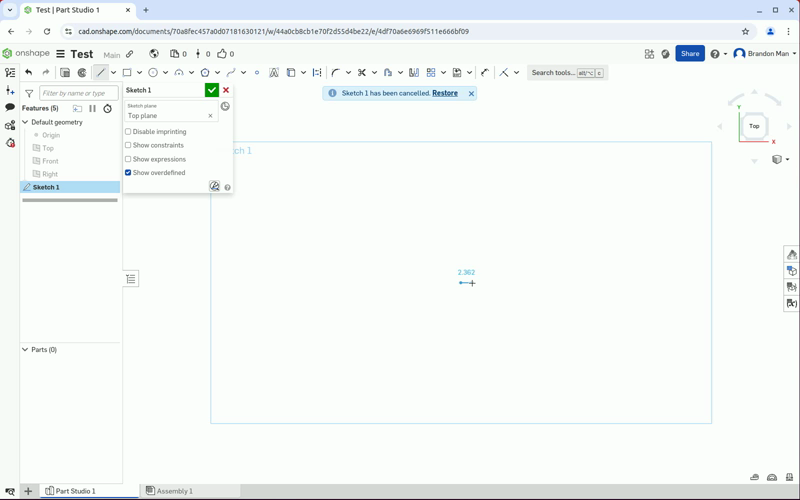
key_up(shift)
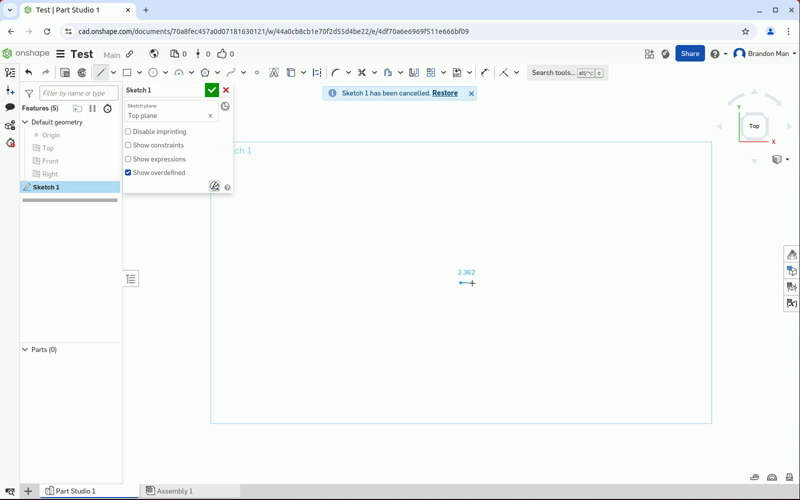
key_down(shift)
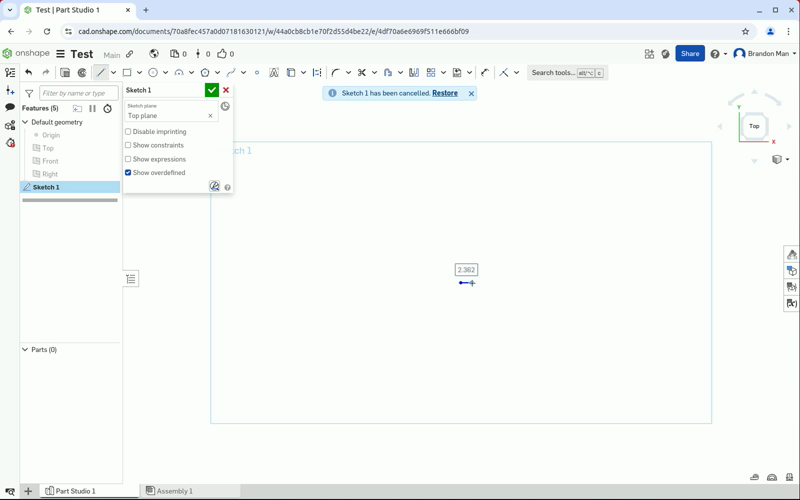
mouse_move(502, 282)
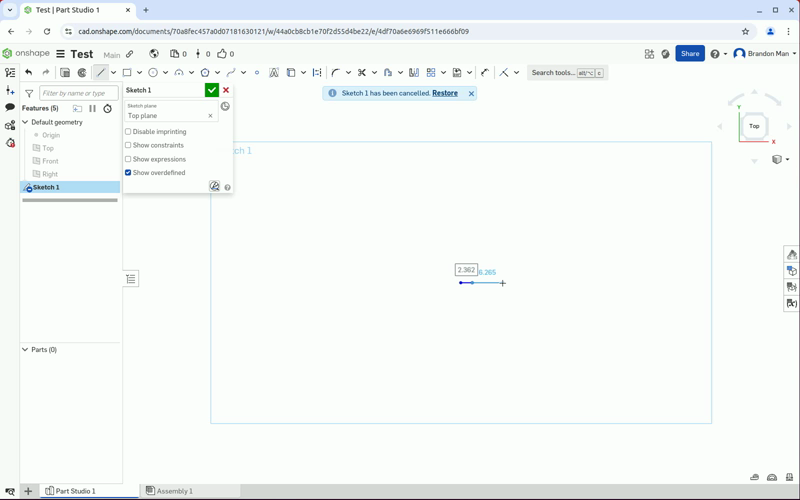
mouse_move(472, 271)
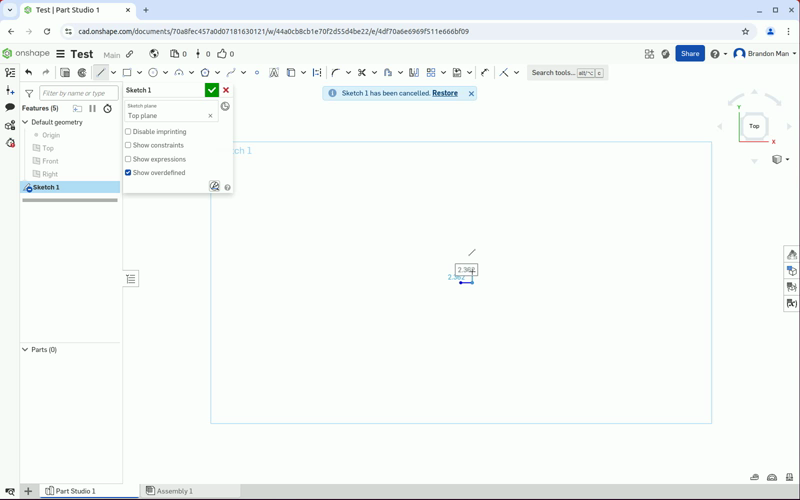
click(472, 271)
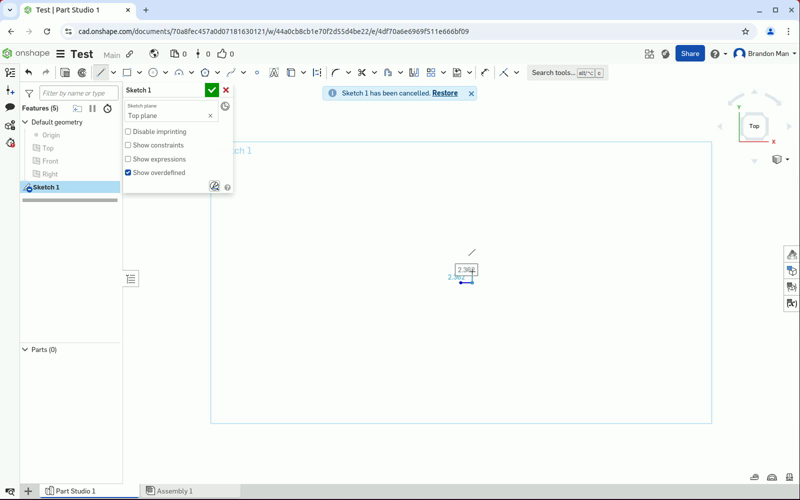
key_up(shift)
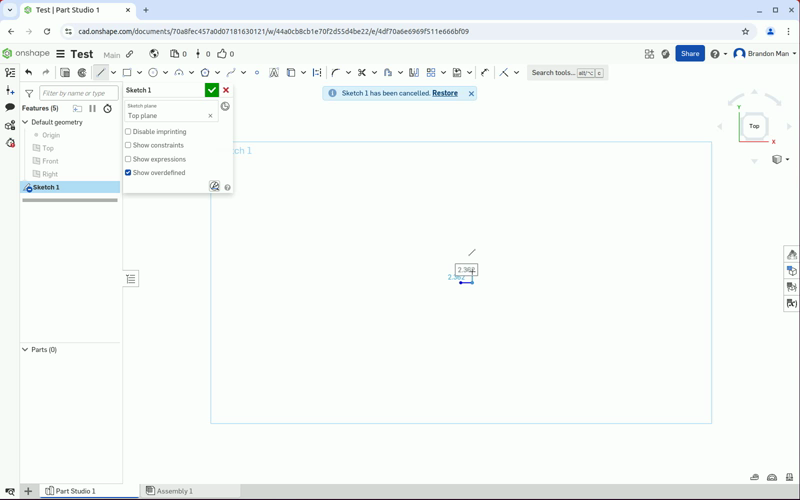
key_down(shift)
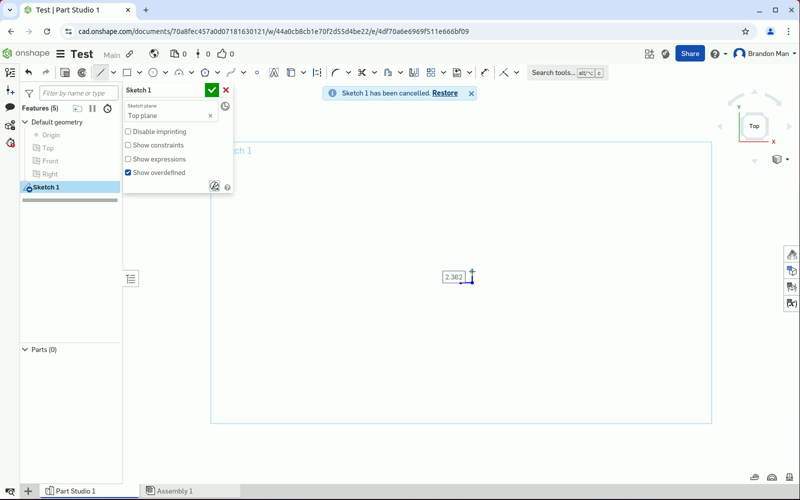
mouse_move(502, 271)
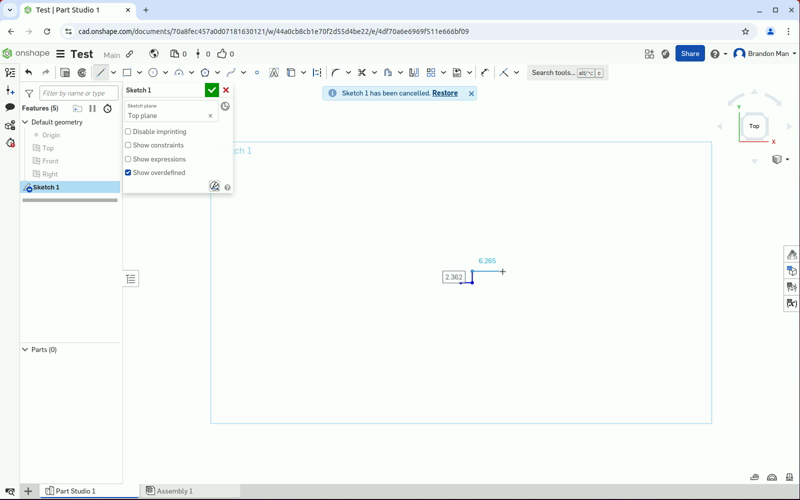
mouse_move(460, 271)
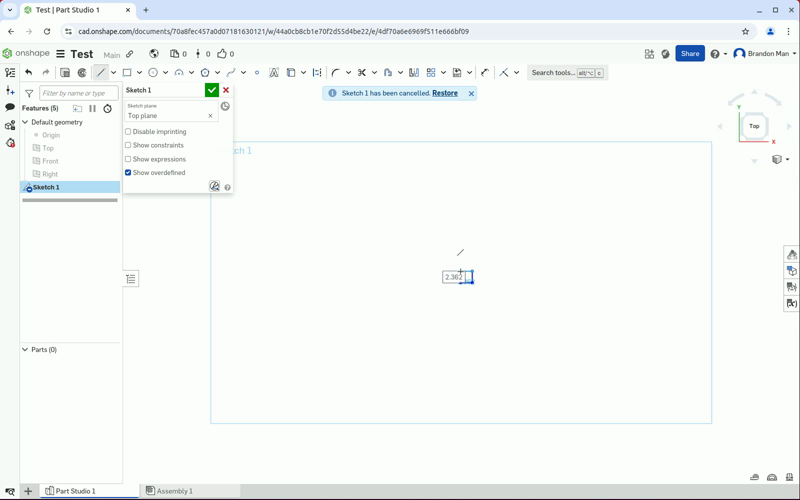
click(460, 271)
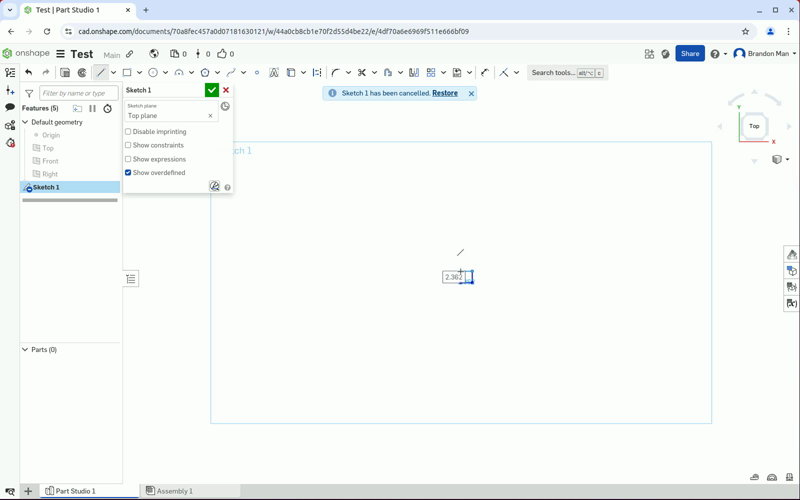
key_up(shift)
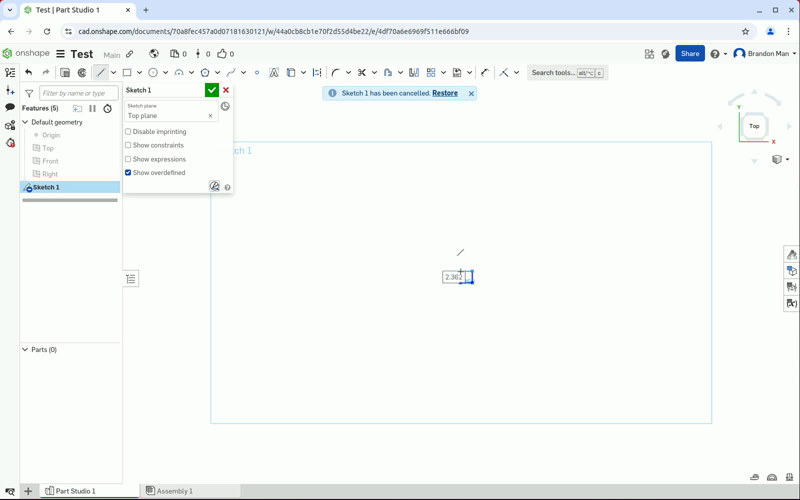
mouse_move(490, 271)
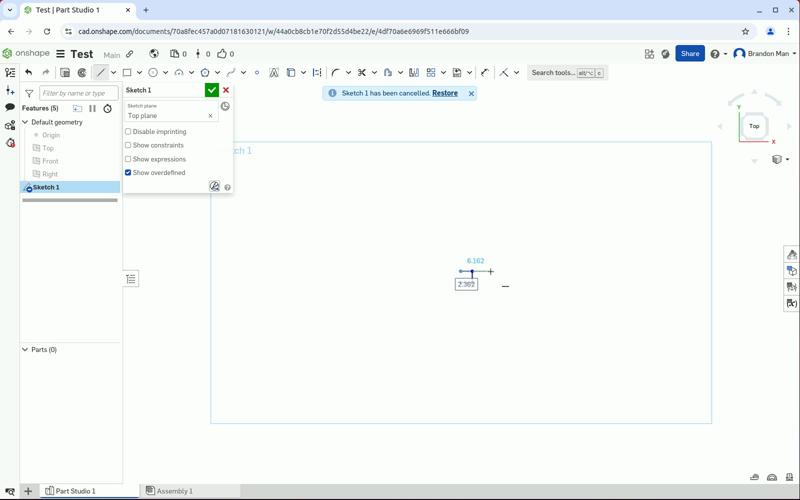
key_down(shift)
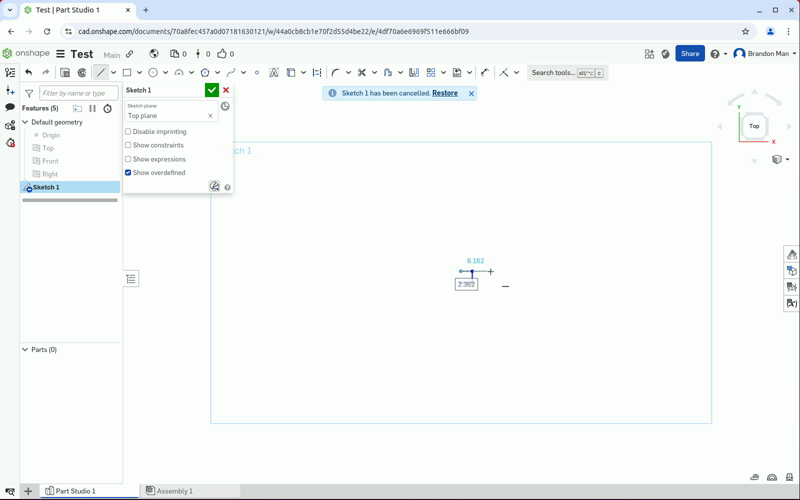
mouse_move(460, 282)
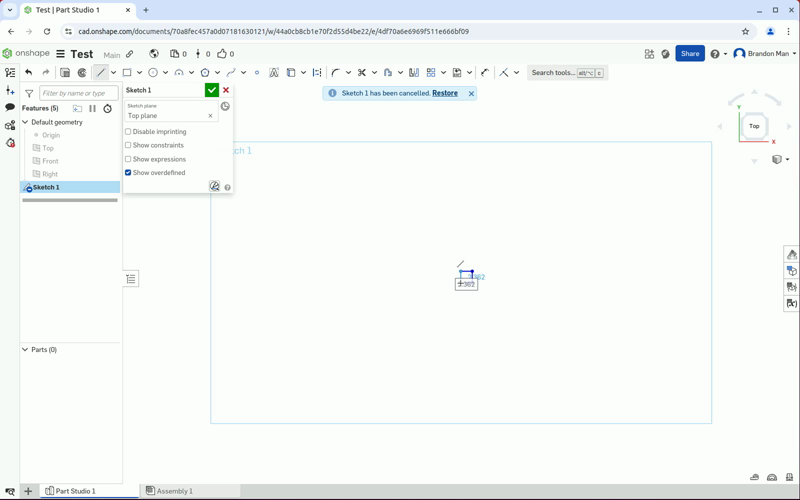
key_up(shift)
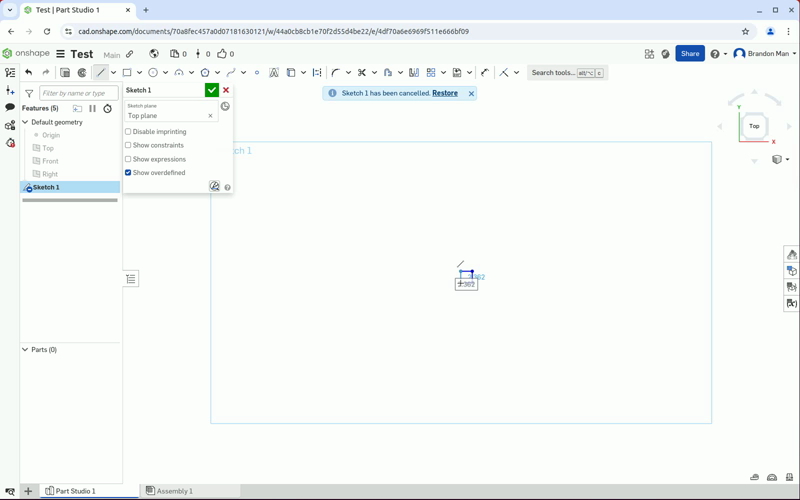
click(460, 282)
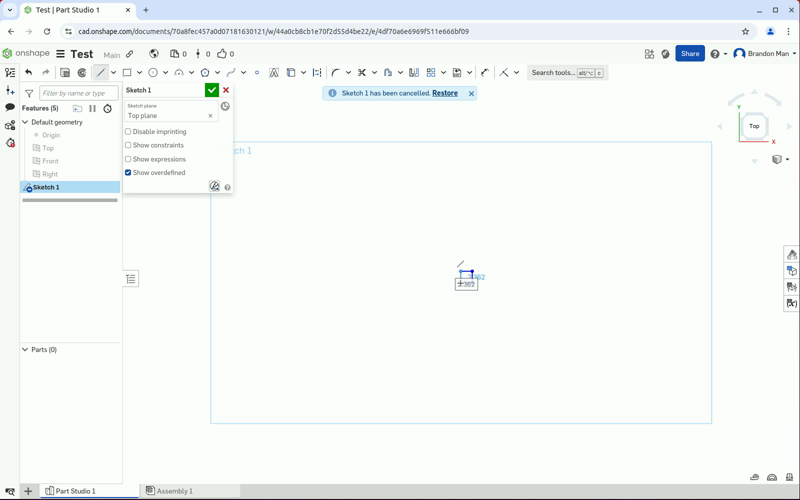
key(esc)
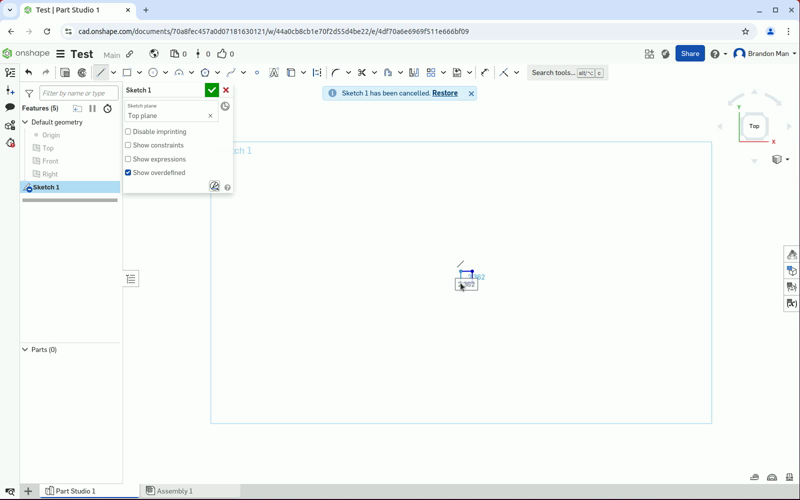
mouse_move(470, 276)
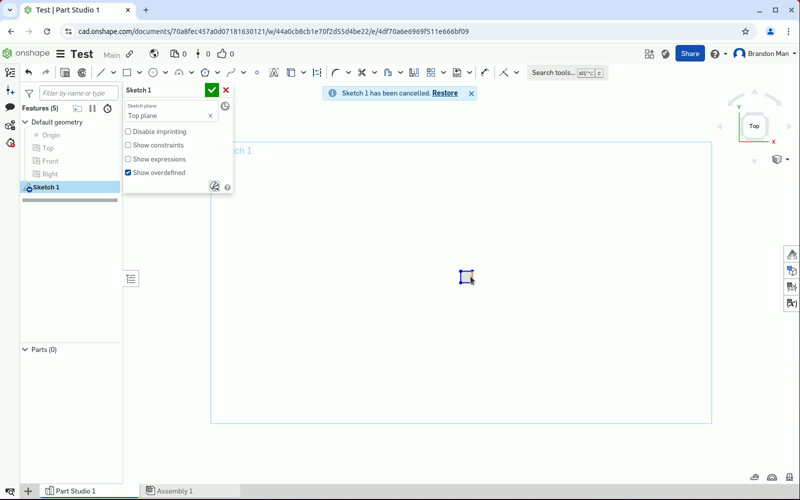
scroll(6)
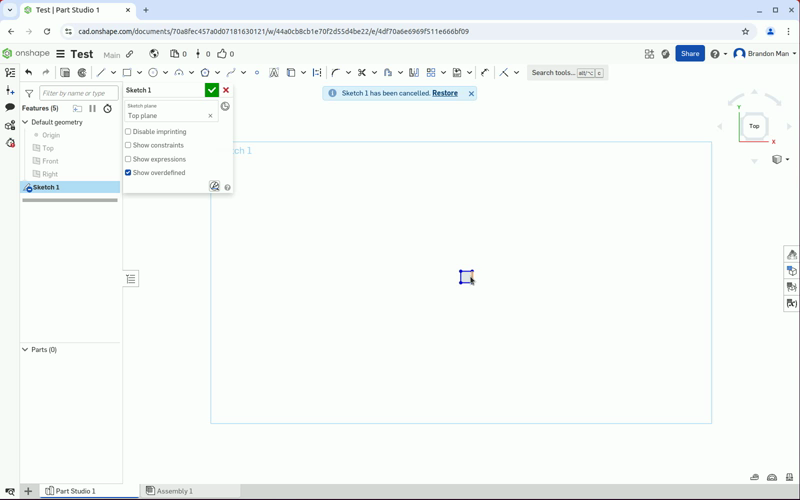
scroll(6)
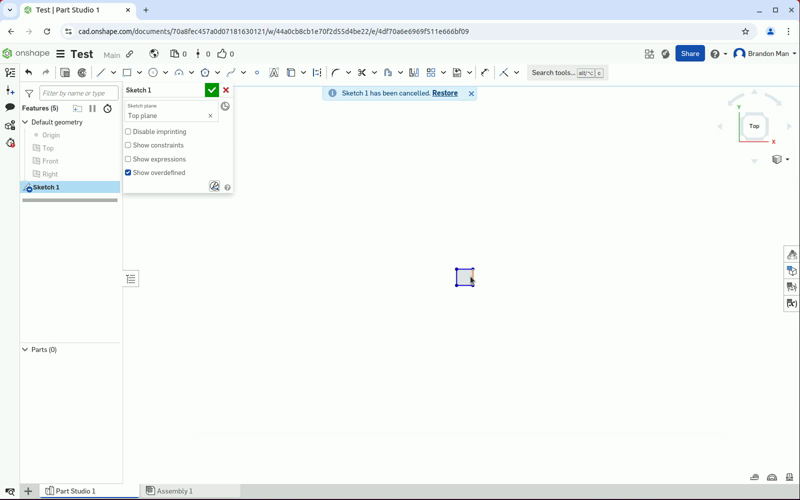
scroll(6)
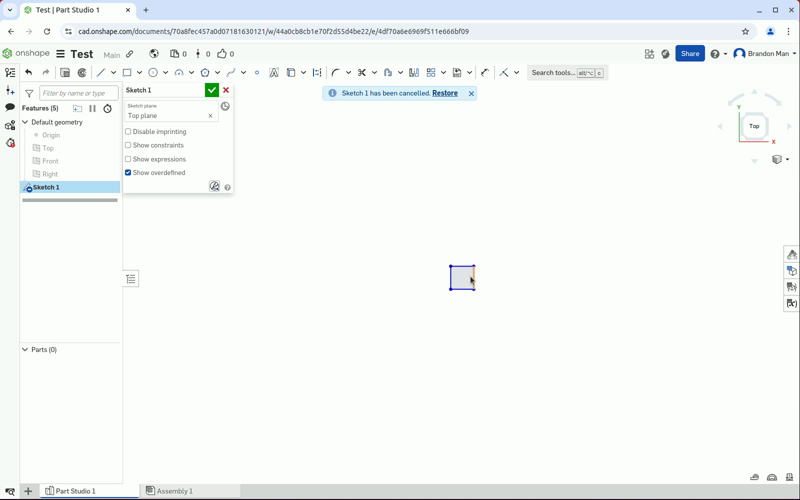
scroll(6)
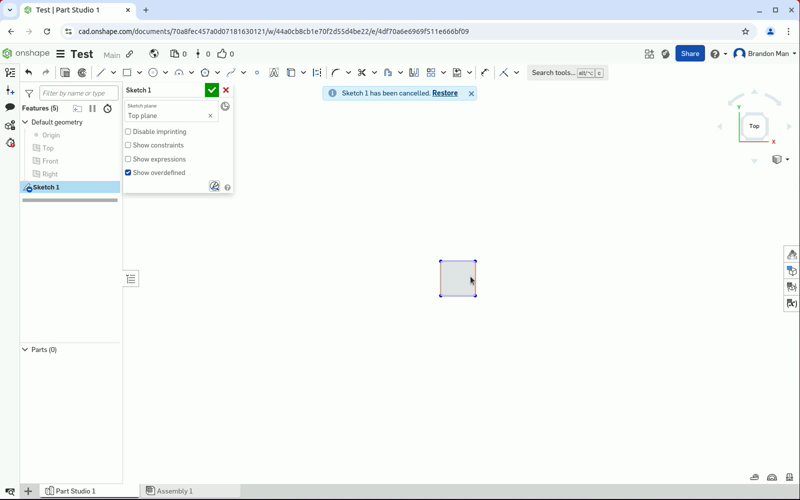
scroll(6)
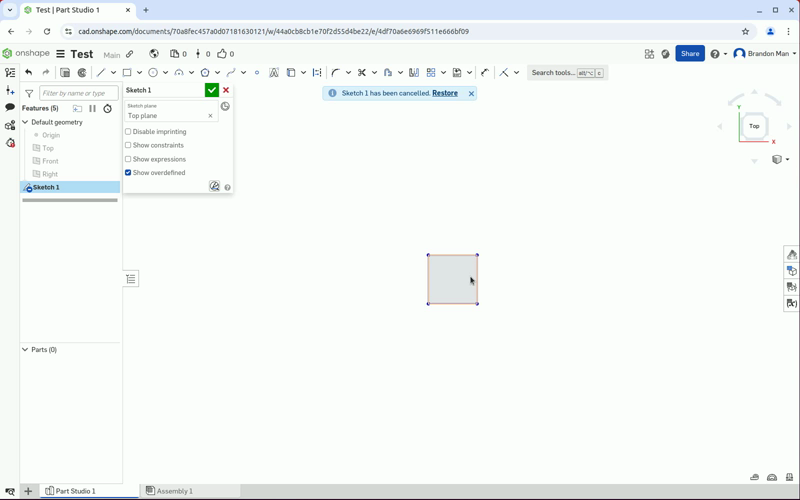
scroll(6)
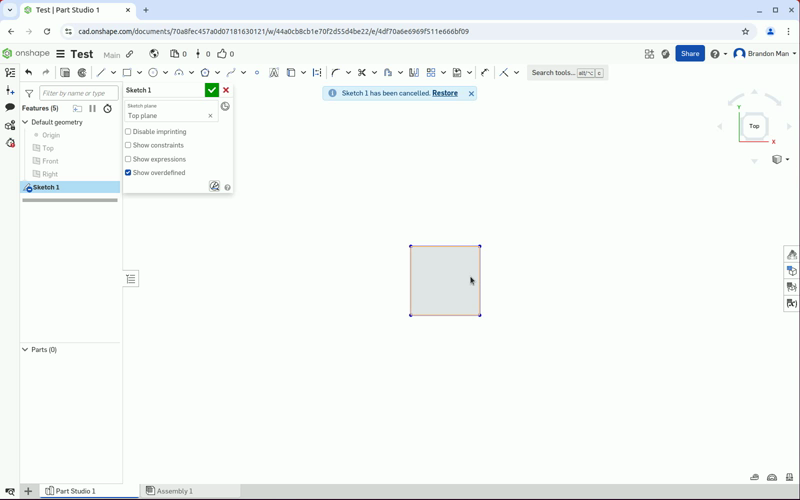
scroll(6)
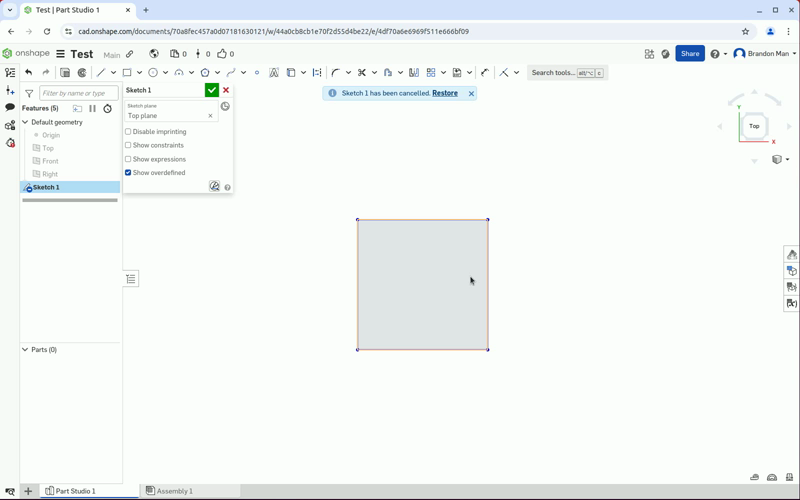
click(470, 276)
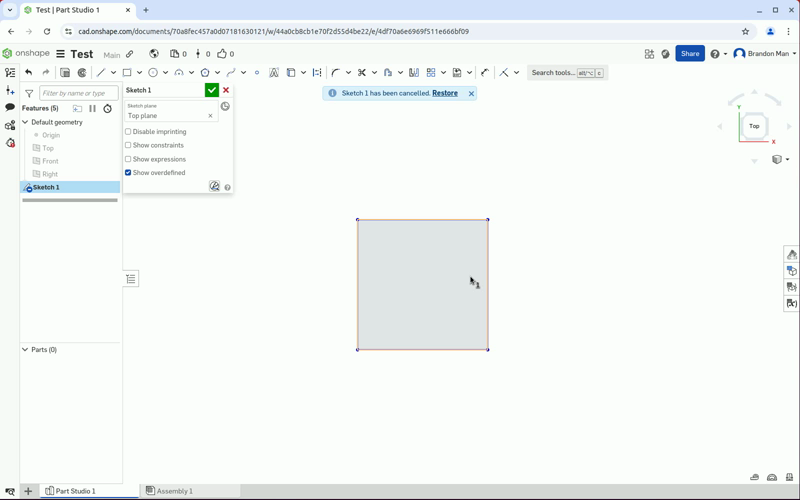
scroll(-6)
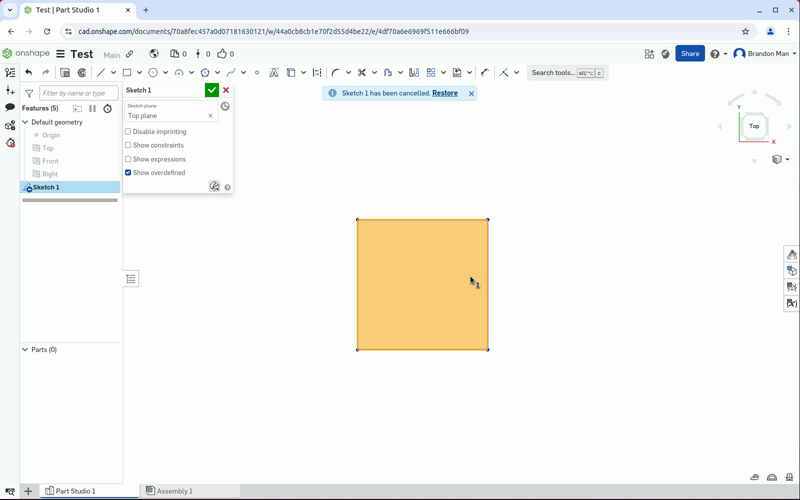
scroll(-6)
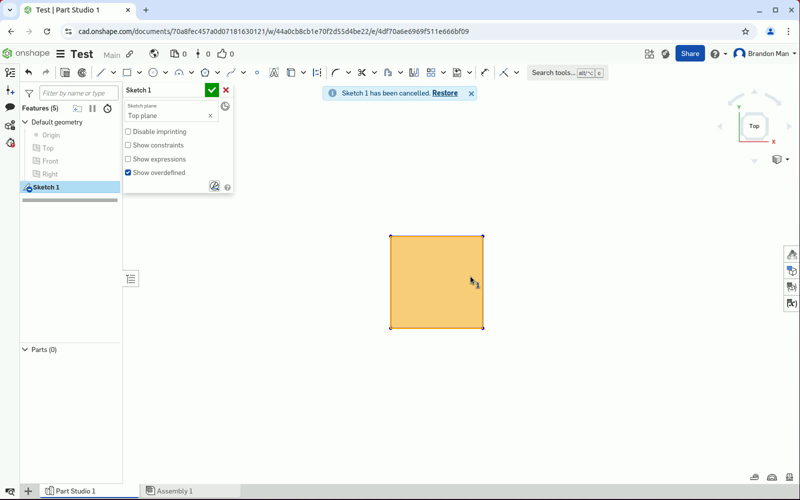
scroll(-6)
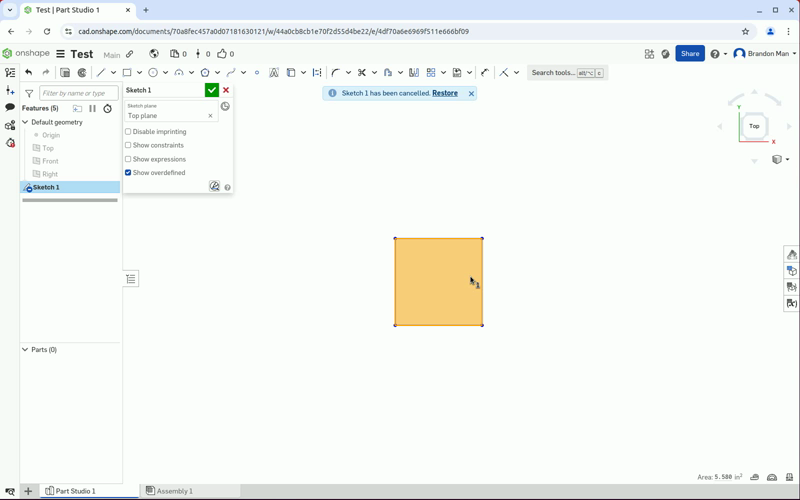
scroll(-6)
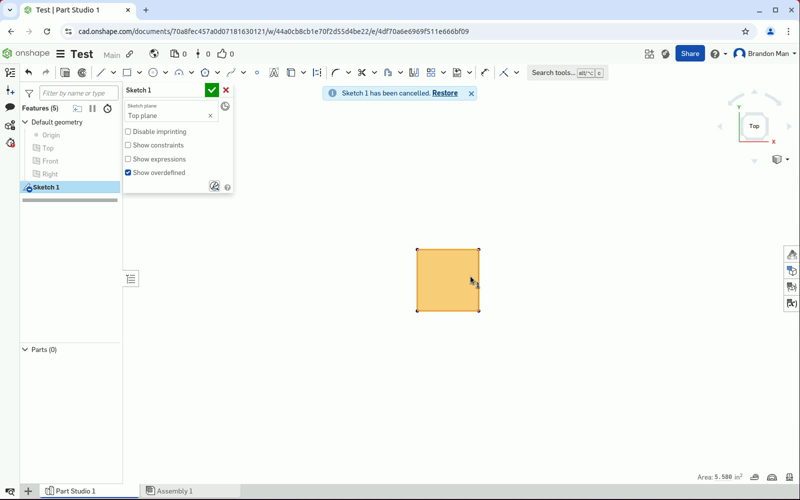
scroll(-6)
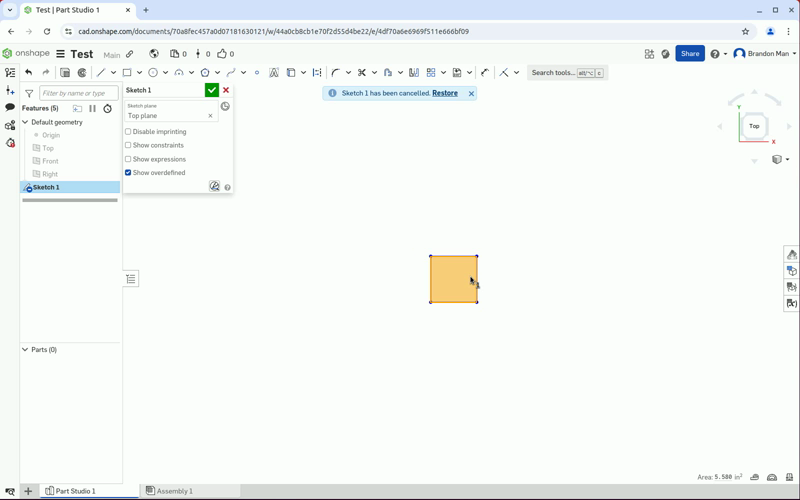
scroll(-6)
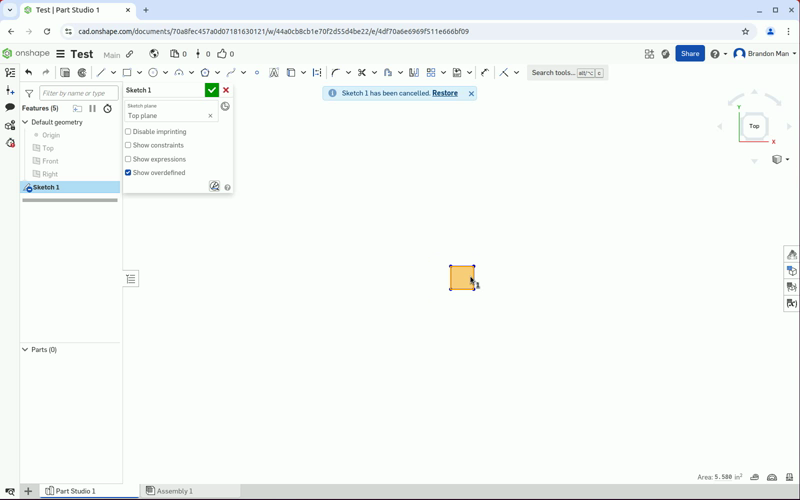
scroll(-6)
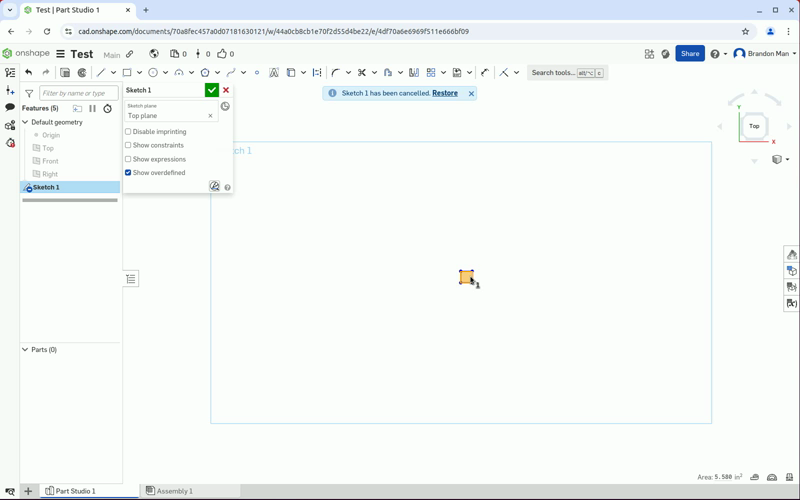
mouse_move(73, 352)
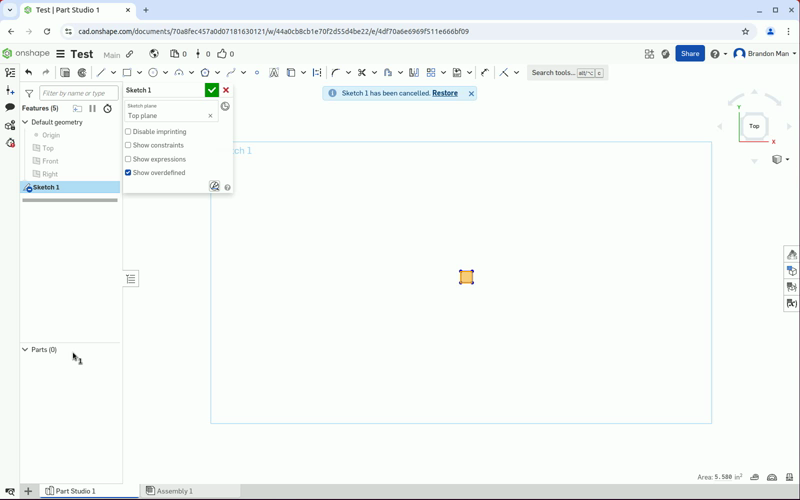
key(shift+y)
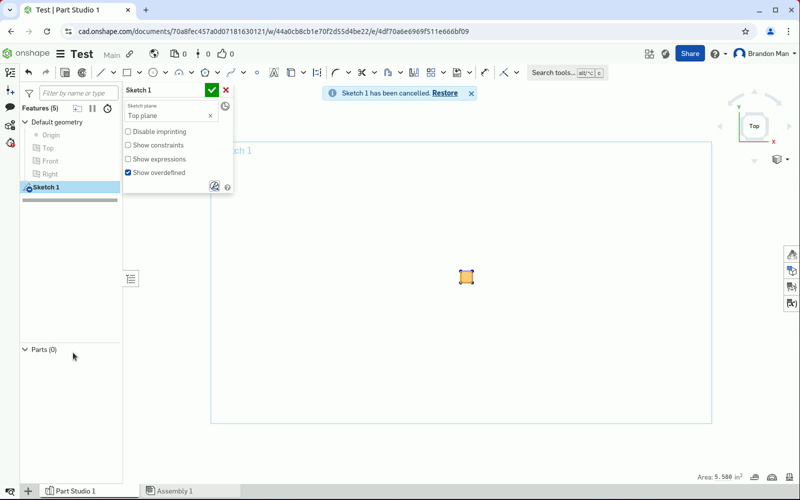
key(shift+e)
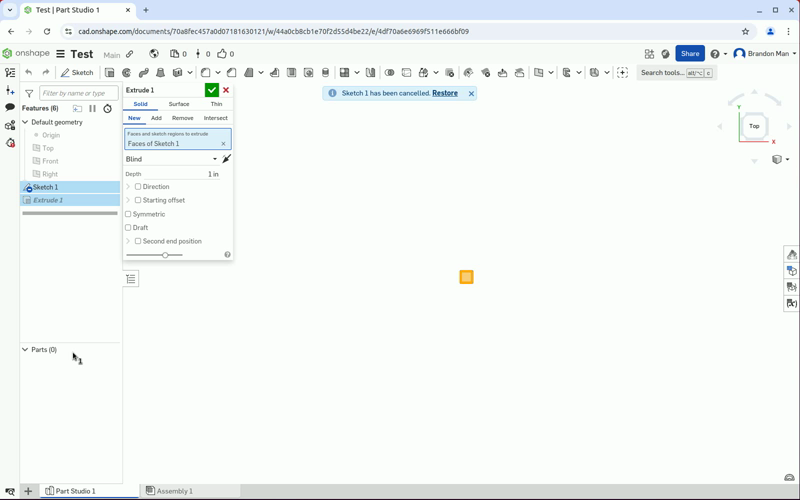
mouse_move(143, 106)
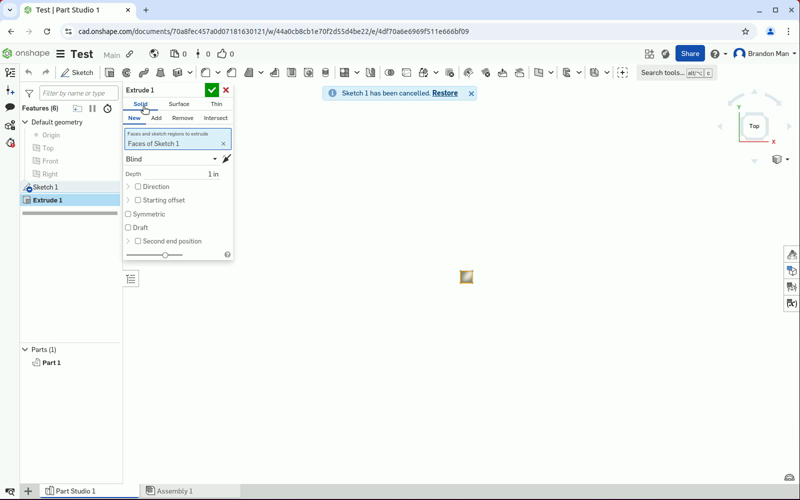
click(143, 106)
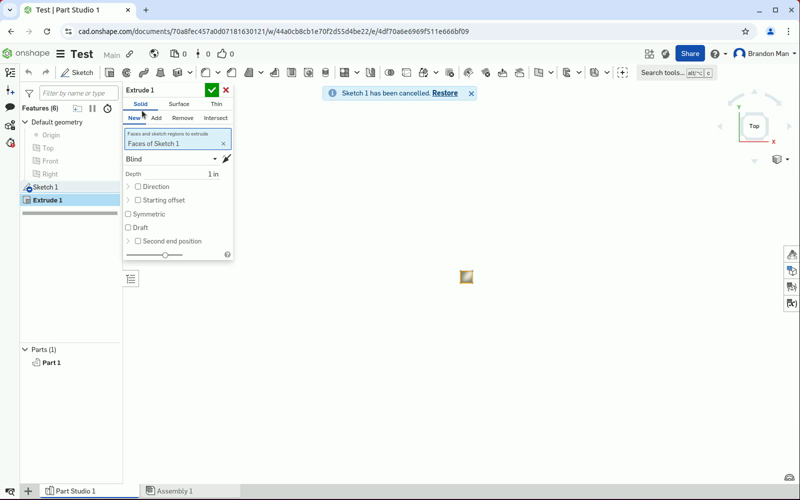
mouse_move(137, 120)
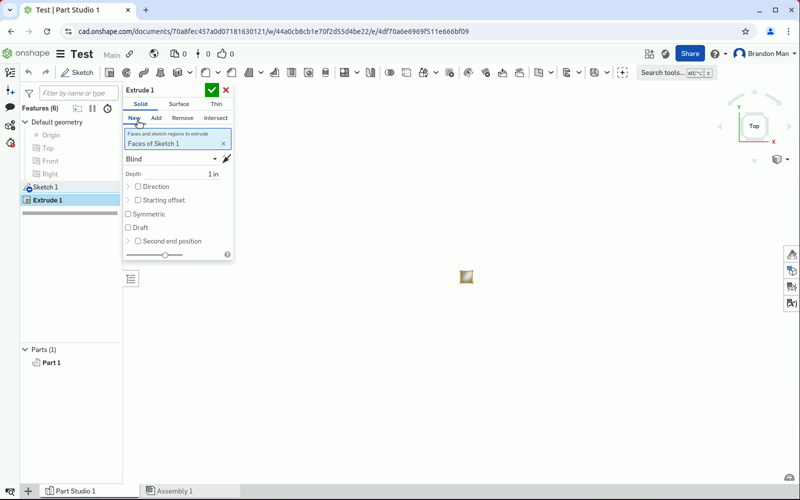
click(137, 120)
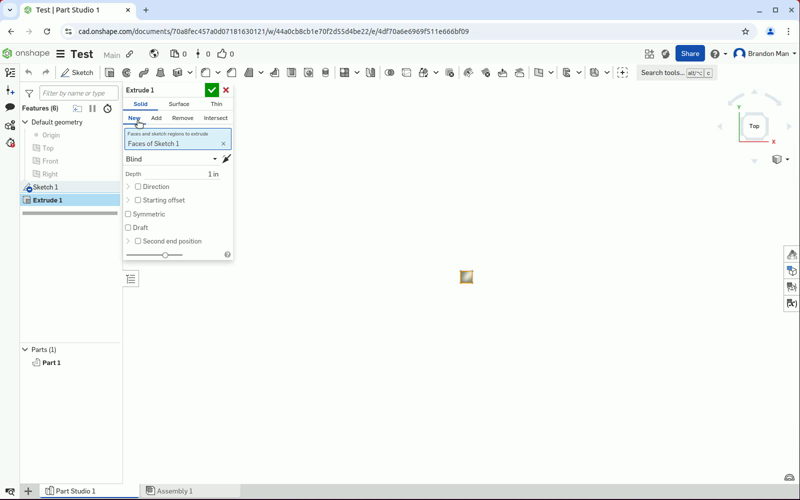
key(tab, 4)
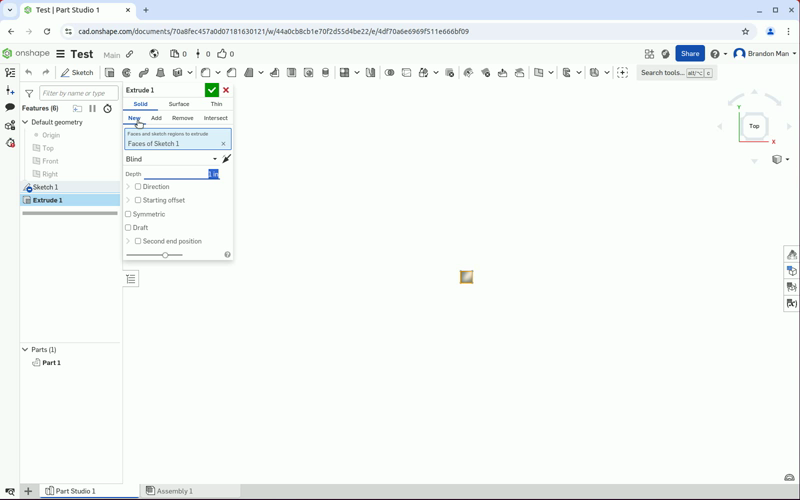
text(3.611)
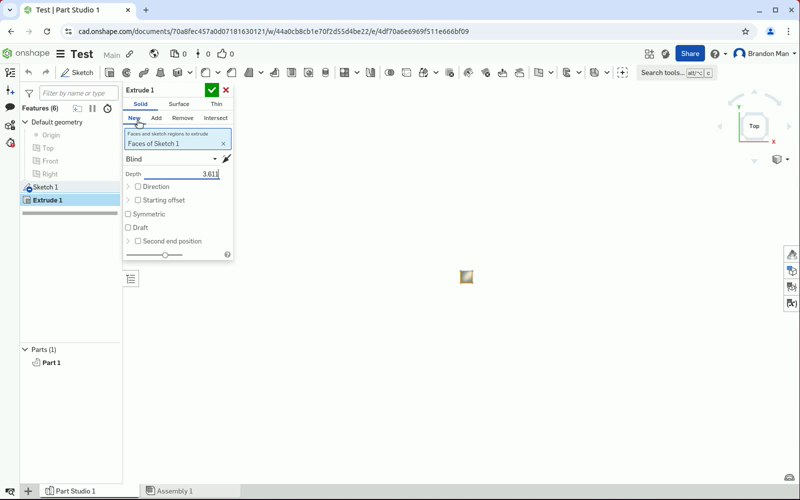
key(enter)
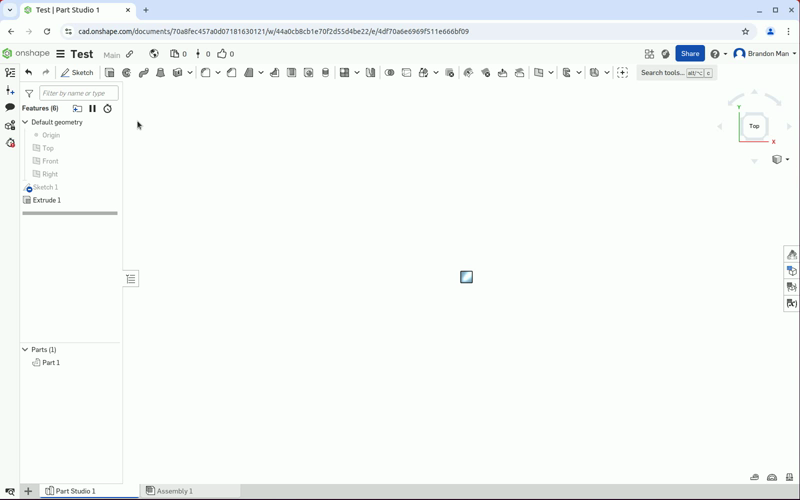
key(shift+h)
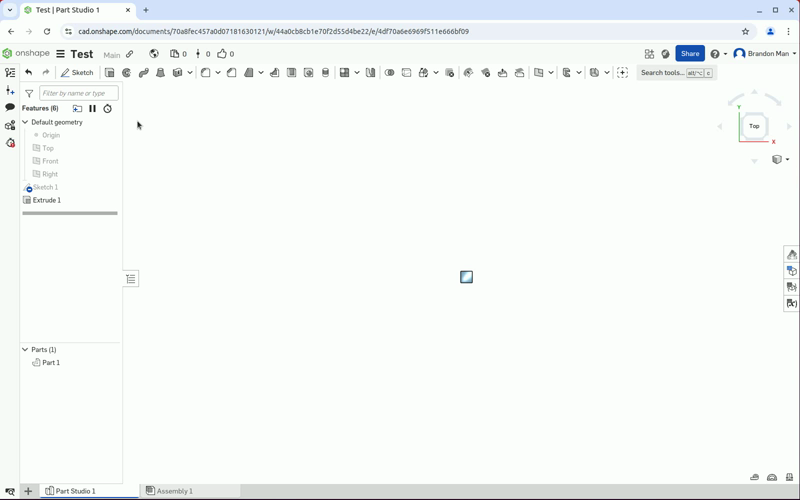
key(shift+h)
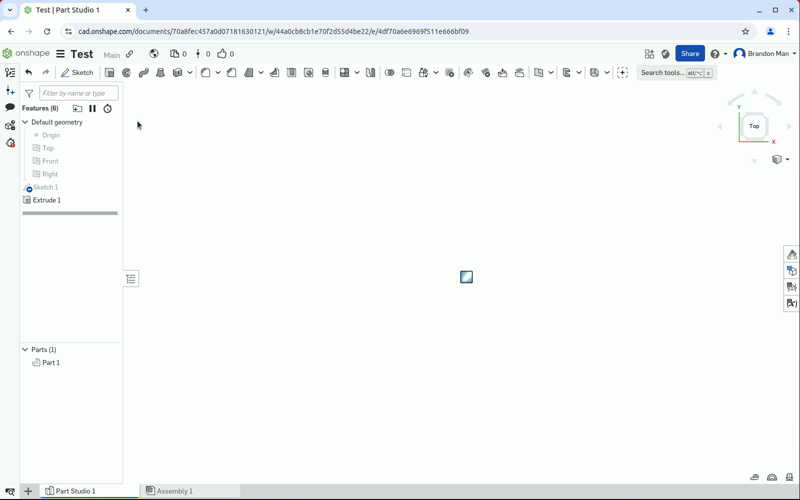
mouse_move(73, 189)
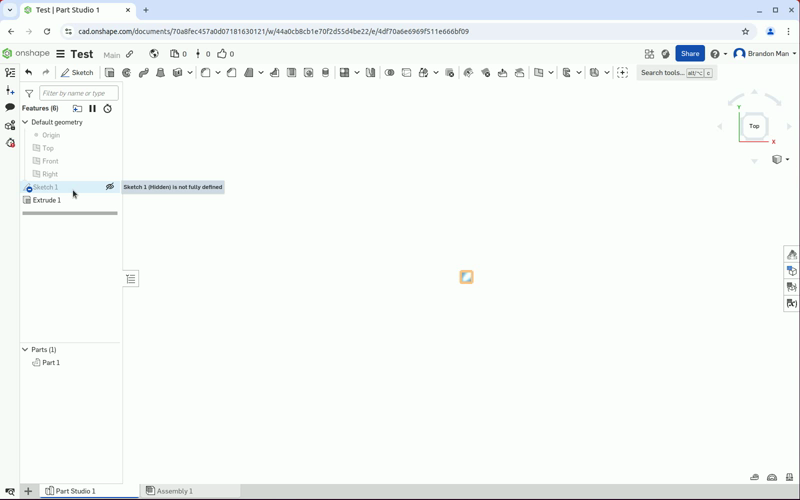
click(73, 189)
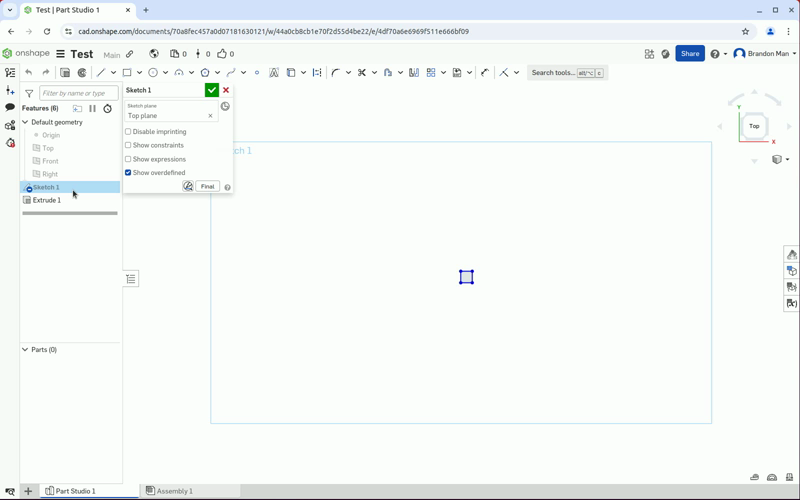
mouse_move(229, 92)
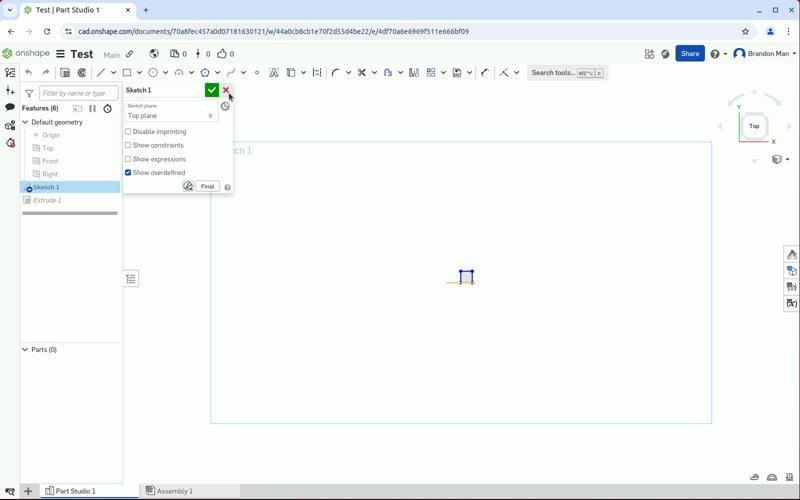
click(229, 92)
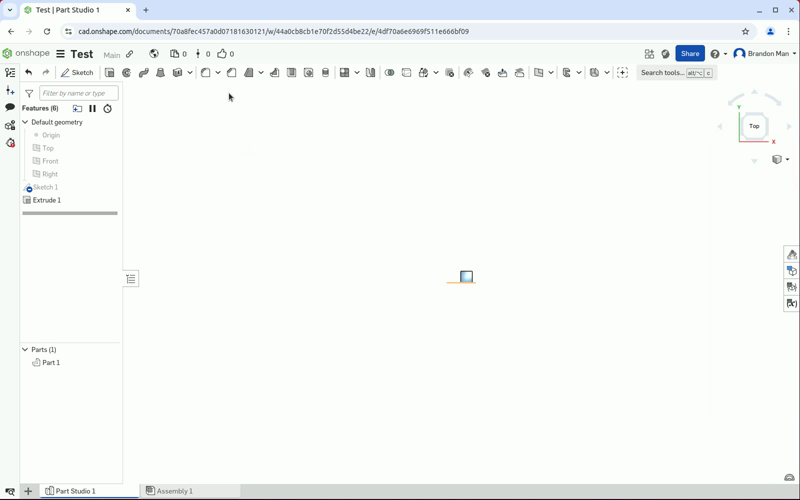
mouse_move(541, 75)
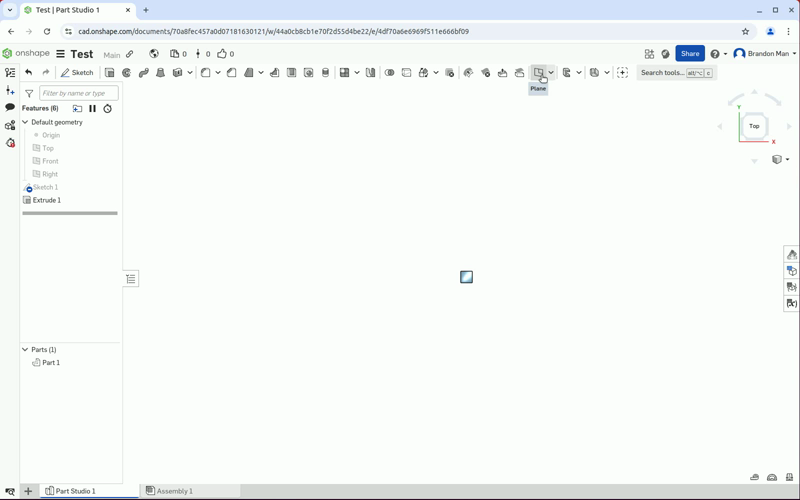
click(541, 75)
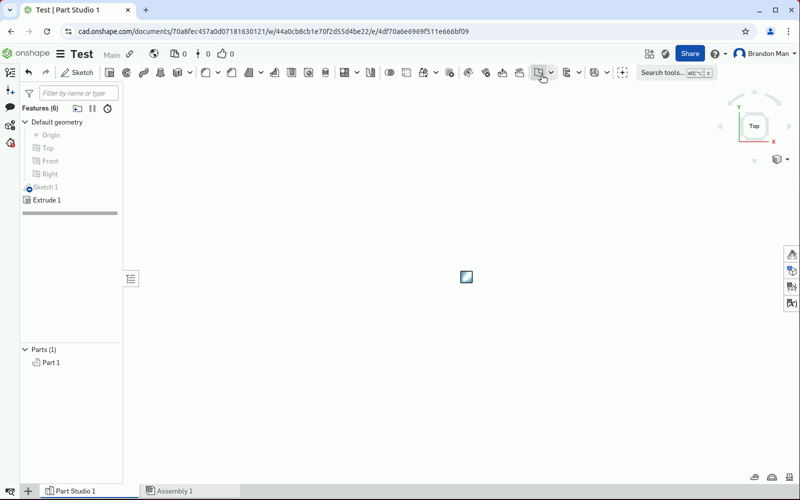
mouse_move(73, 150)
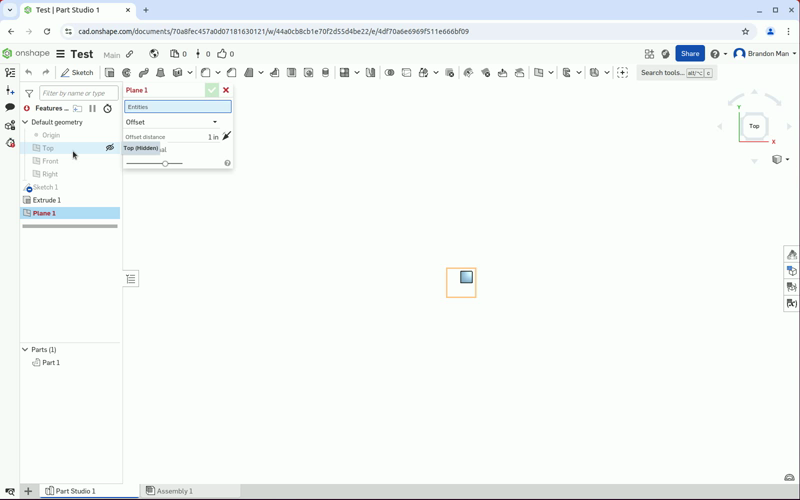
click(73, 150)
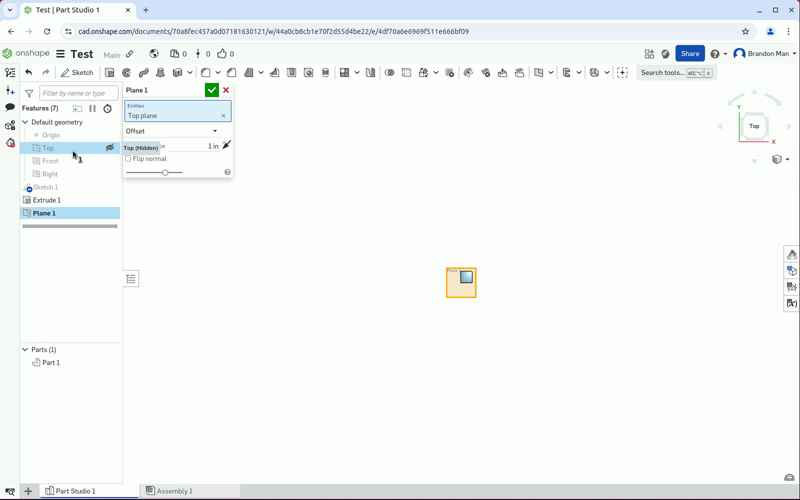
key(tab, 2)
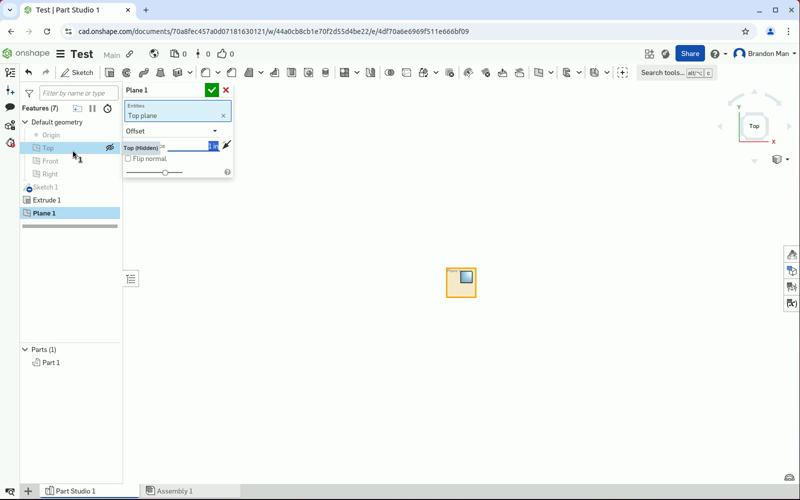
text(3.605)
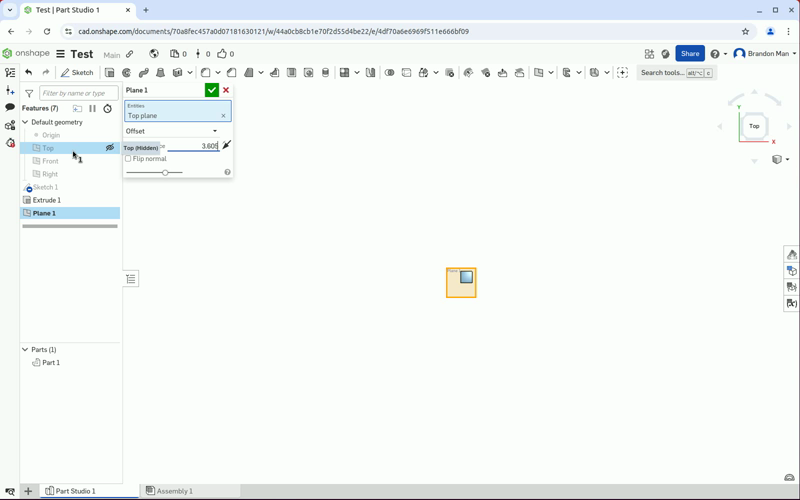
key(enter, 2)
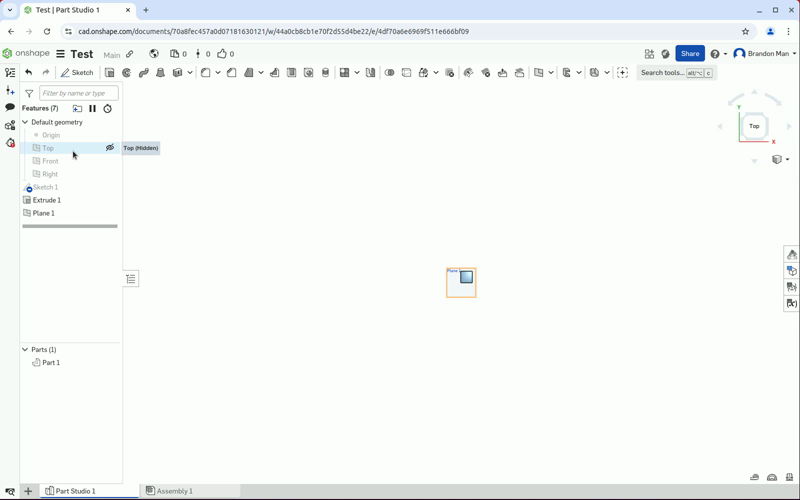
key(shift+s)
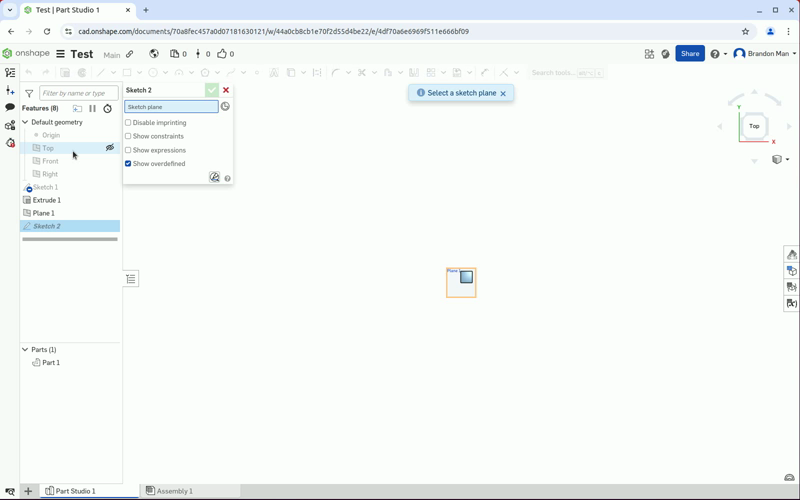
mouse_move(73, 215)
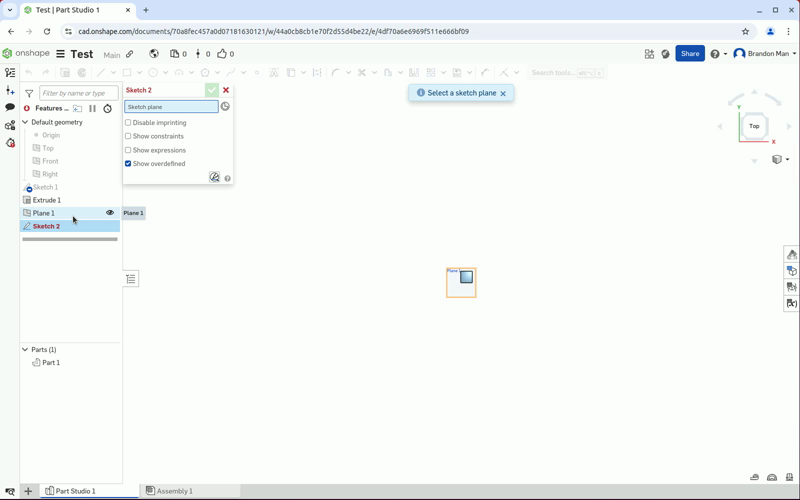
click(73, 215)
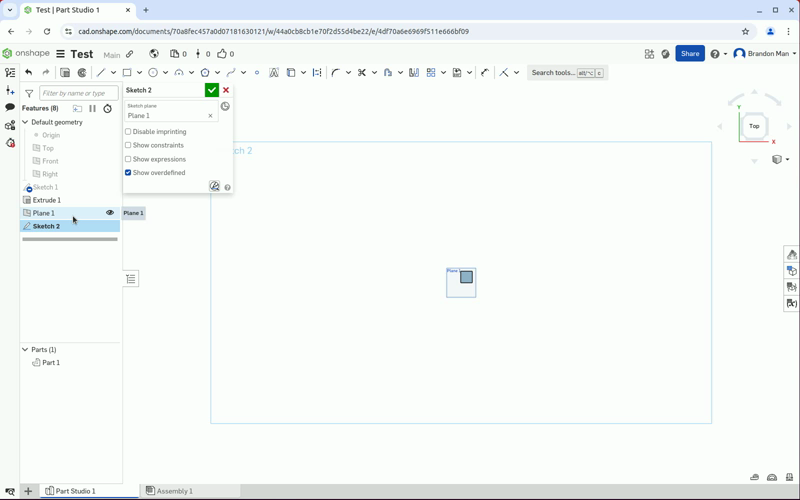
mouse_move(73, 352)
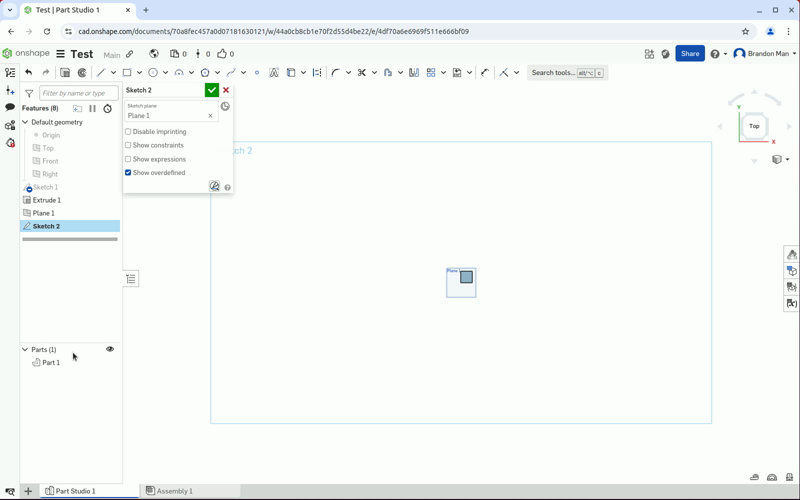
key(y)
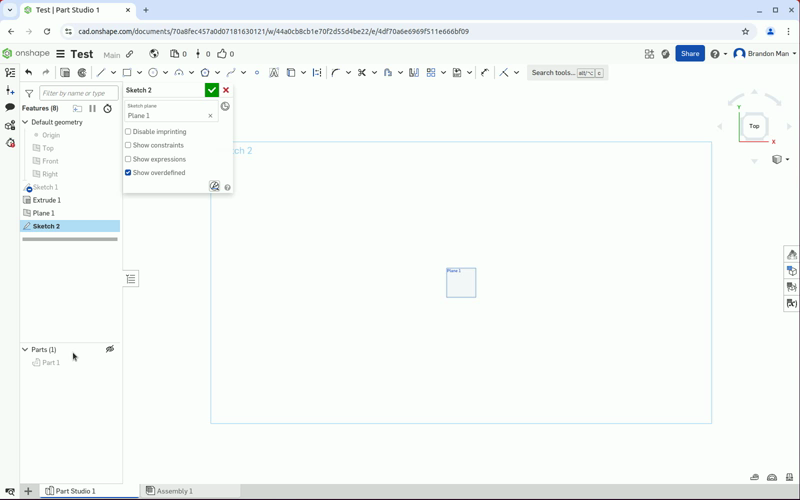
key(c)
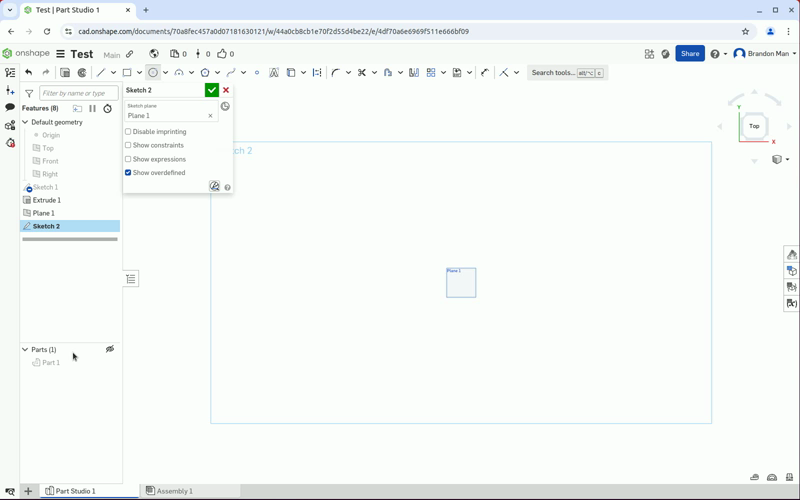
key_down(shift)
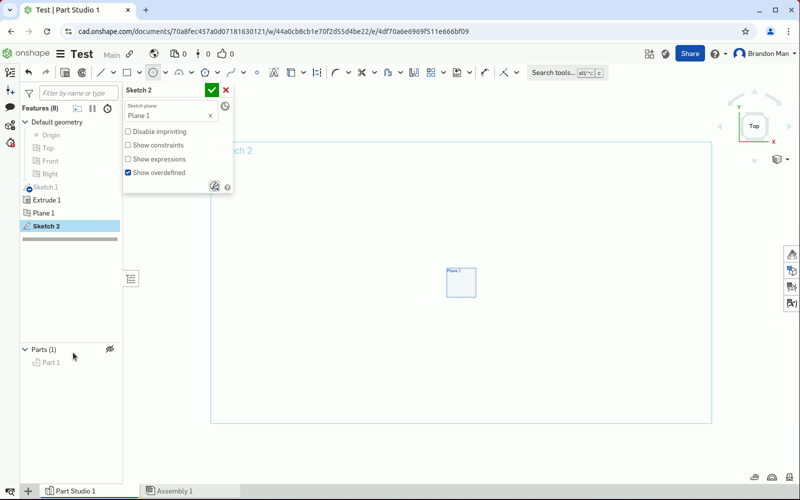
mouse_move(467, 276)
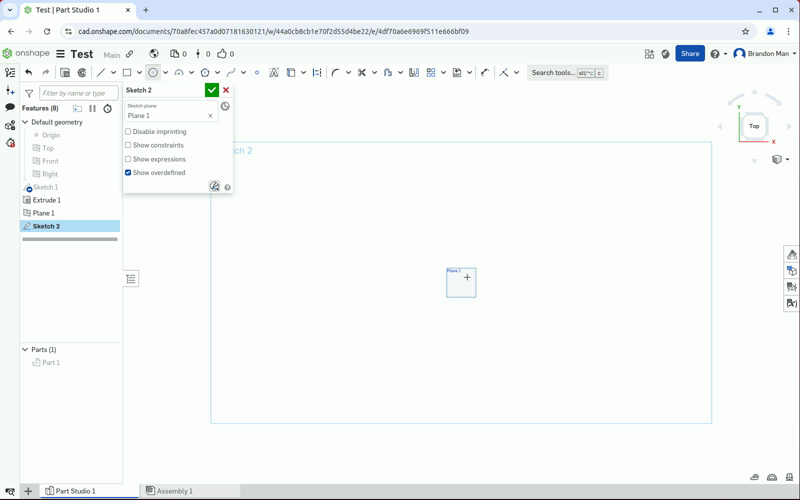
click(467, 276)
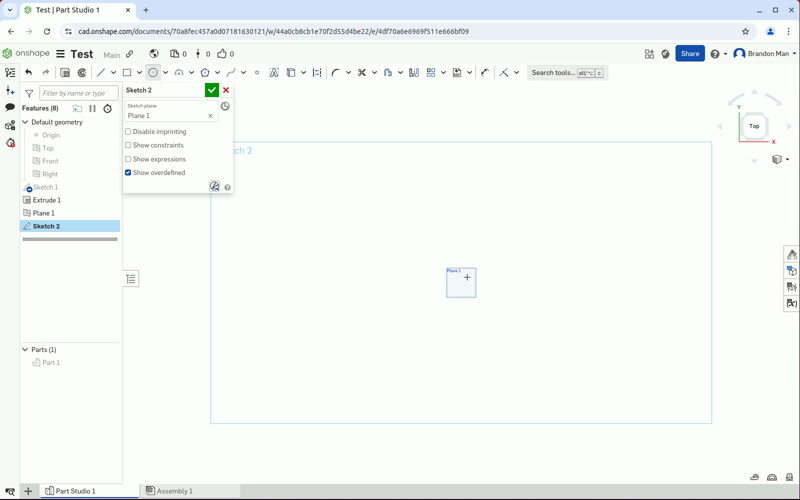
key_up(shift)
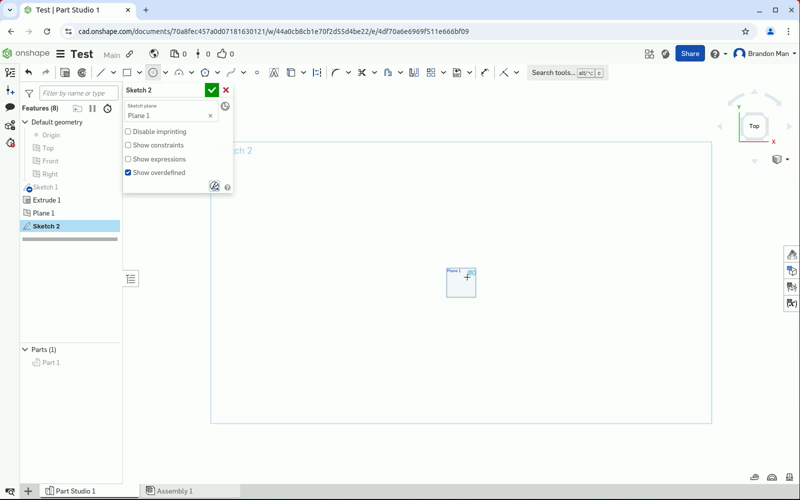
mouse_move(471, 276)
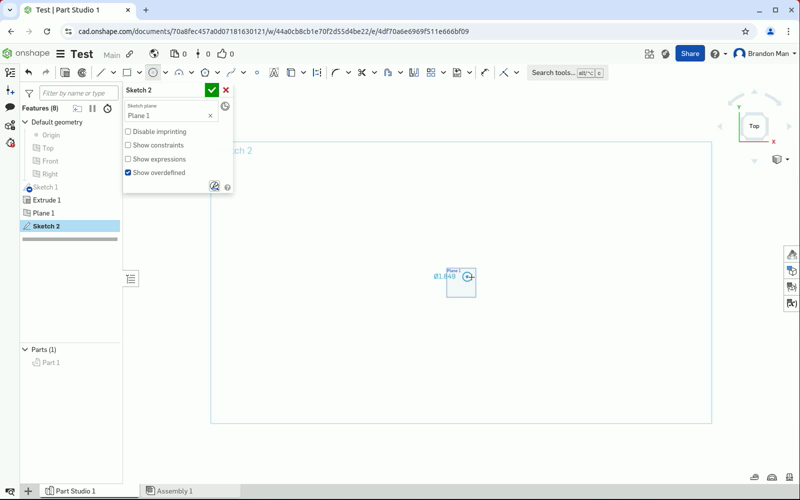
click(471, 276)
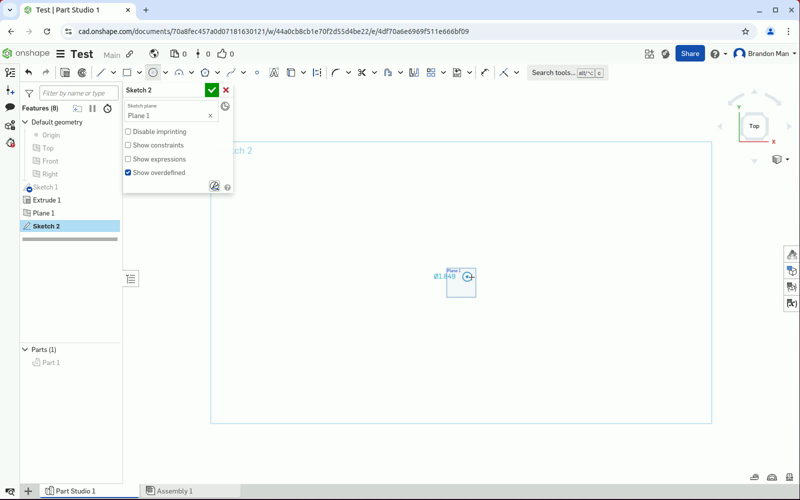
key(esc)
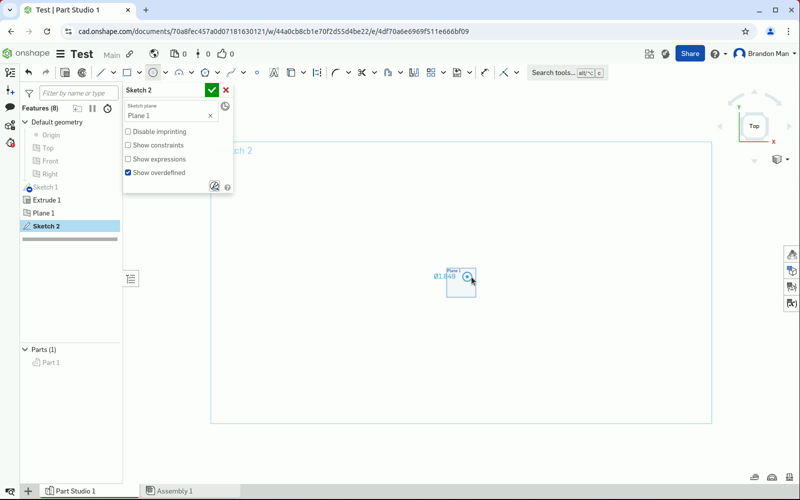
mouse_move(468, 279)
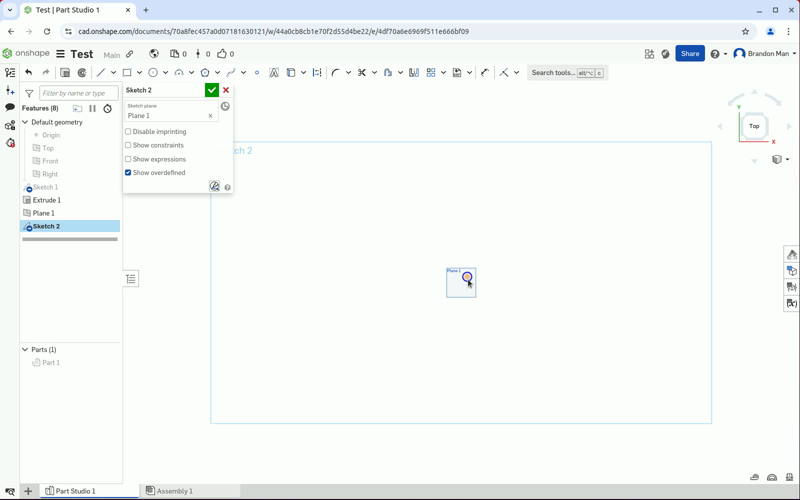
scroll(6)
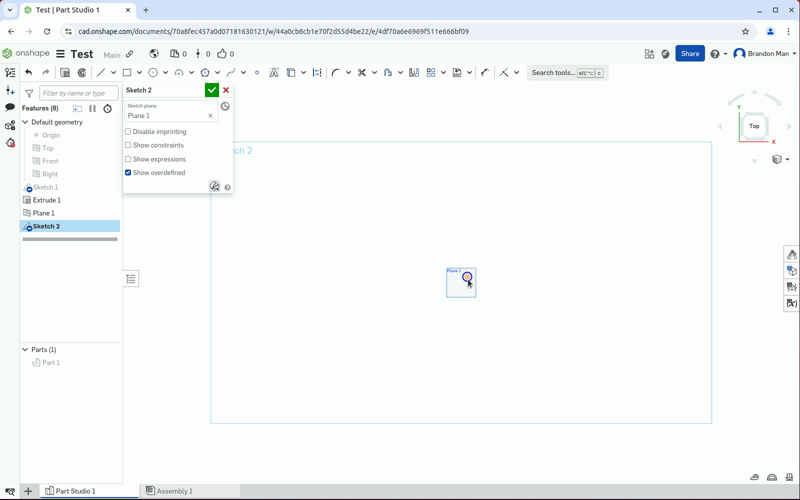
scroll(6)
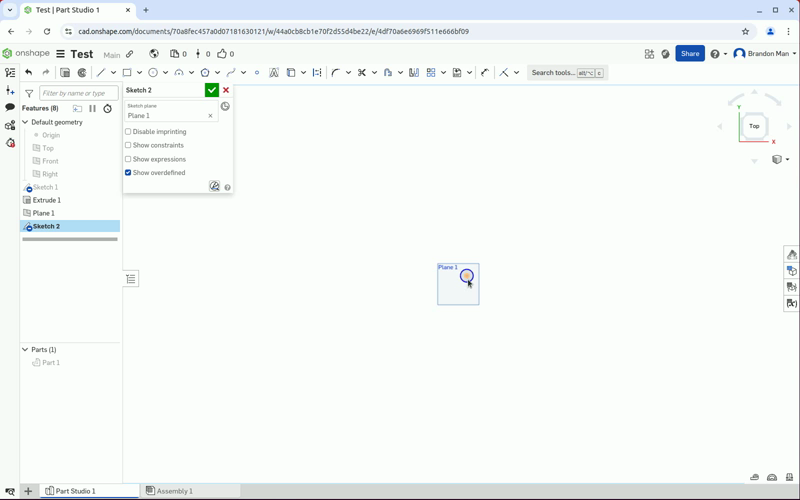
scroll(6)
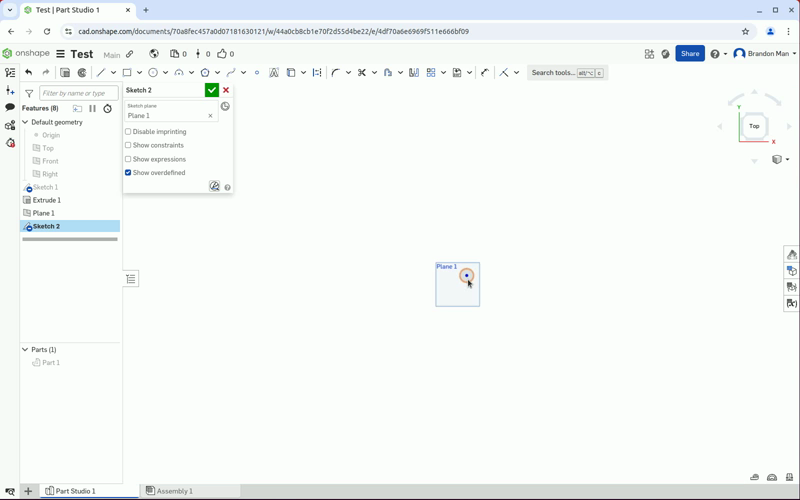
scroll(6)
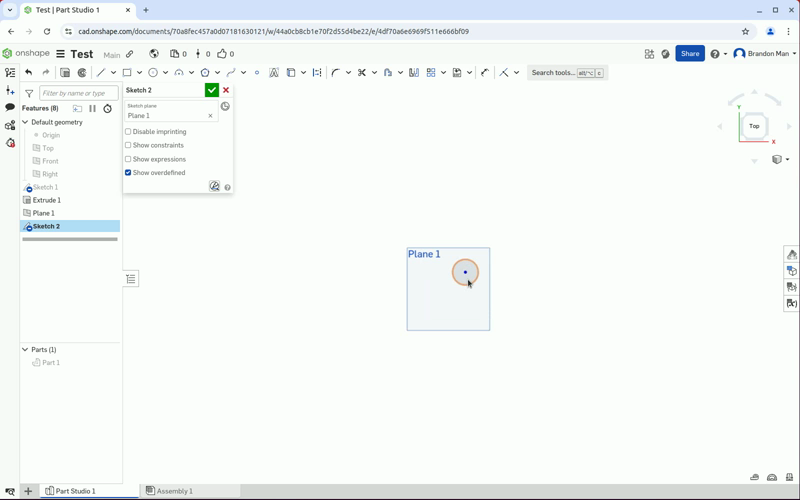
scroll(6)
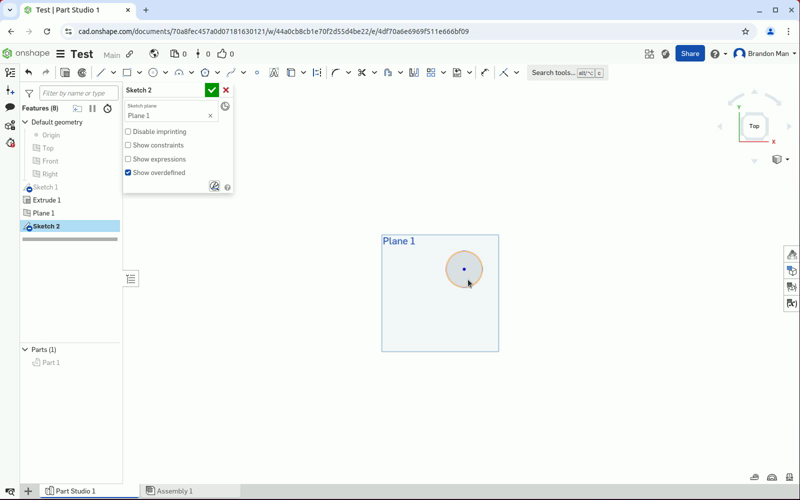
scroll(6)
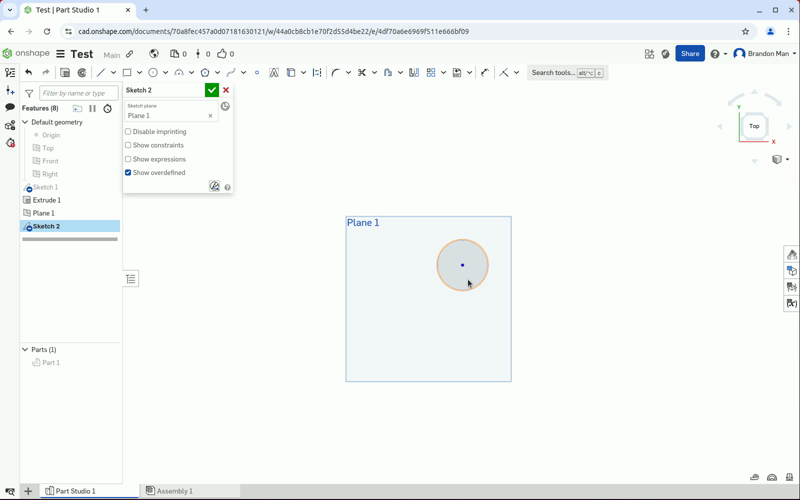
scroll(6)
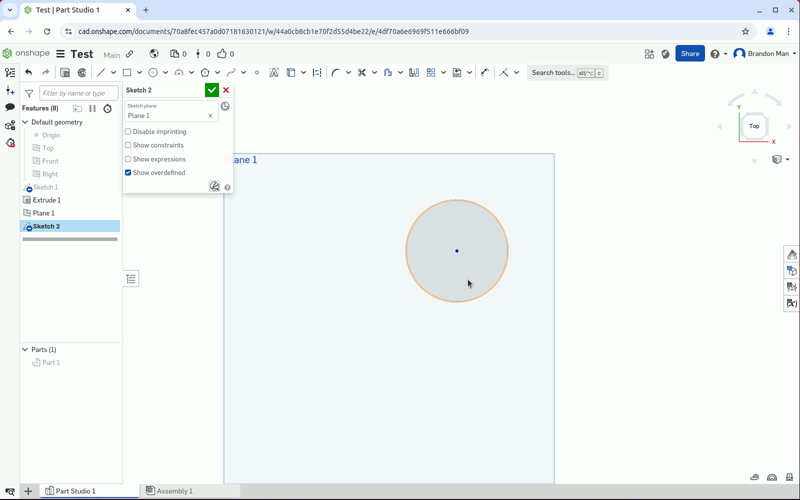
click(468, 279)
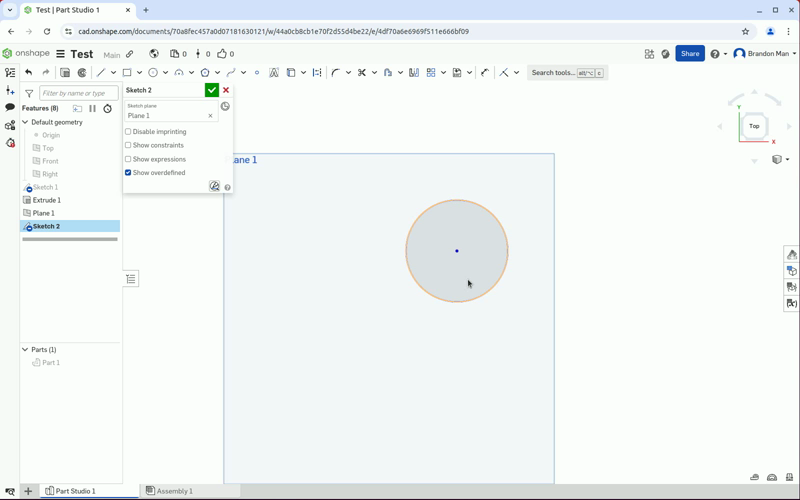
scroll(-6)
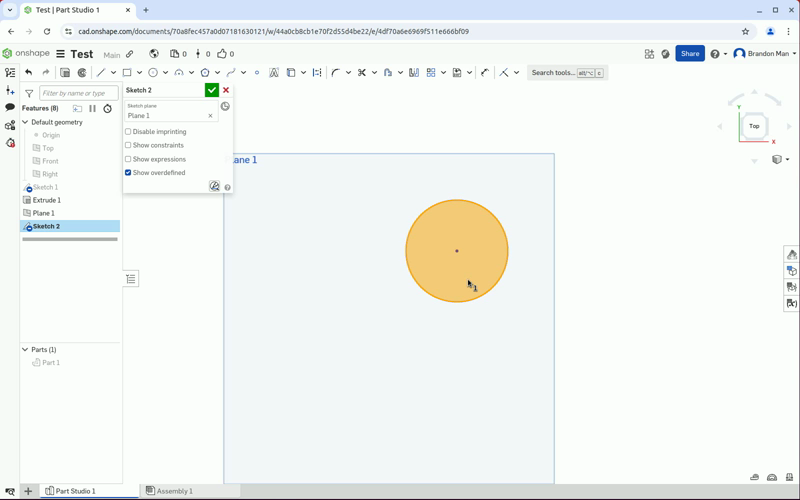
scroll(-6)
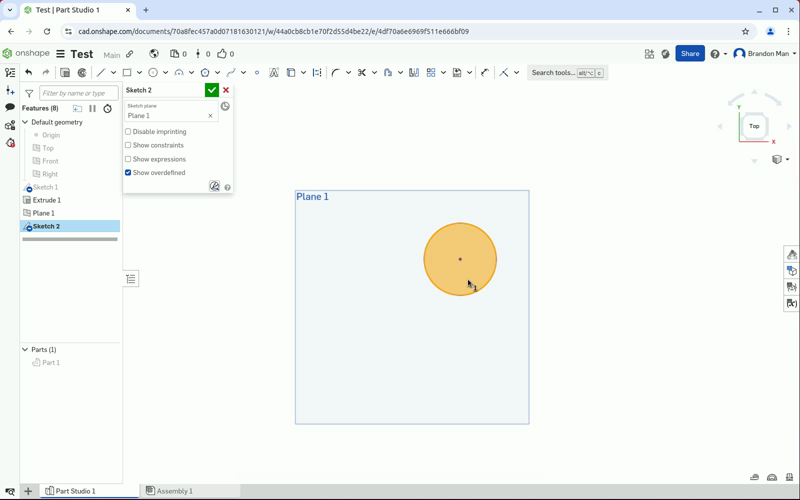
scroll(-6)
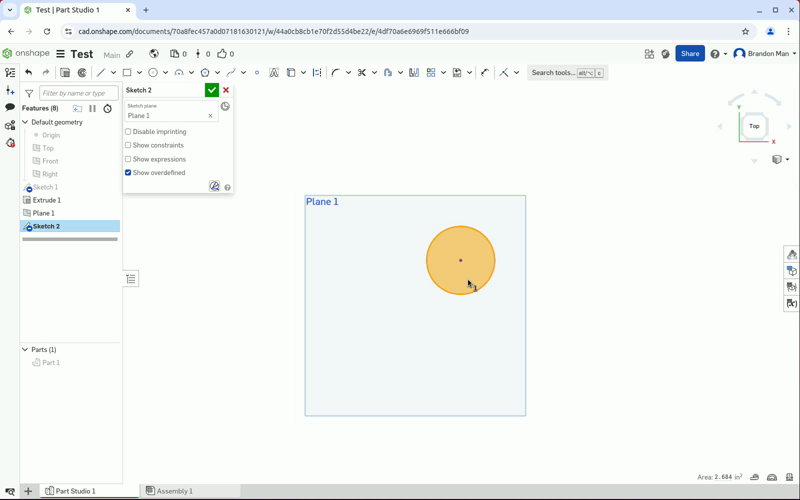
scroll(-6)
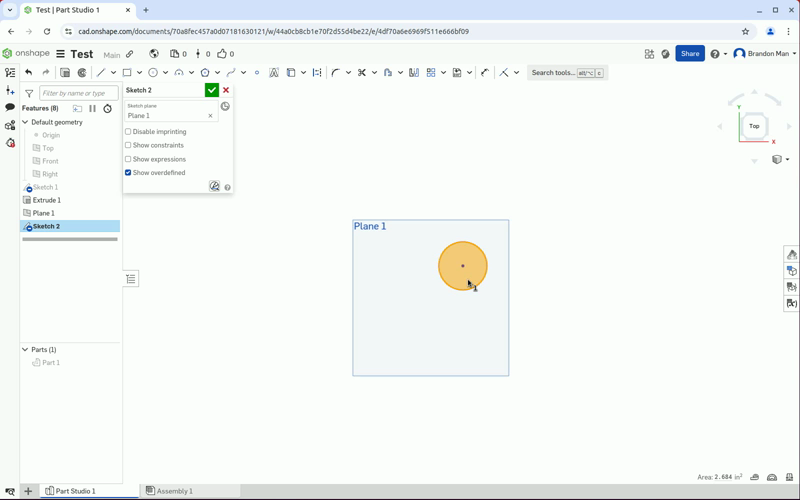
scroll(-6)
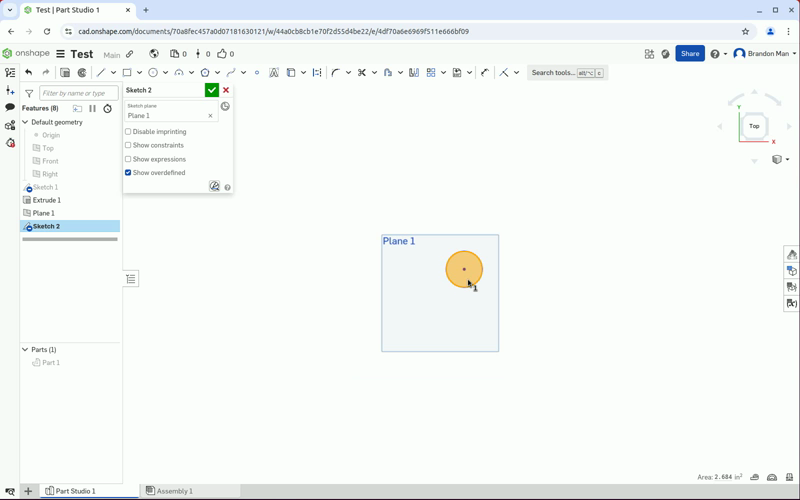
scroll(-6)
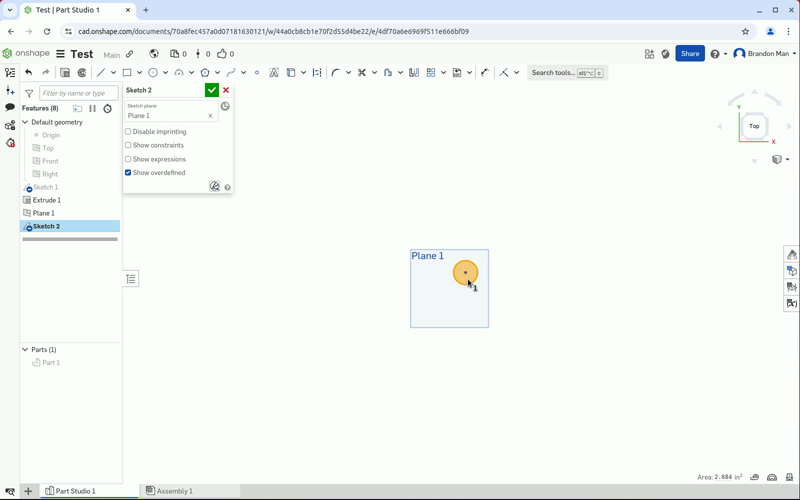
scroll(-6)
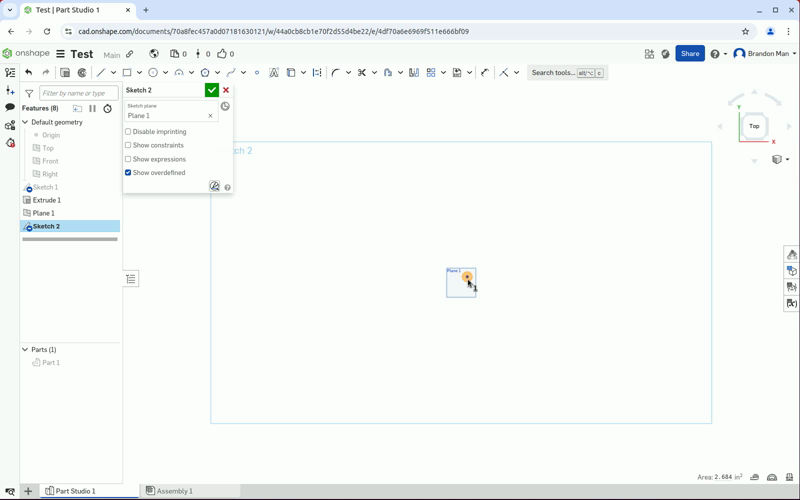
mouse_move(73, 352)
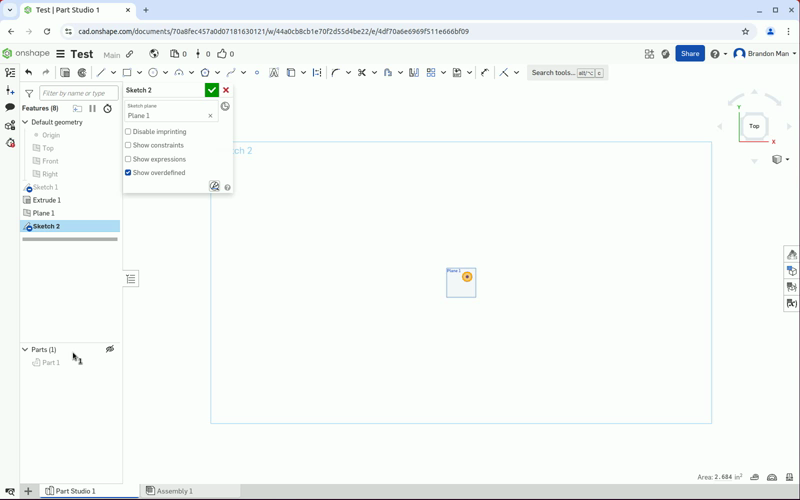
key(shift+y)
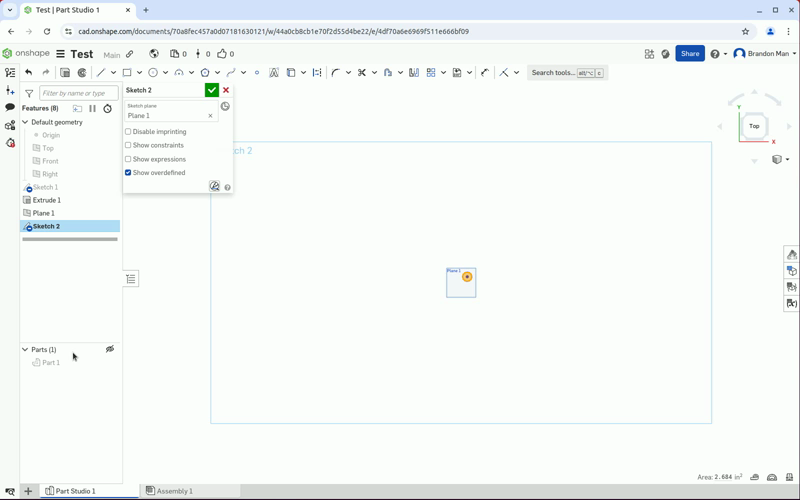
key(shift+e)
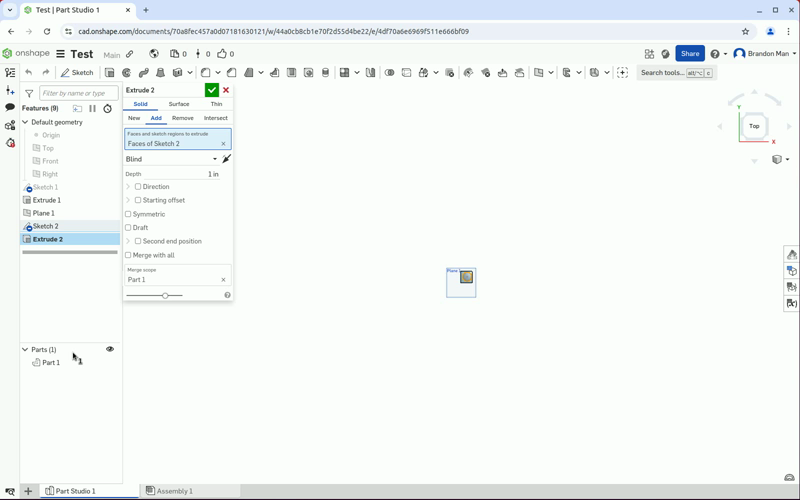
mouse_move(143, 106)
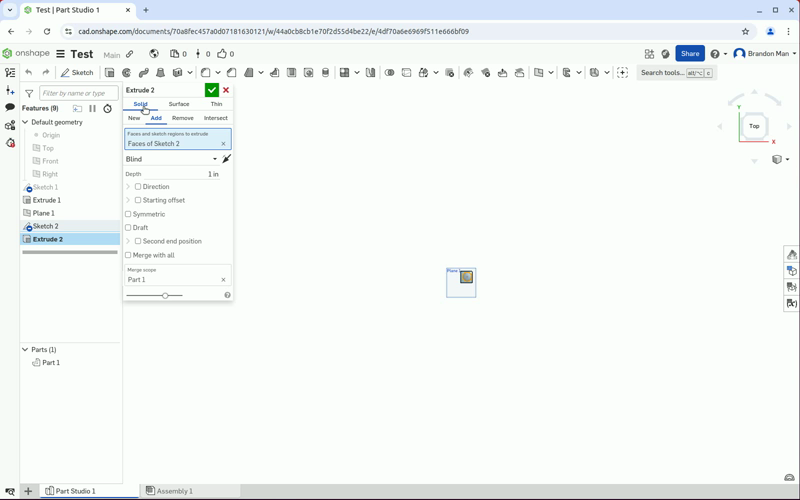
click(143, 106)
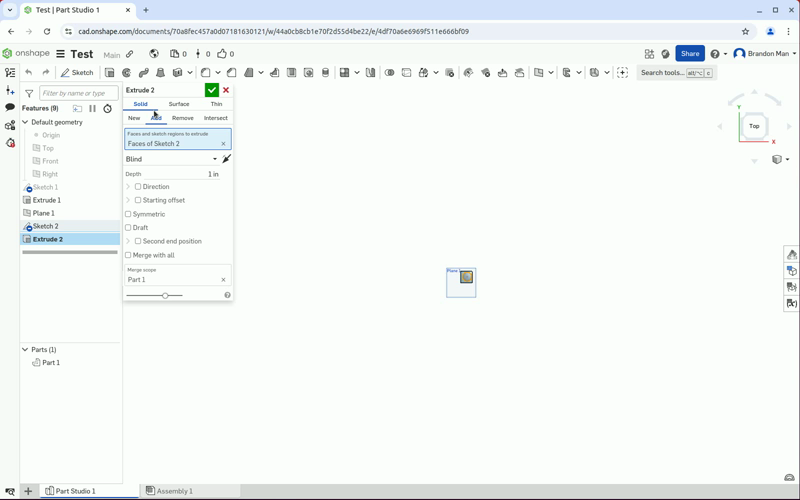
mouse_move(186, 120)
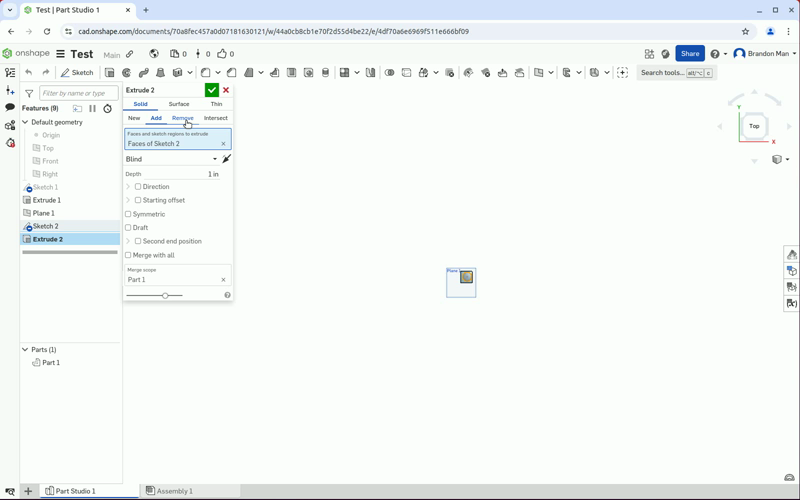
click(186, 120)
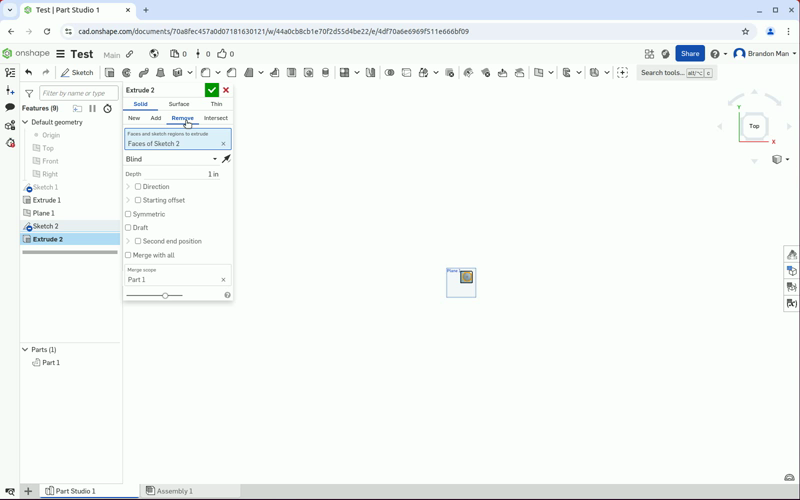
key(tab, 4)
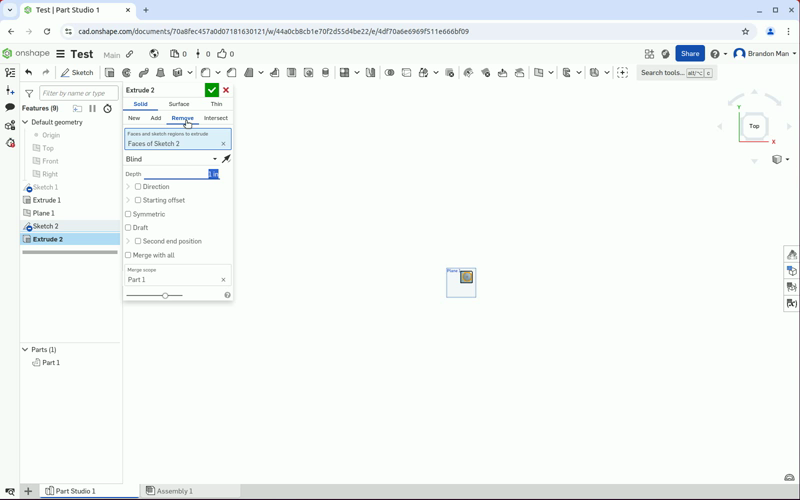
text(11.073)
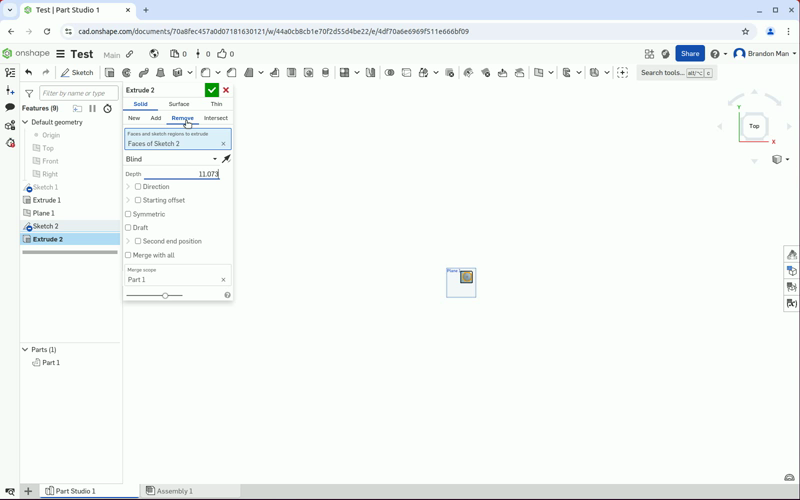
key(tab, 6)
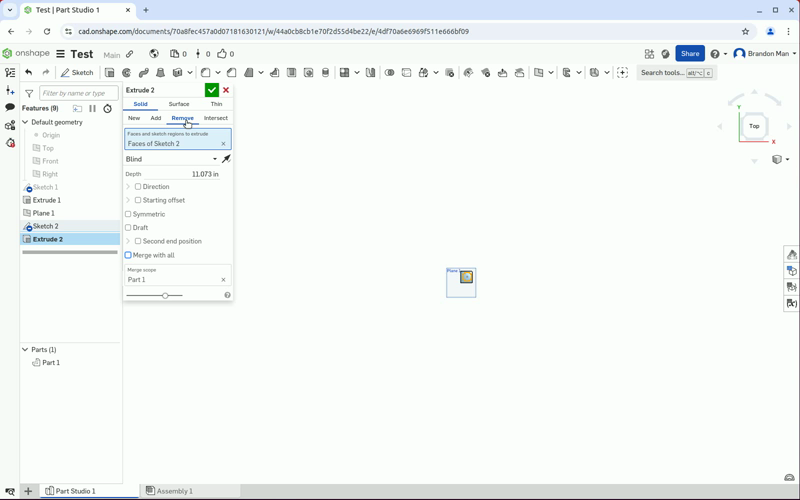
key(space)
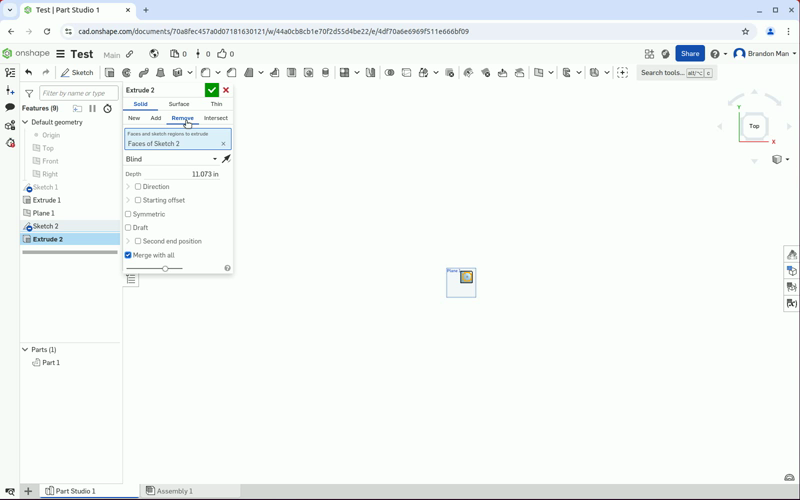
key(enter)
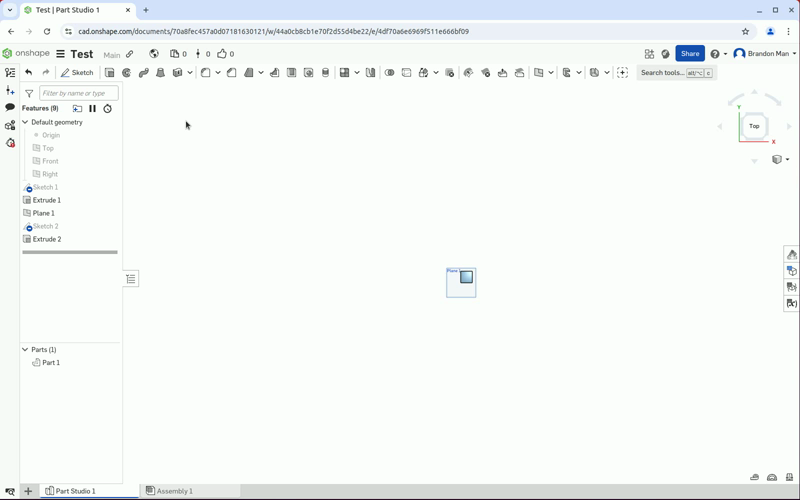
key(shift+h)
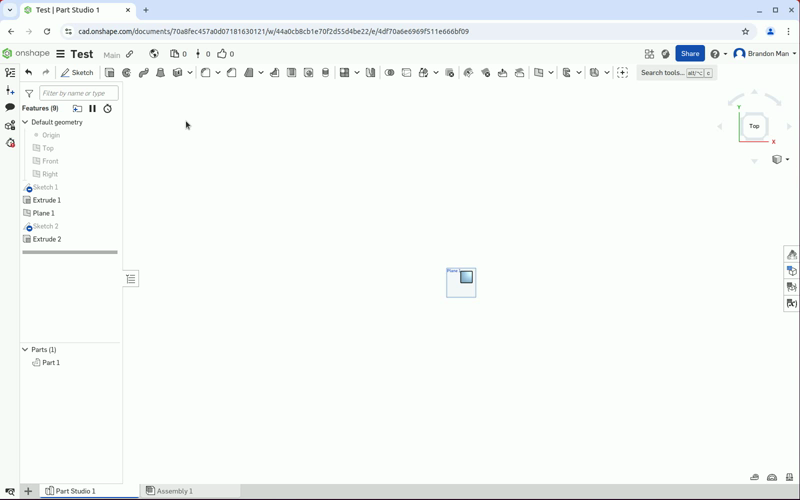
key(shift+h)
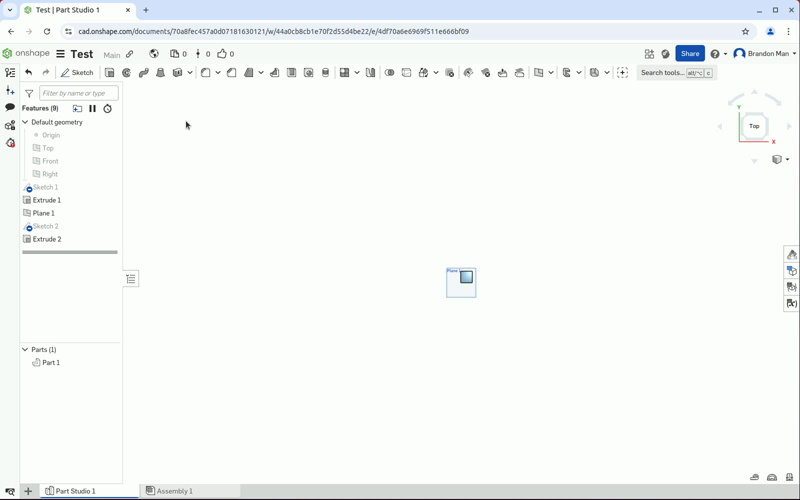
mouse_move(73, 189)
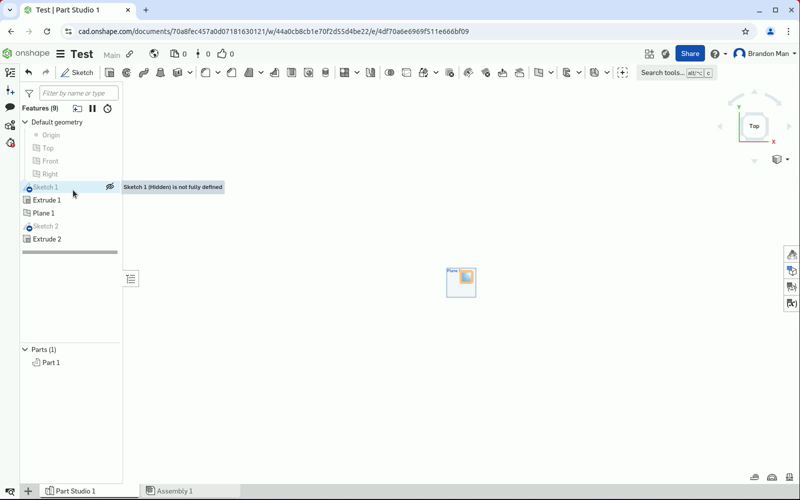
click(73, 189)
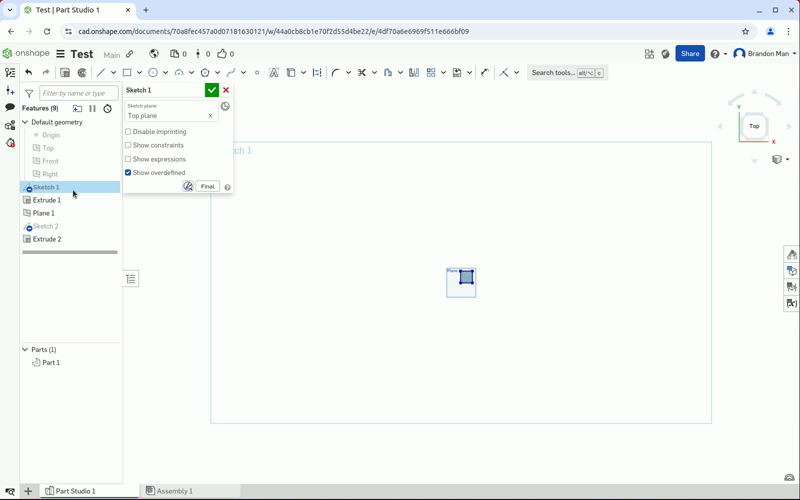
mouse_move(229, 92)
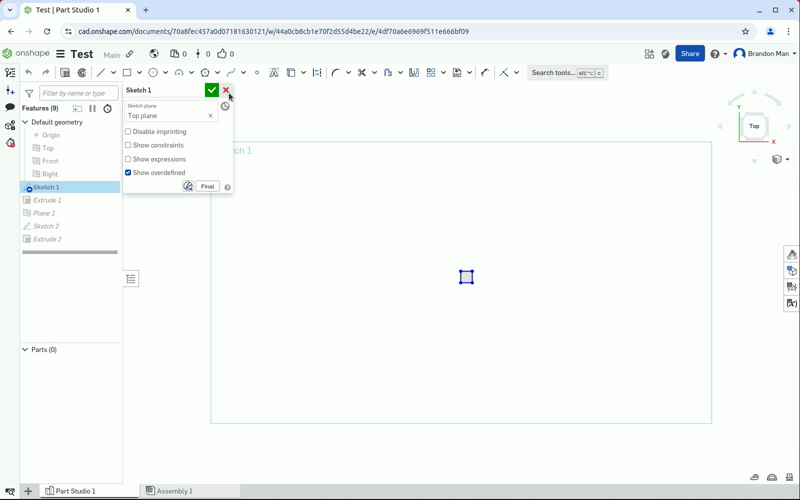
click(229, 92)
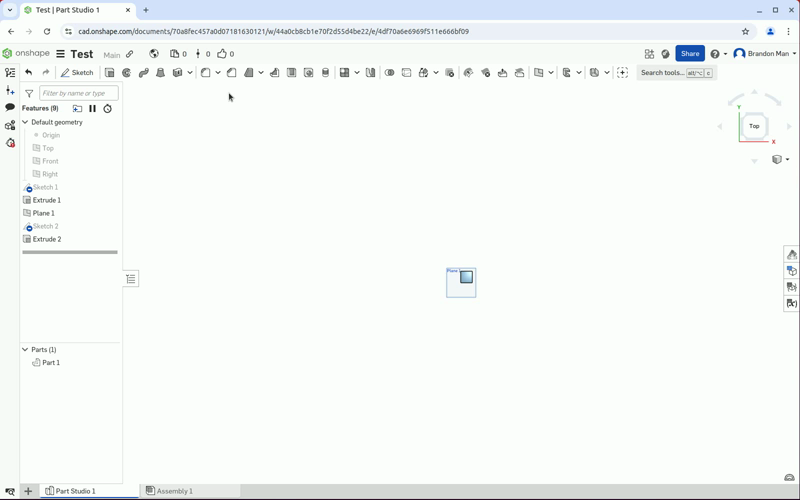
mouse_move(73, 352)
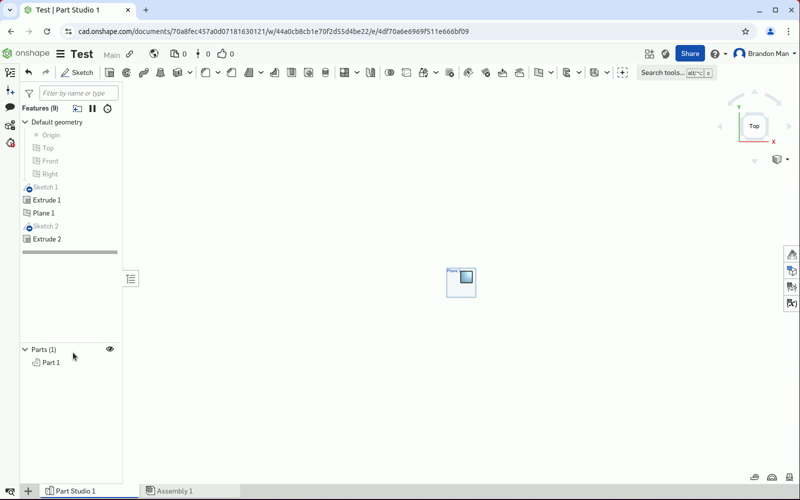
key(y)
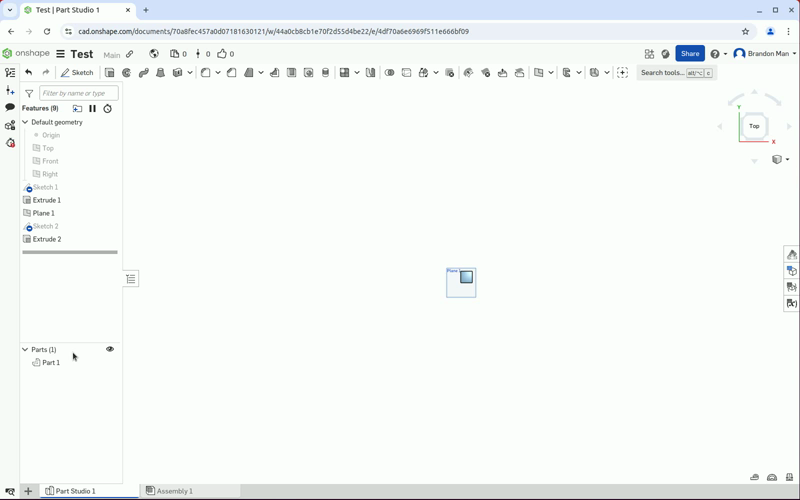
key(shift+p)
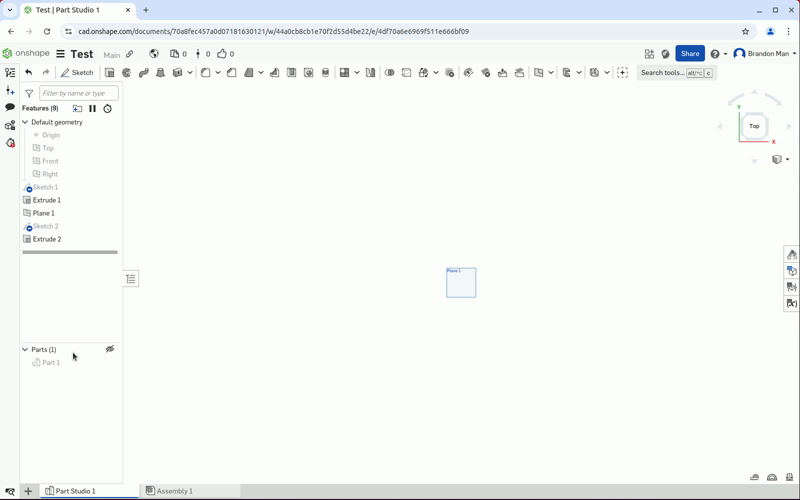
key(space)
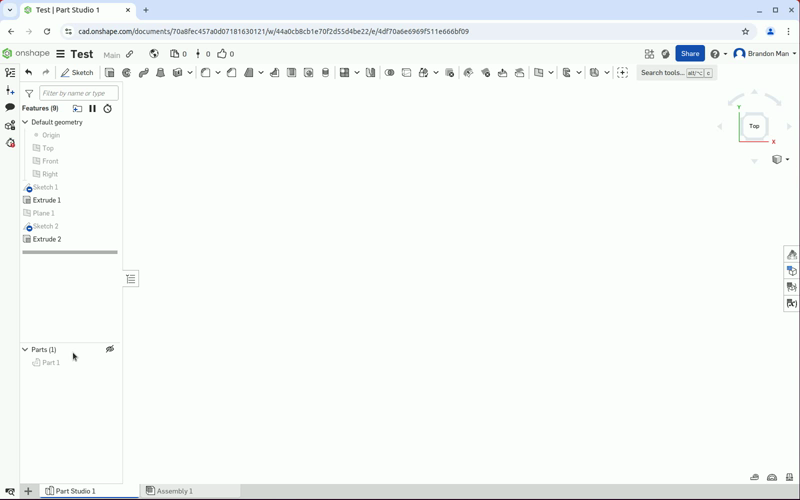
key_down(shift)
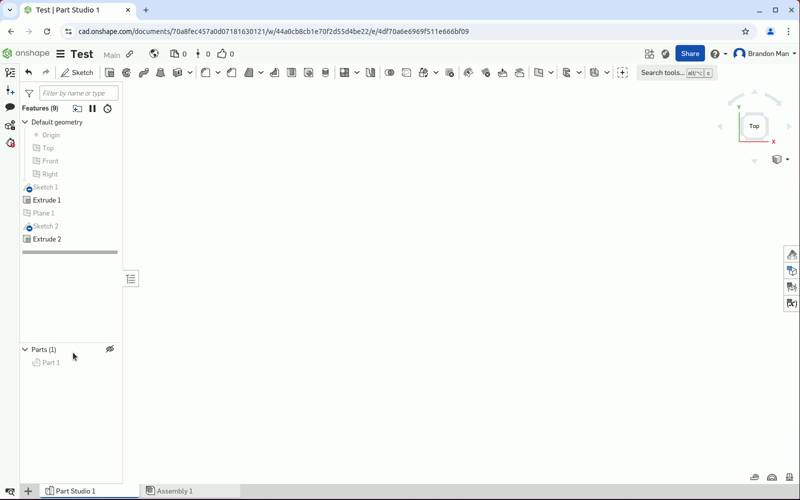
key(up)
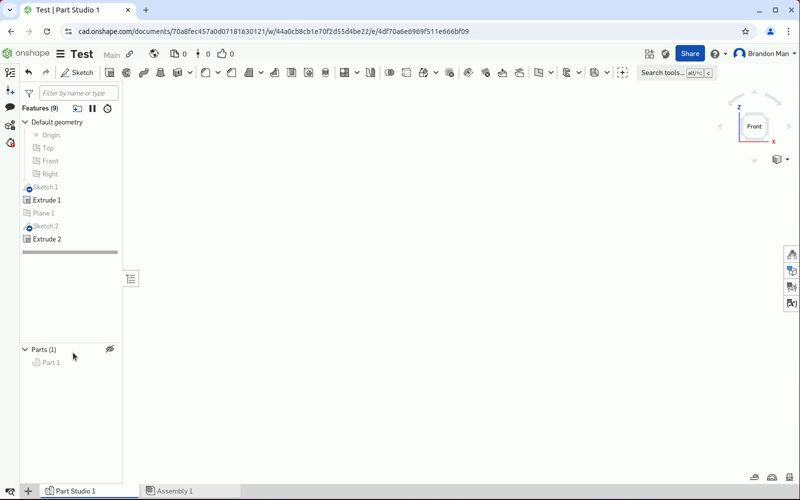
key_up(shift)
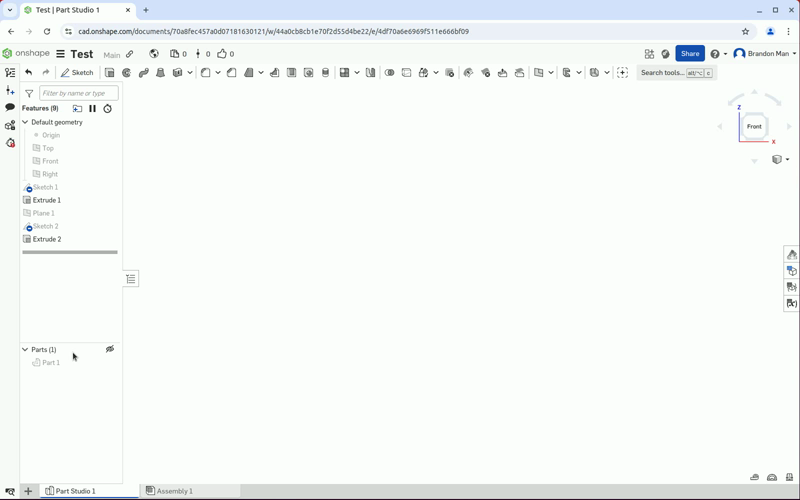
mouse_move(73, 352)
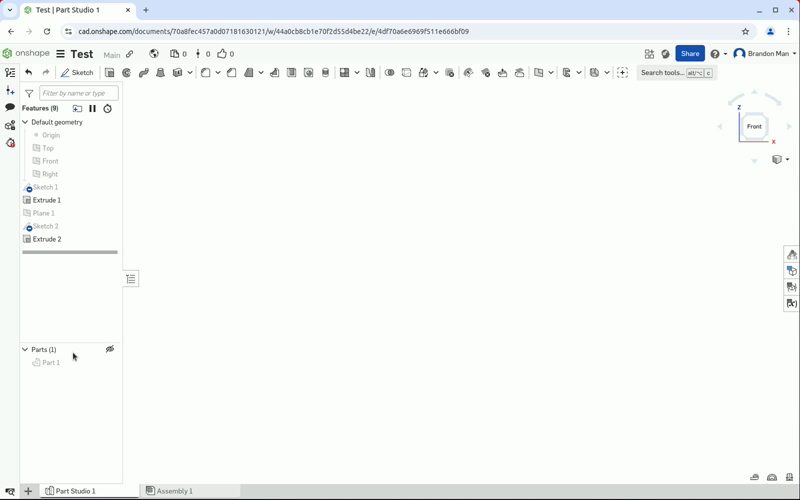
key(shift+y)
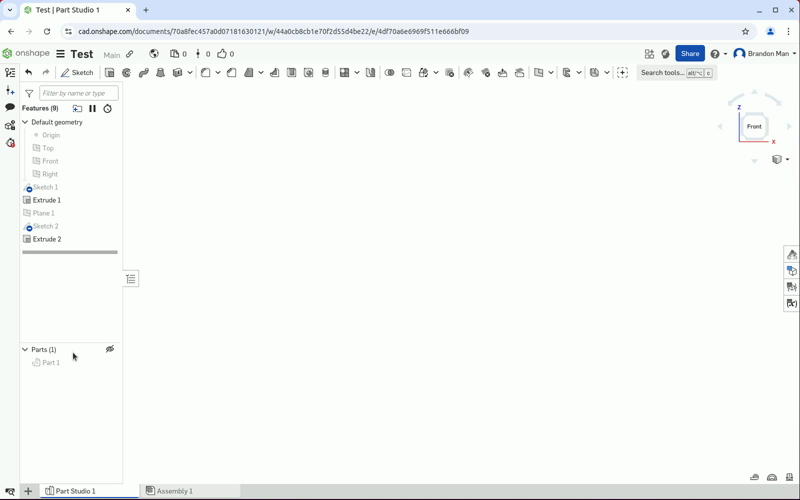
key(shift+s)
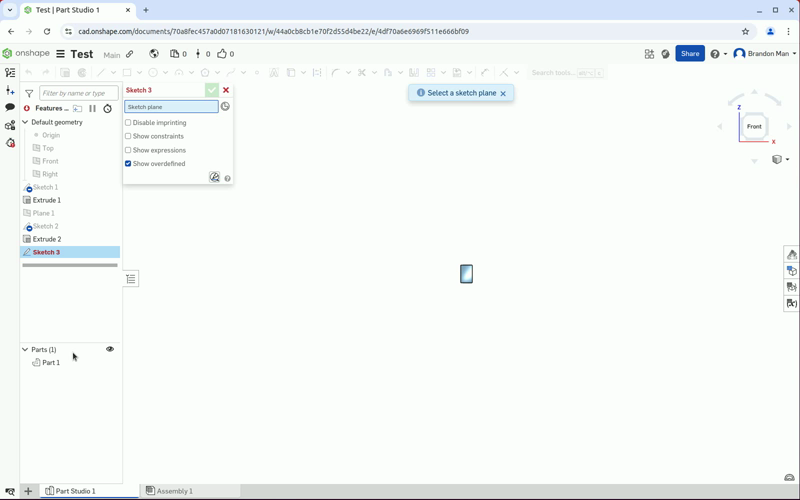
mouse_move(73, 163)
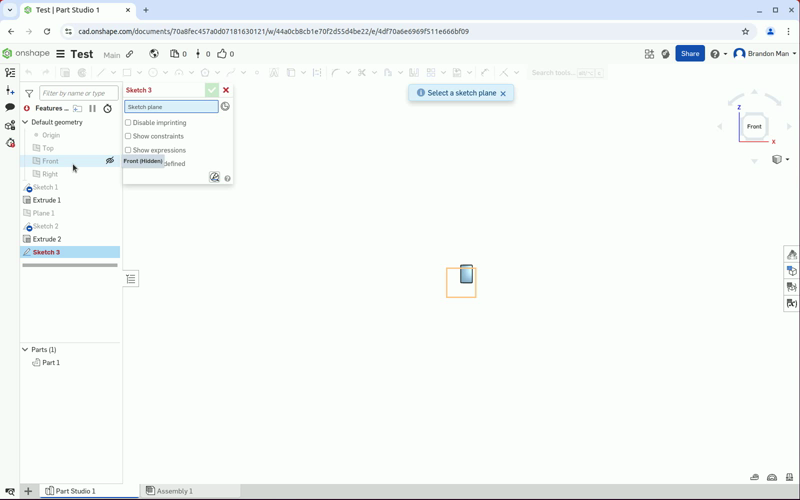
click(73, 163)
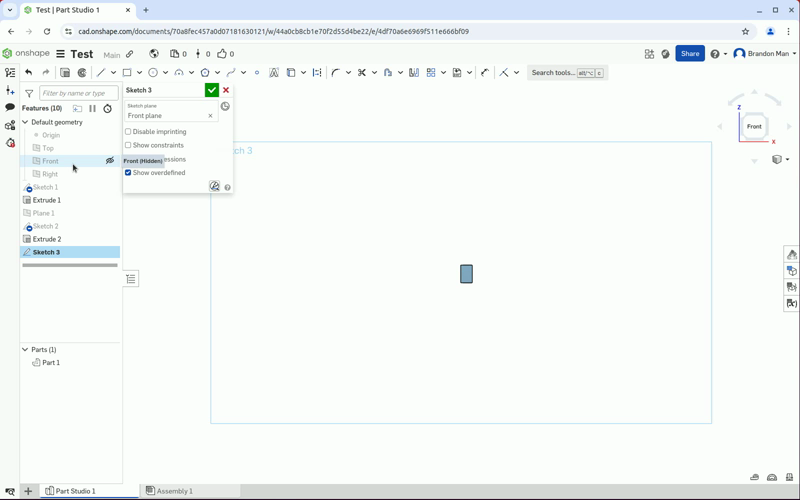
mouse_move(73, 352)
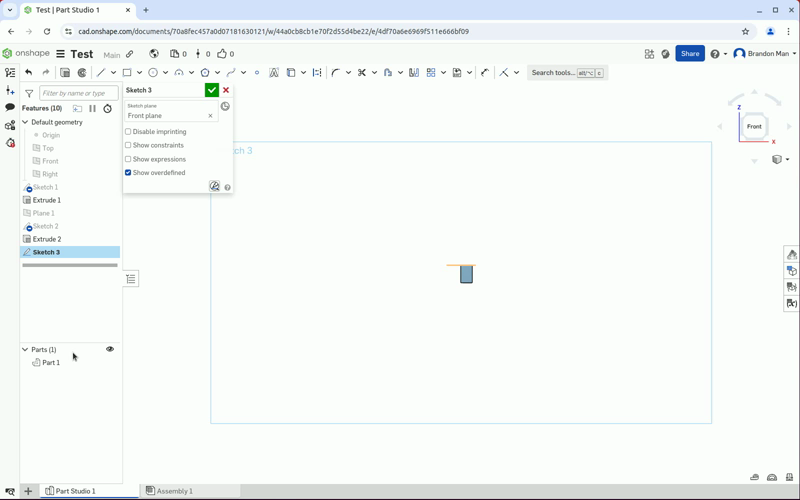
key(y)
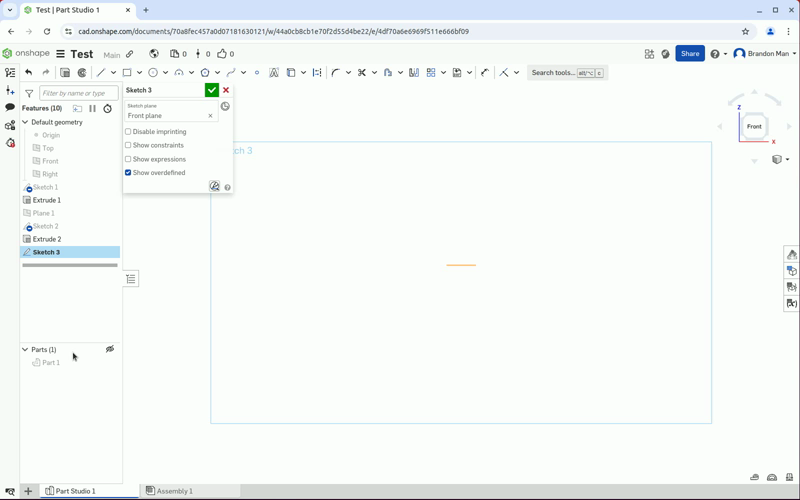
key(l)
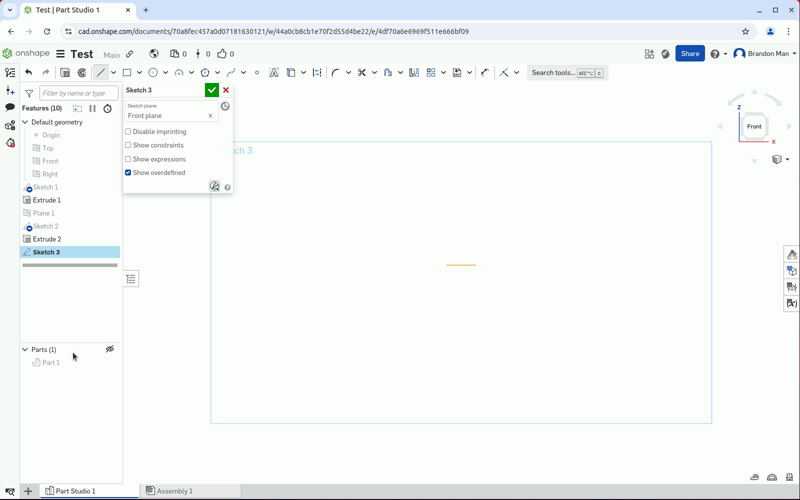
key_down(shift)
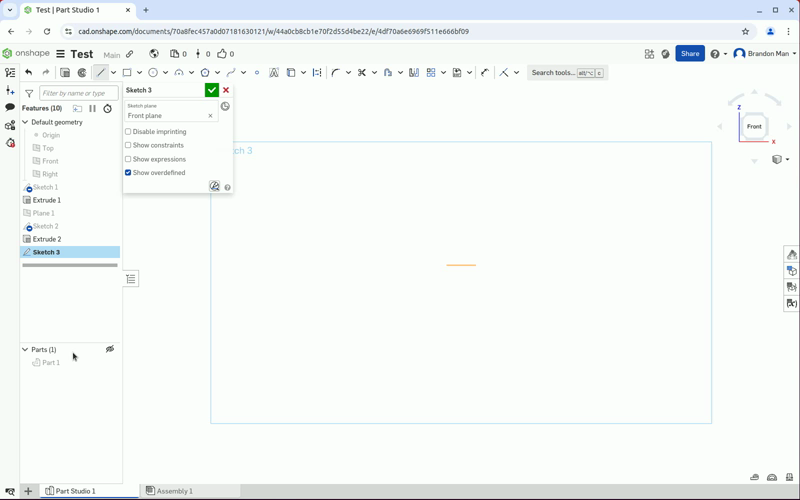
mouse_move(468, 282)
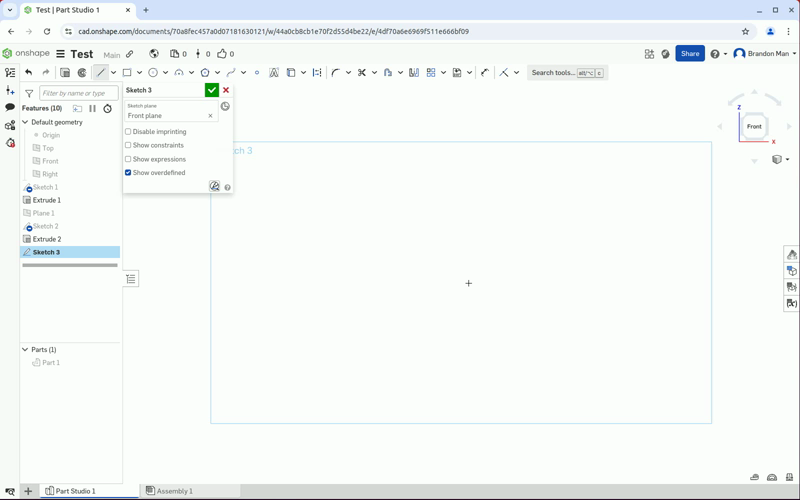
click(468, 282)
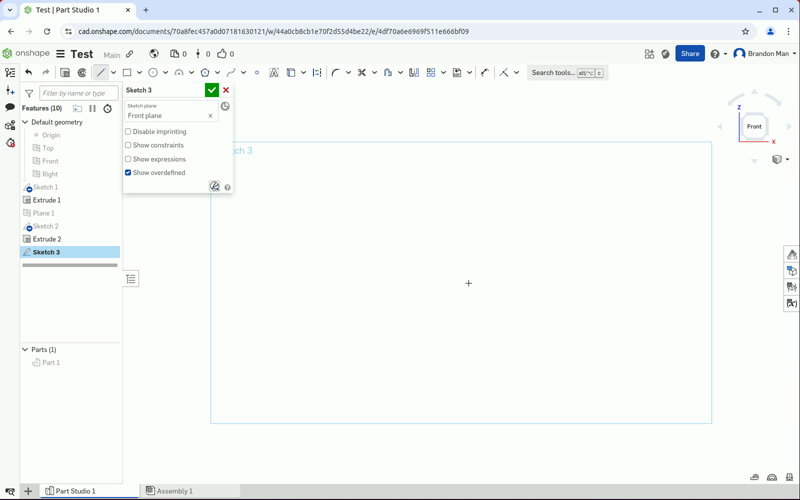
key_up(shift)
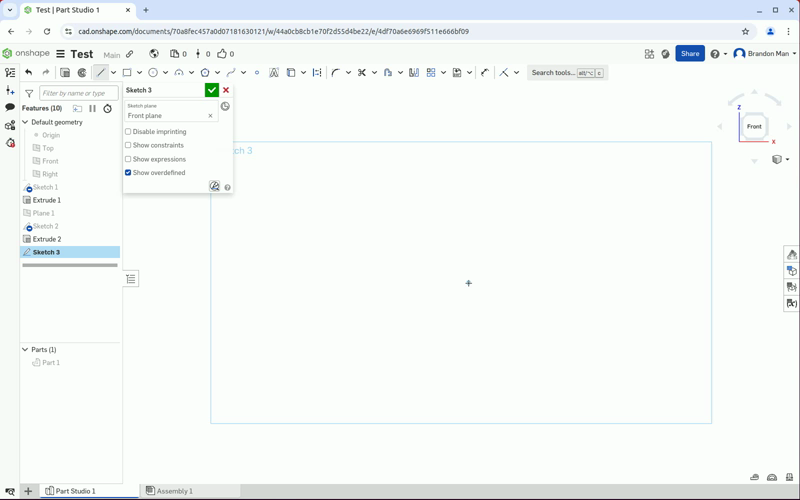
key_down(shift)
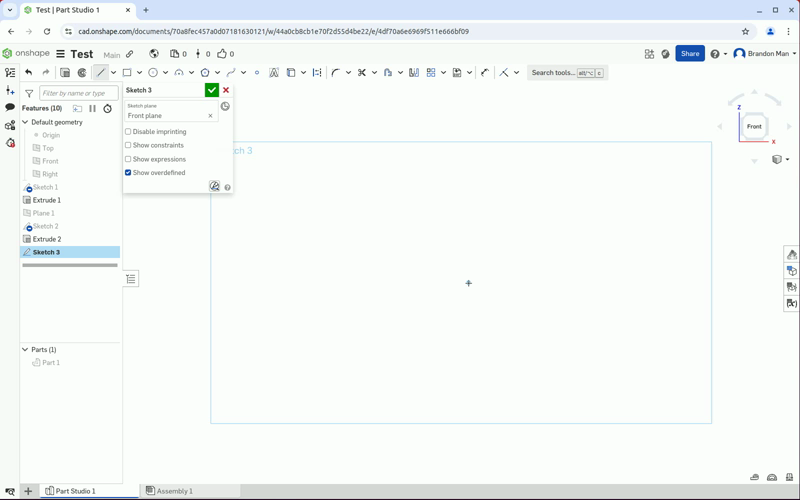
mouse_move(498, 282)
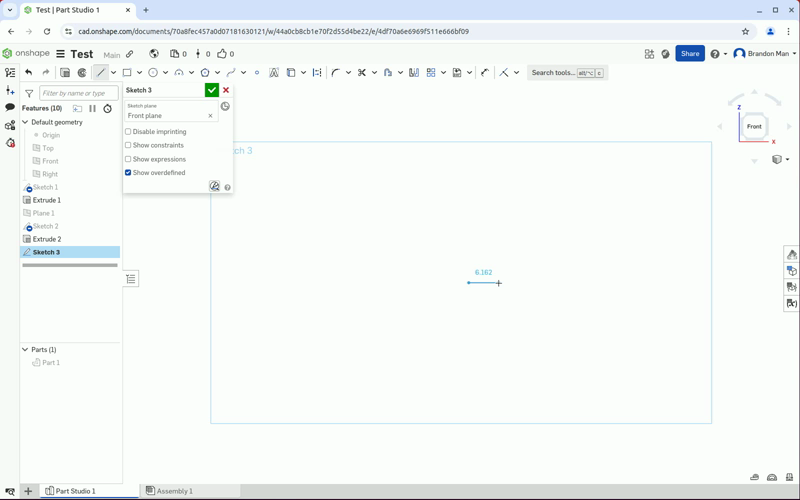
mouse_move(471, 282)
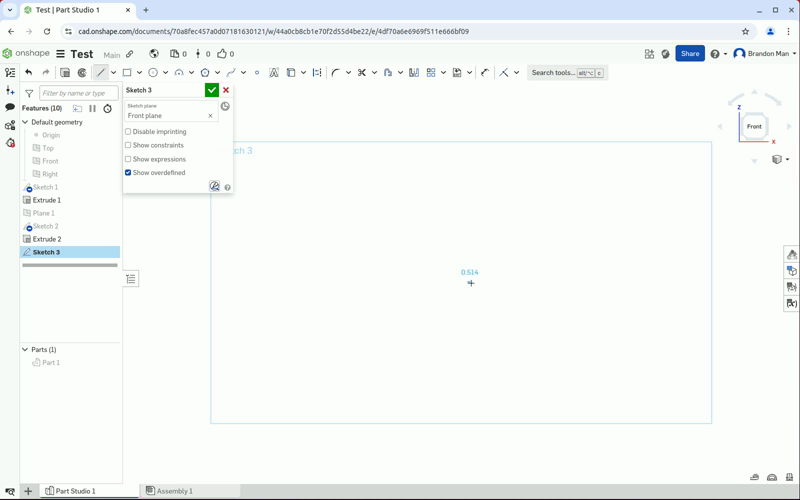
scroll(6)
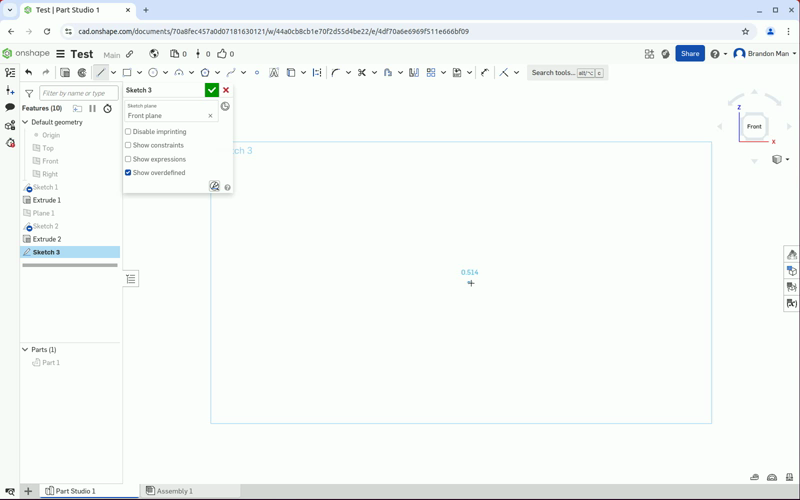
scroll(6)
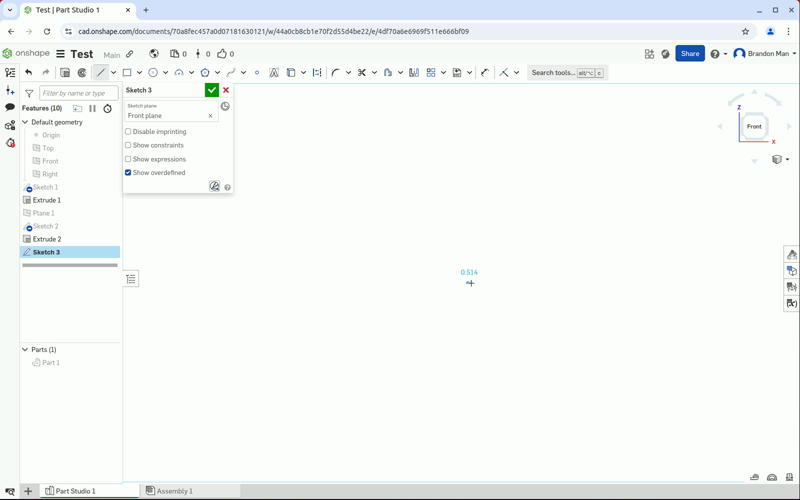
scroll(6)
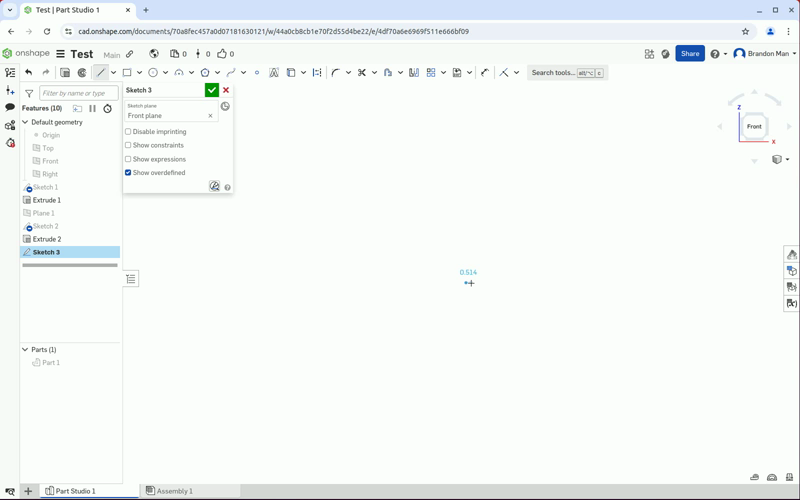
scroll(6)
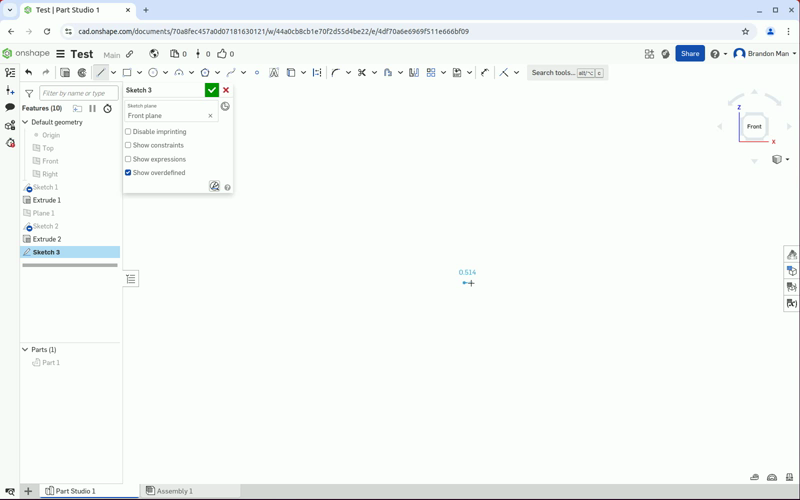
scroll(6)
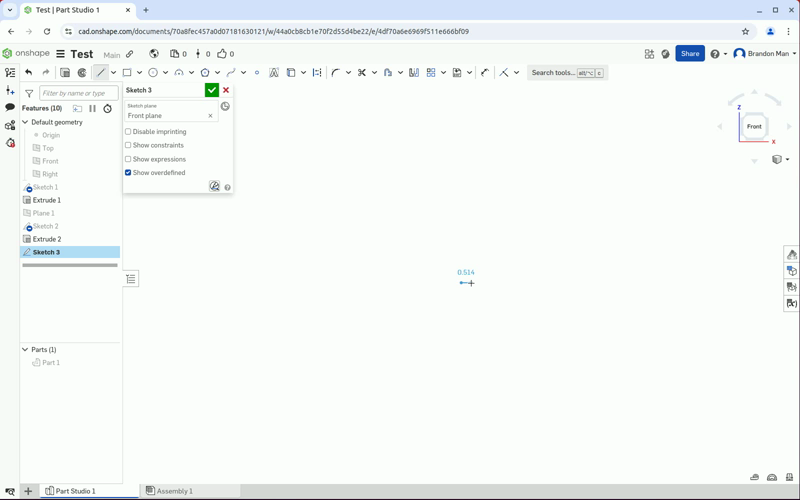
scroll(6)
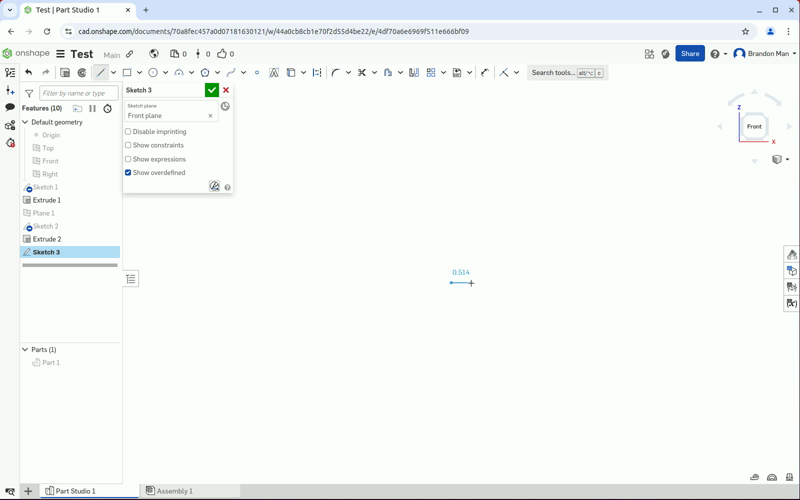
scroll(6)
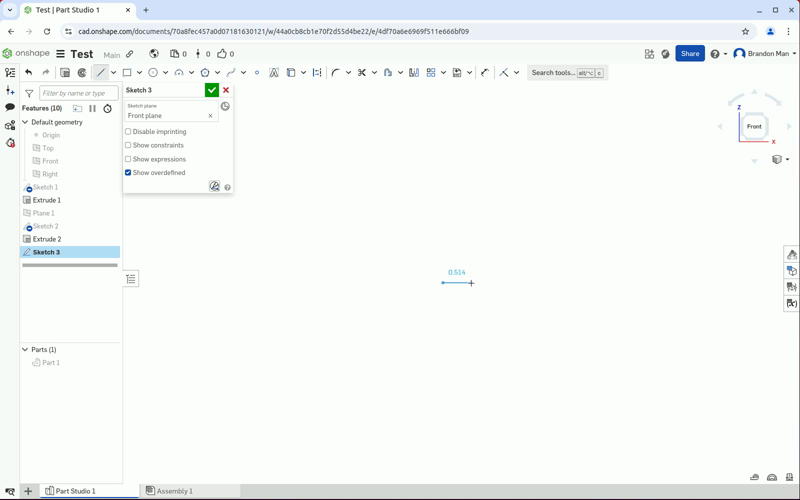
click(471, 282)
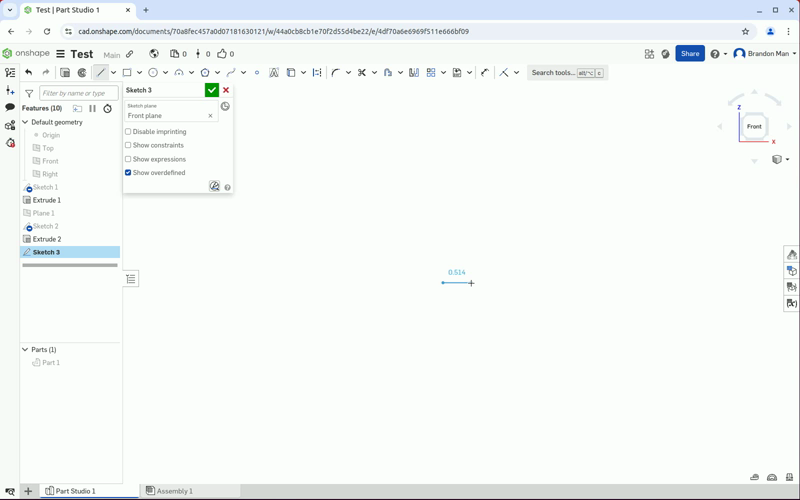
scroll(-6)
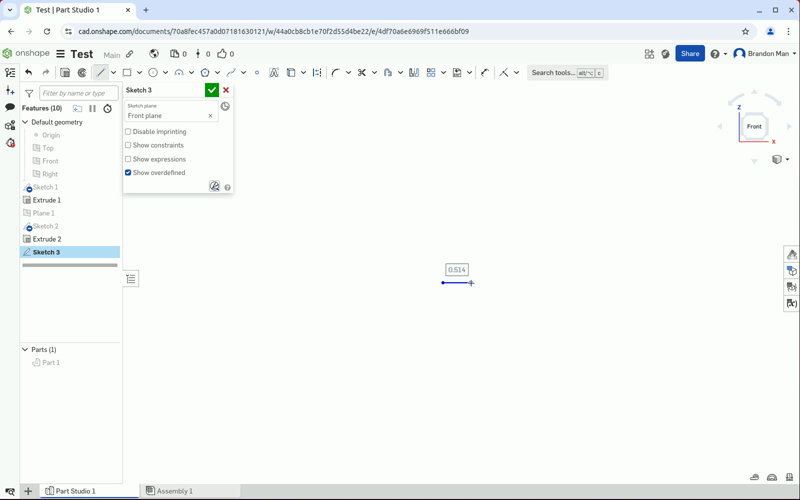
scroll(-6)
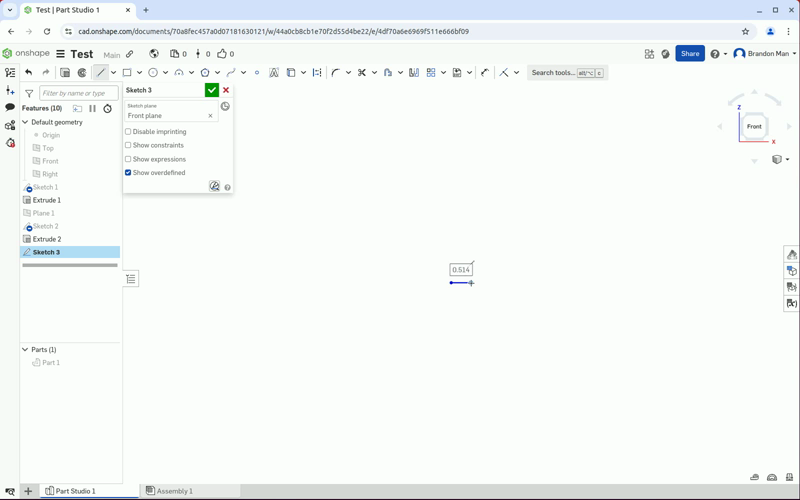
scroll(-6)
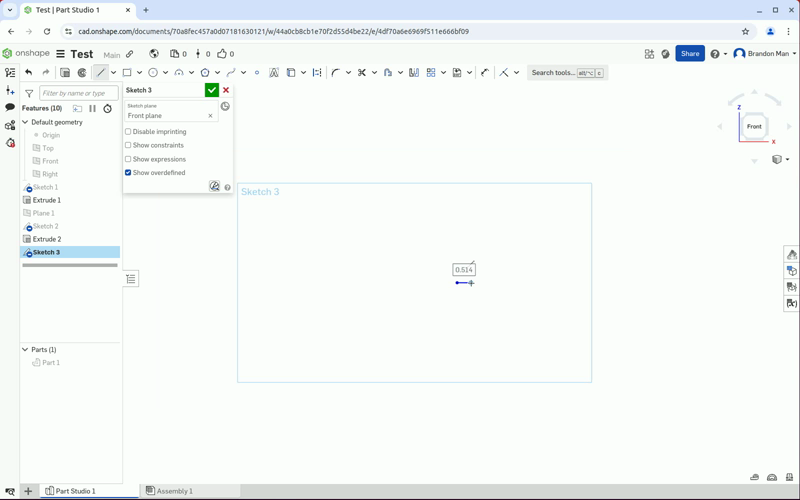
scroll(-6)
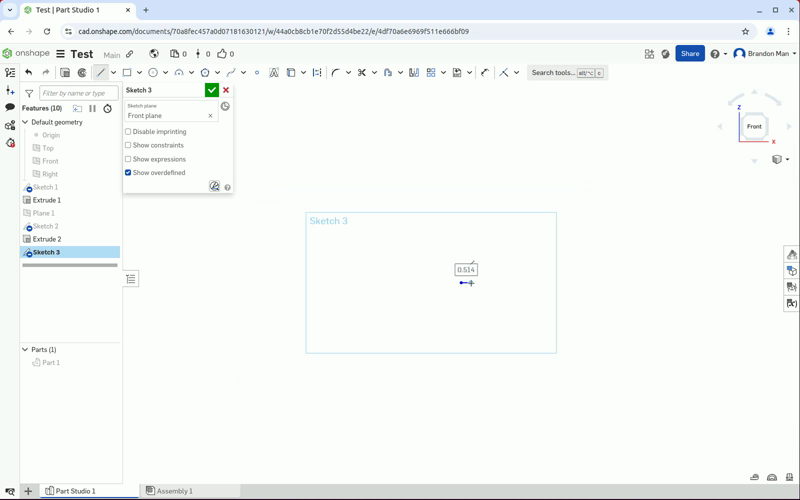
scroll(-6)
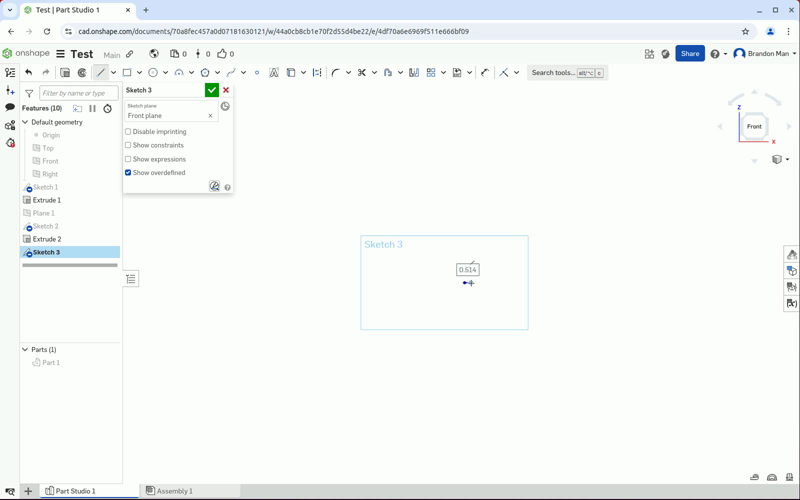
scroll(-6)
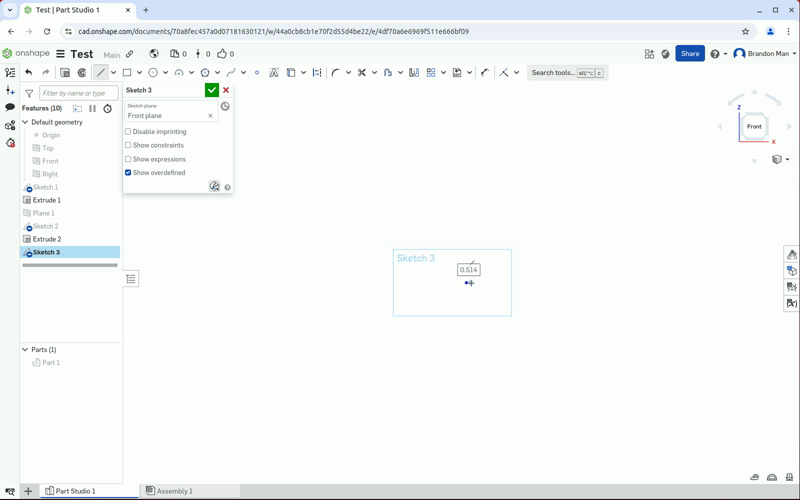
scroll(-6)
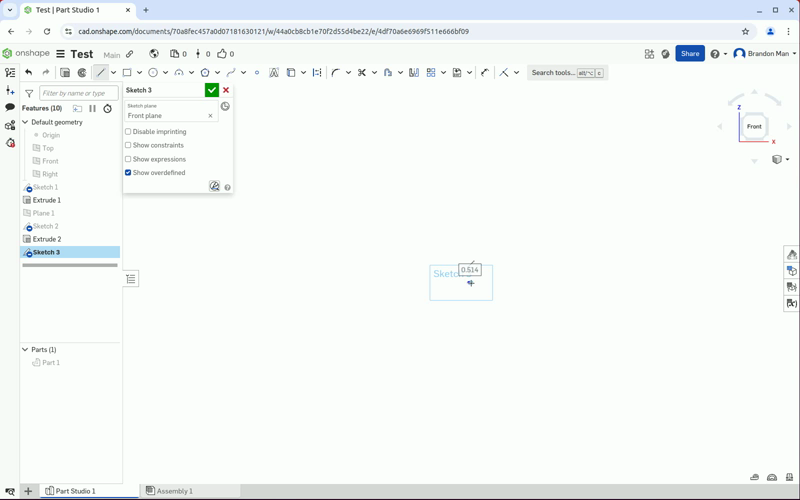
key_up(shift)
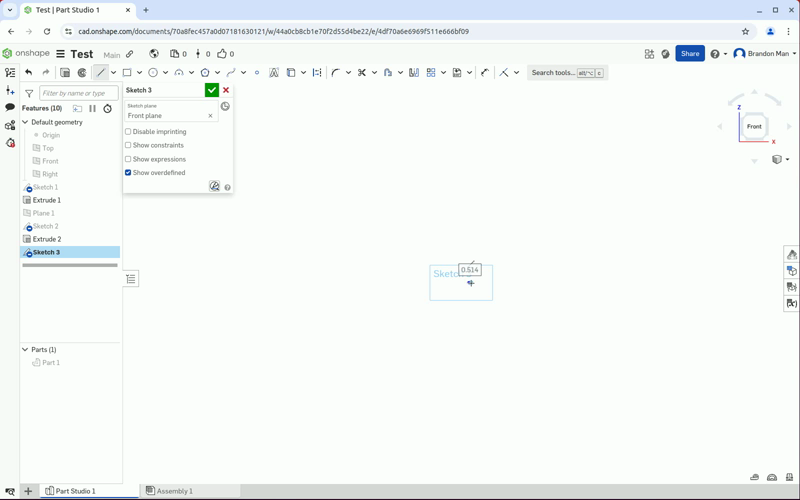
key_down(shift)
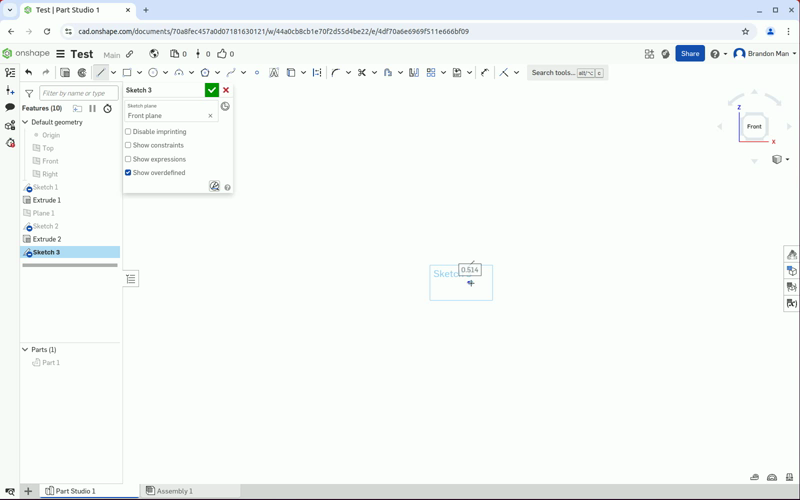
mouse_move(501, 282)
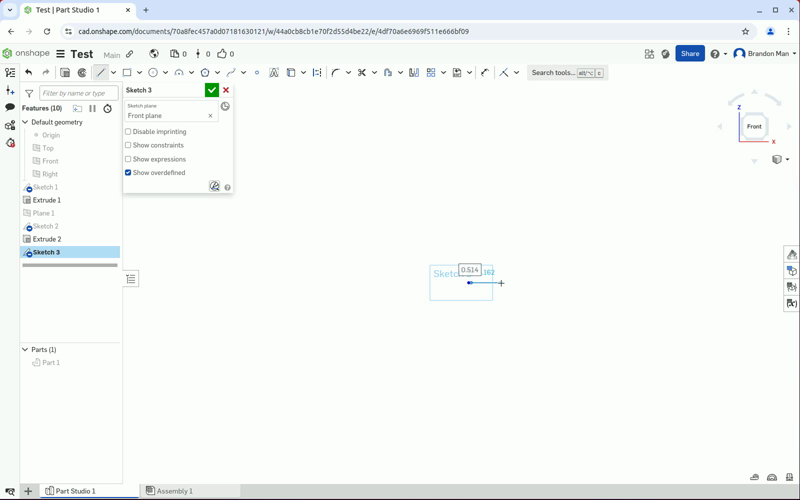
mouse_move(471, 264)
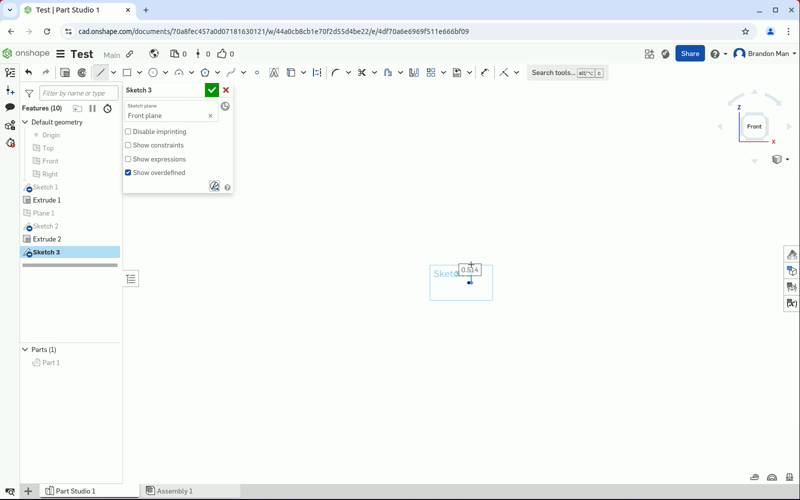
click(471, 264)
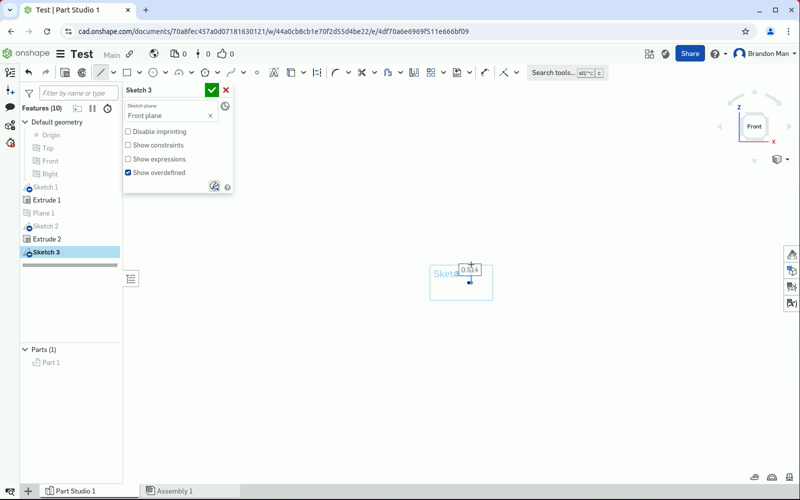
key_up(shift)
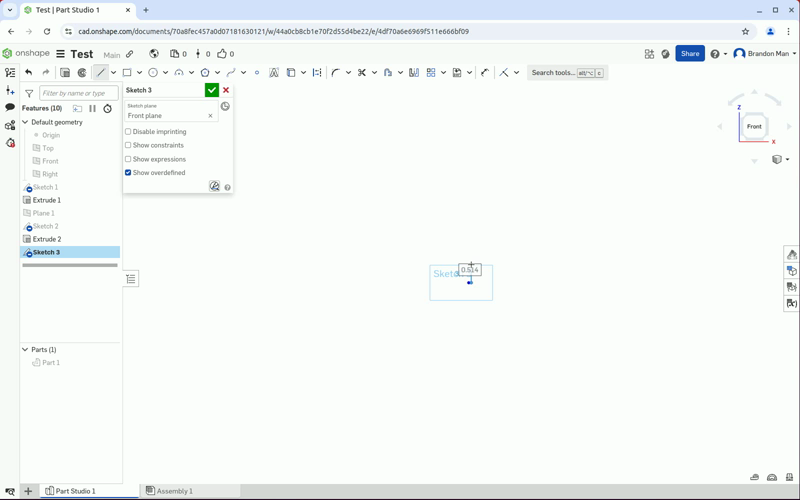
key_down(shift)
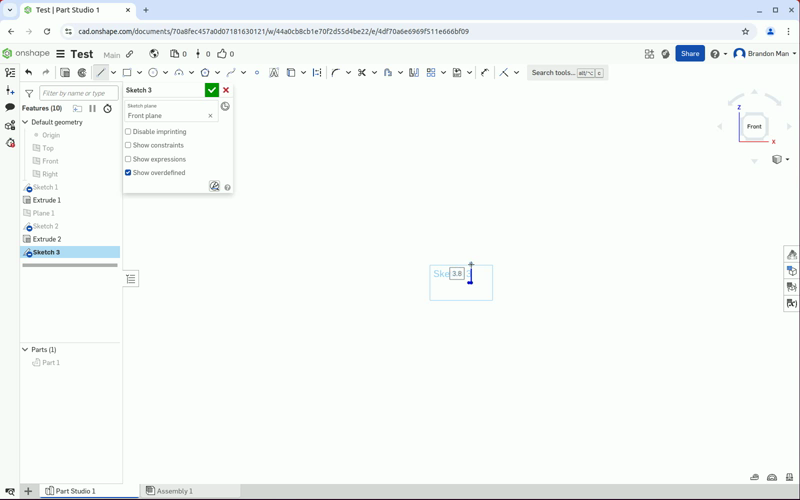
mouse_move(501, 264)
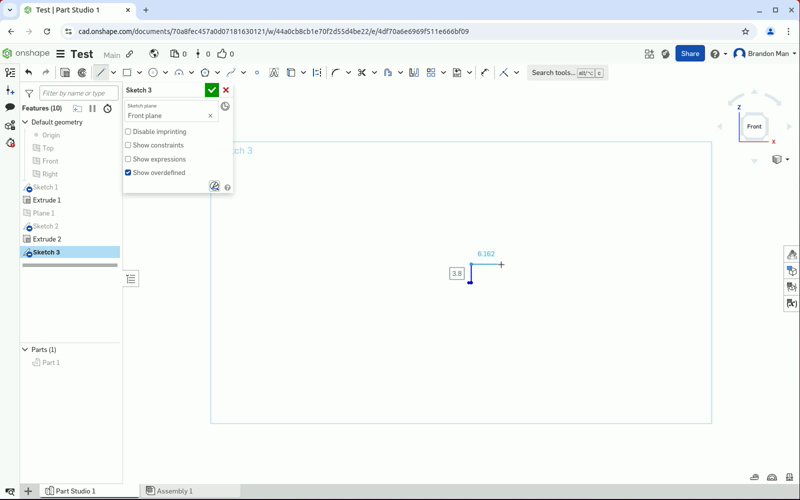
mouse_move(468, 264)
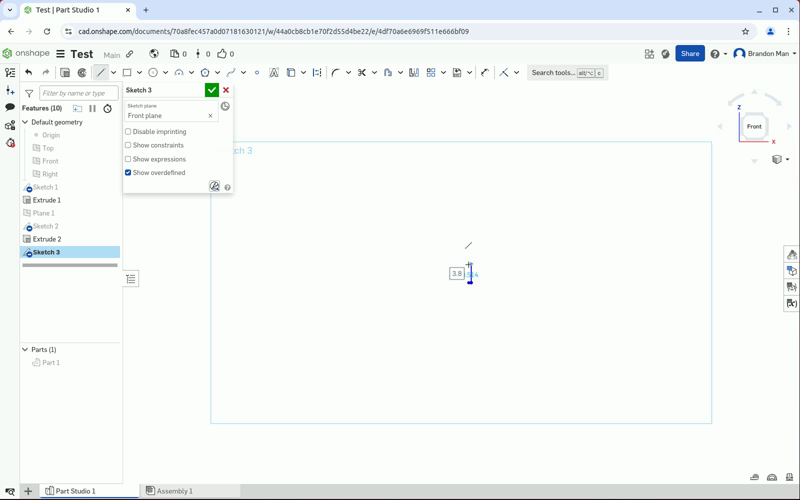
scroll(6)
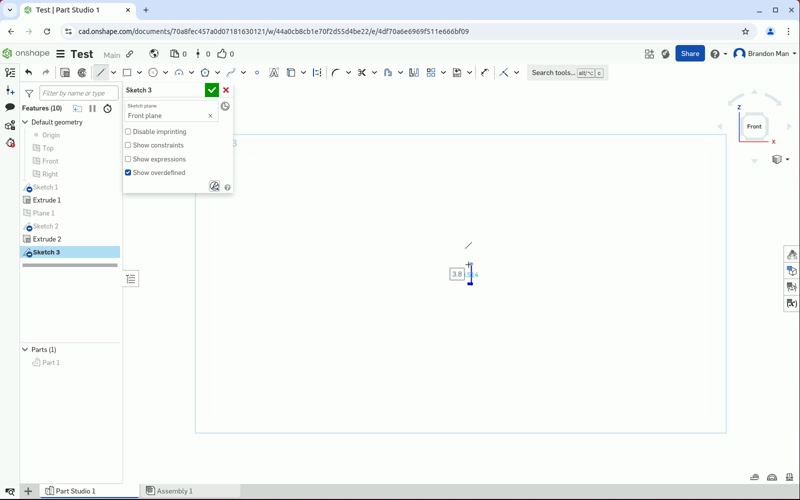
scroll(6)
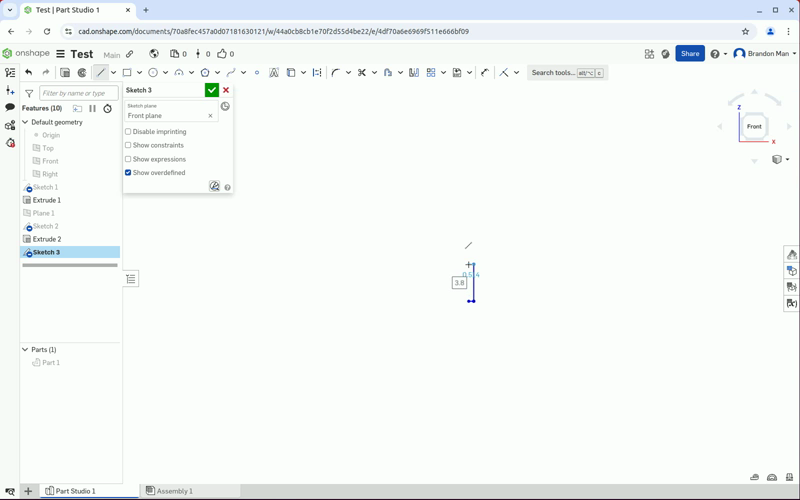
scroll(6)
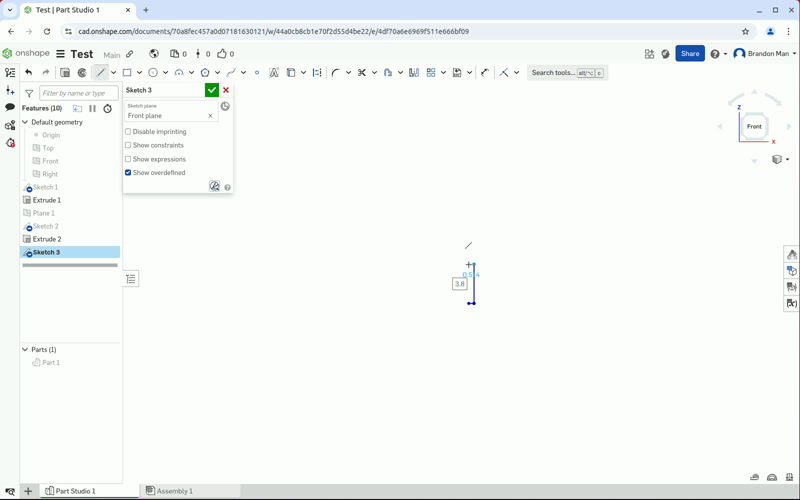
scroll(6)
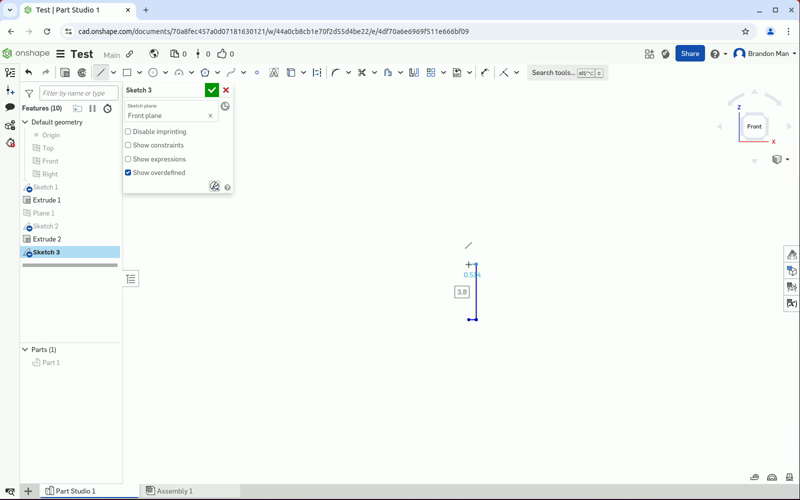
scroll(6)
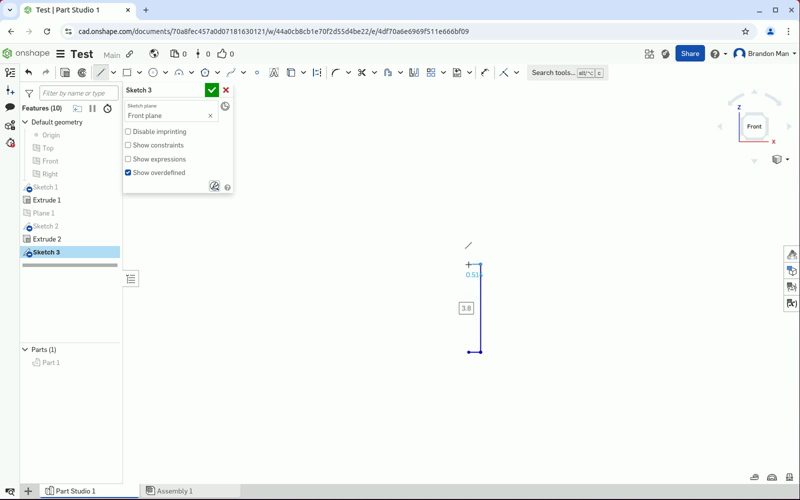
scroll(6)
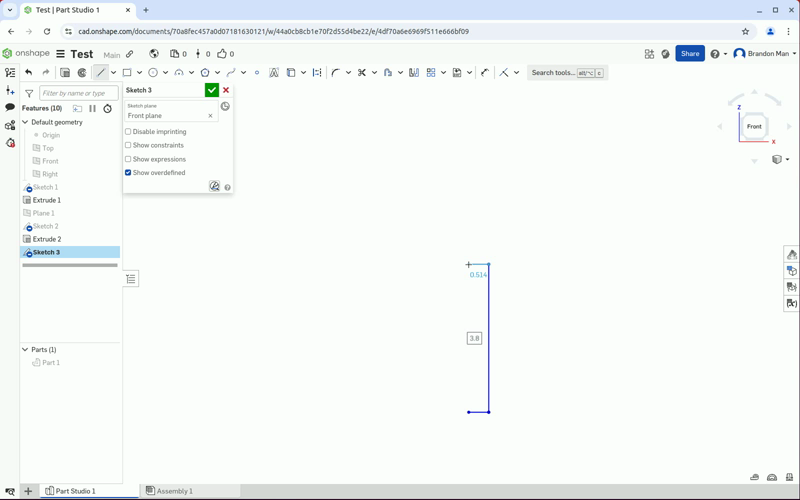
scroll(6)
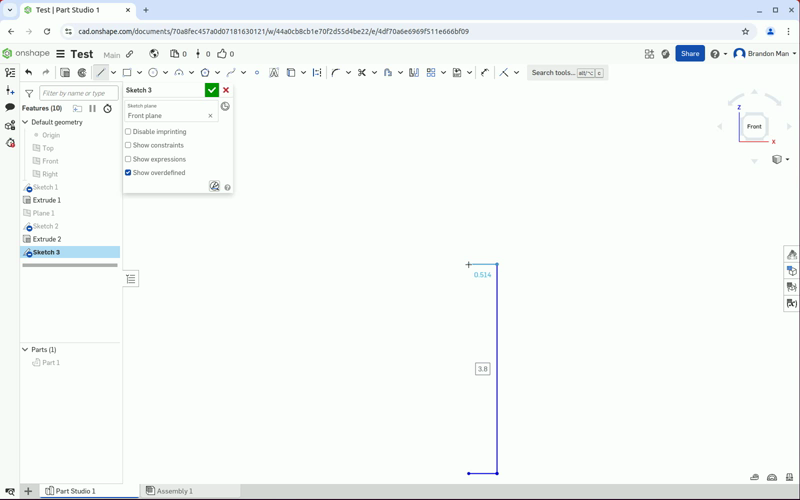
click(468, 264)
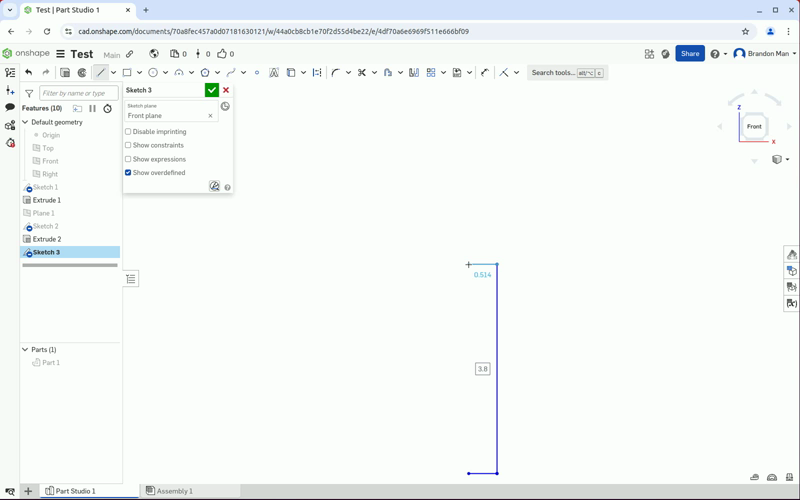
scroll(-6)
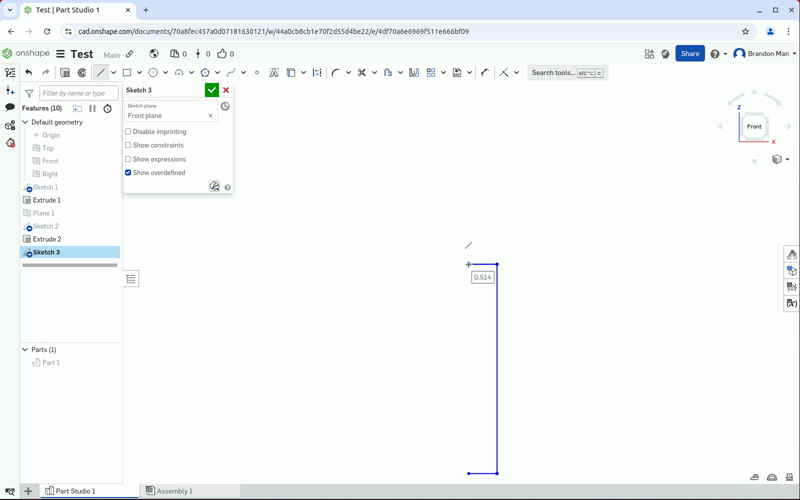
scroll(-6)
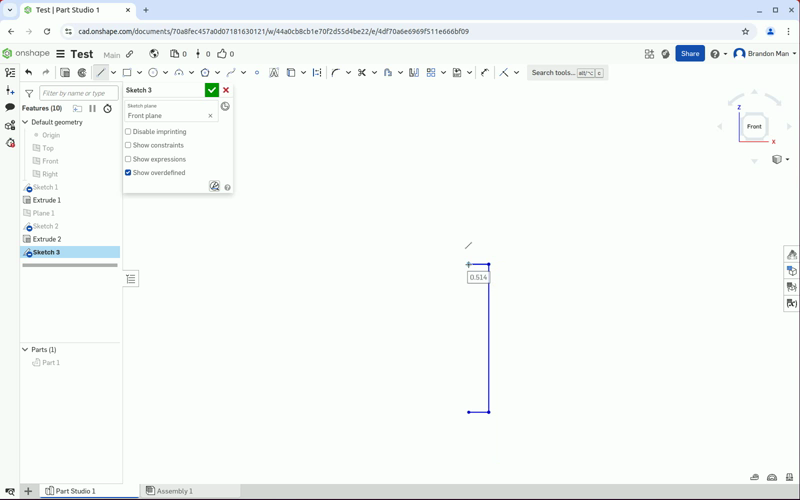
scroll(-6)
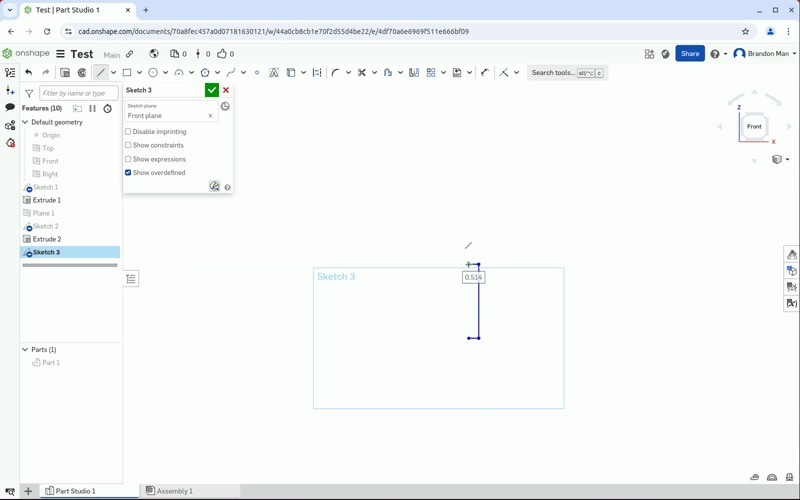
scroll(-6)
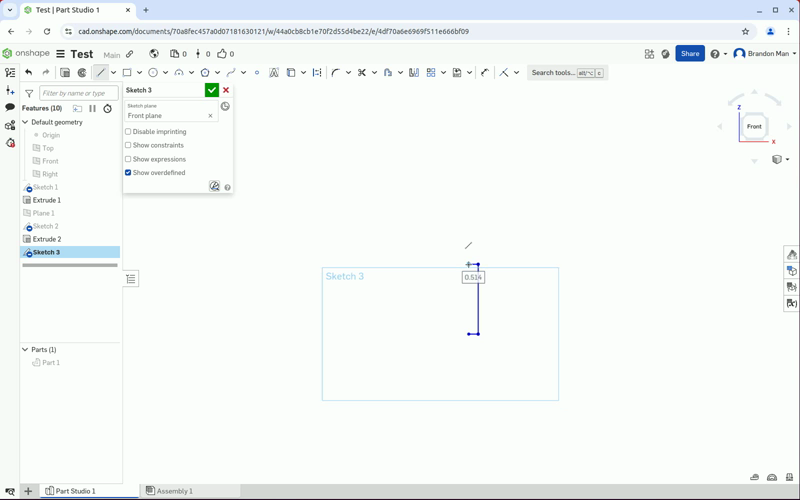
scroll(-6)
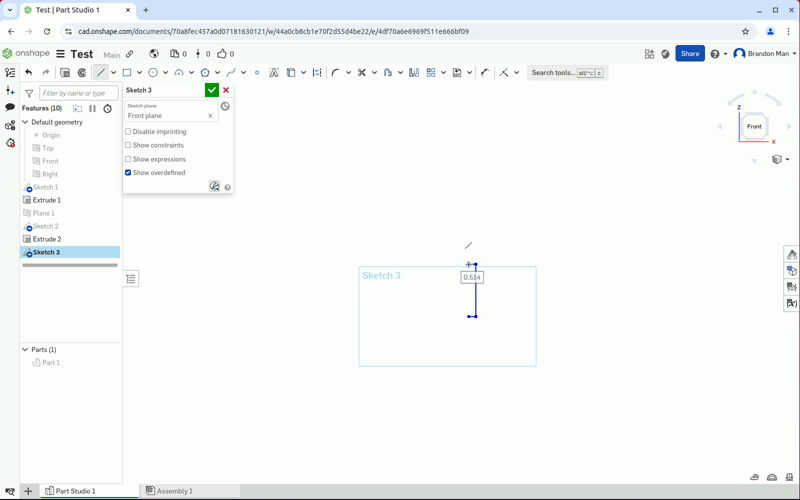
scroll(-6)
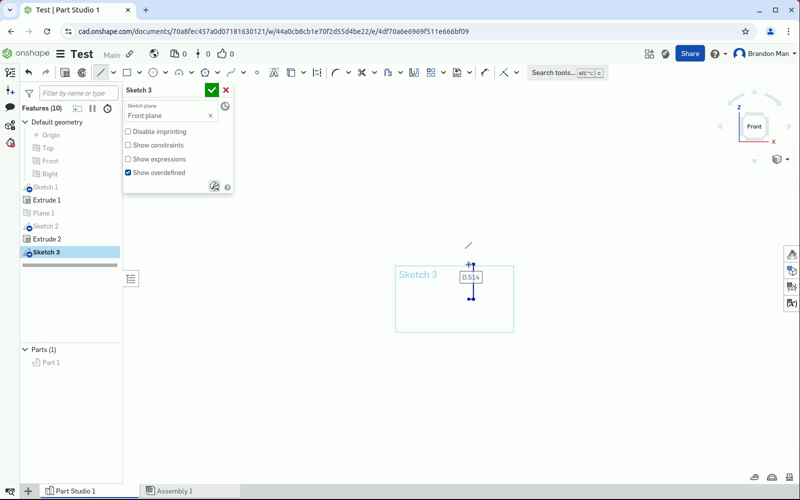
scroll(-6)
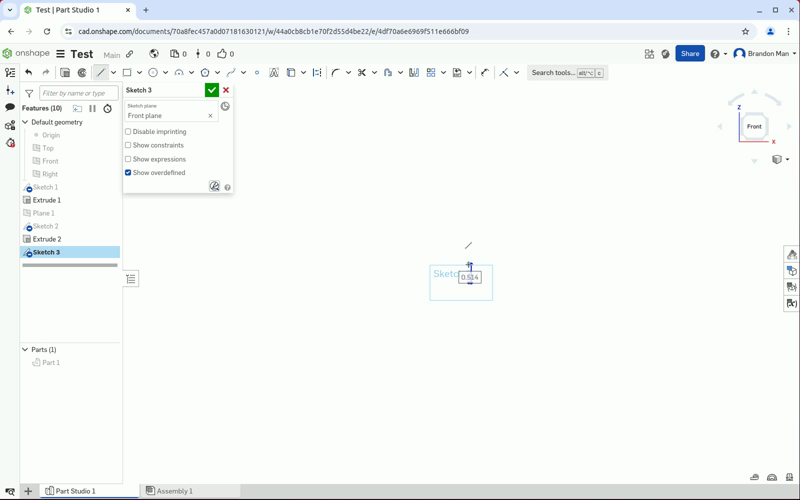
key_up(shift)
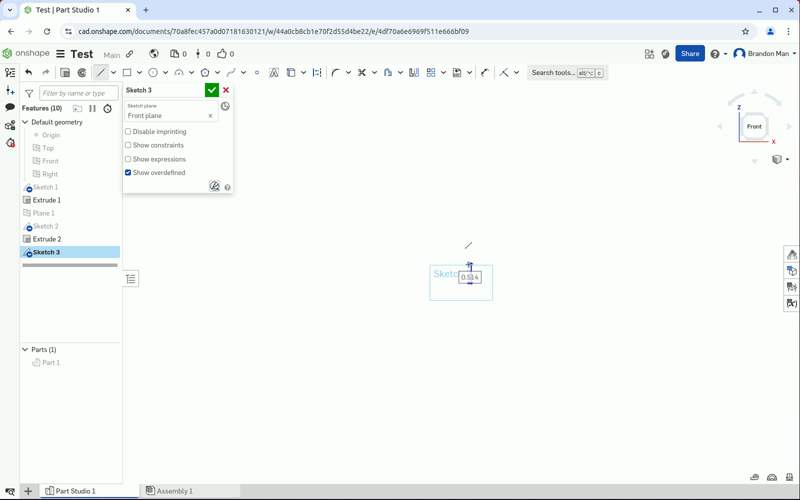
mouse_move(498, 264)
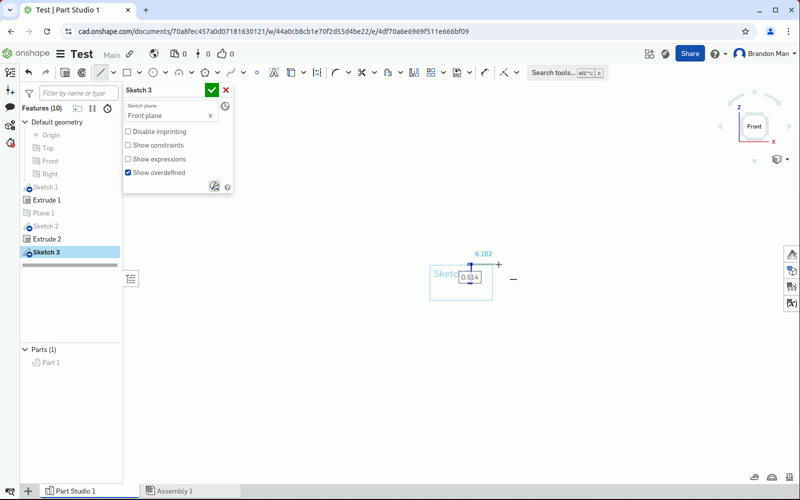
key_down(shift)
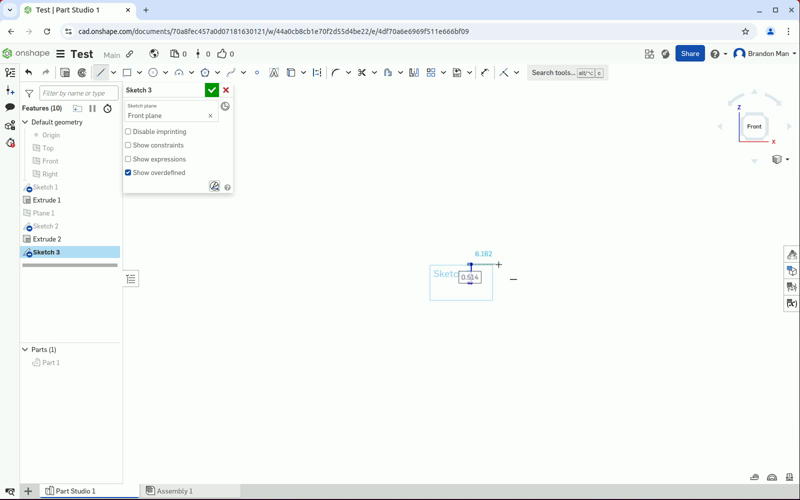
mouse_move(468, 282)
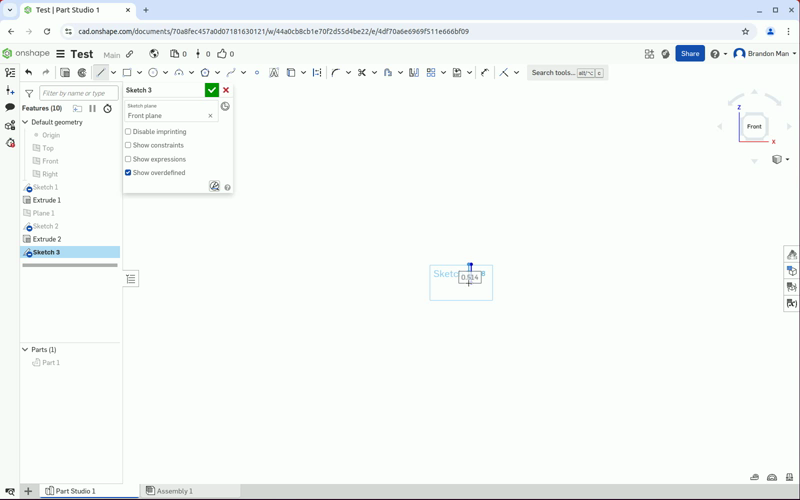
scroll(6)
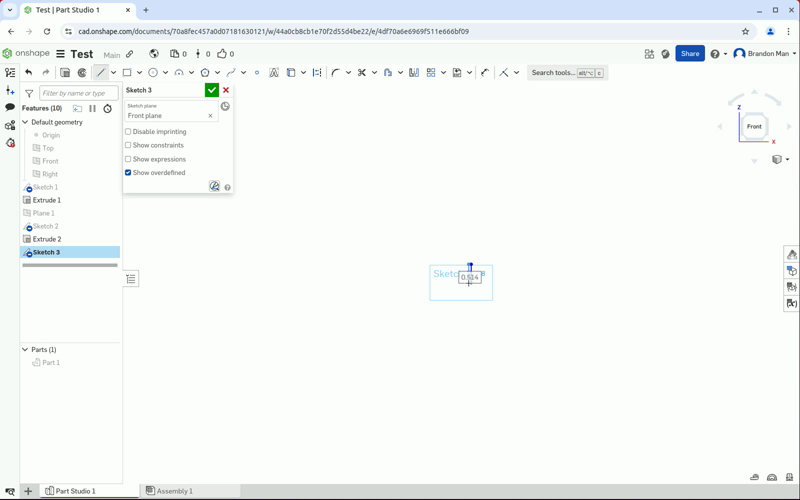
scroll(6)
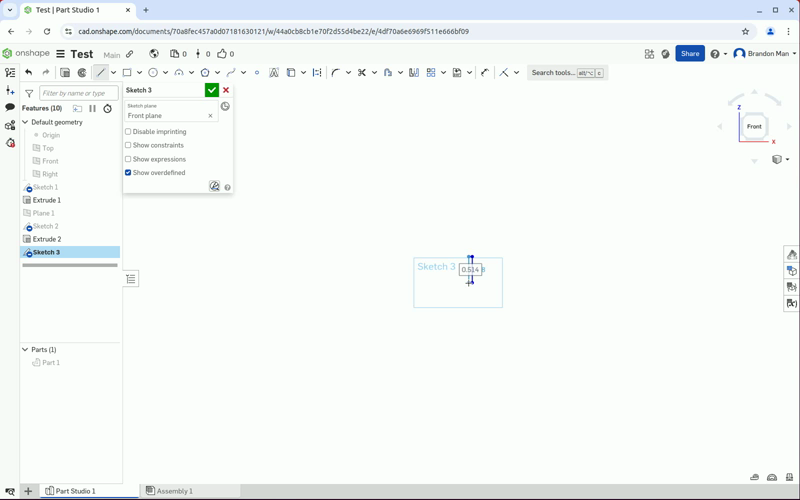
scroll(6)
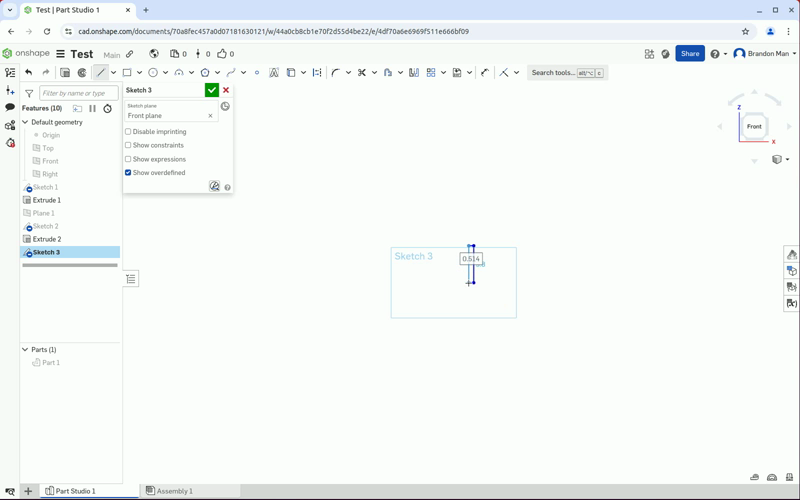
scroll(6)
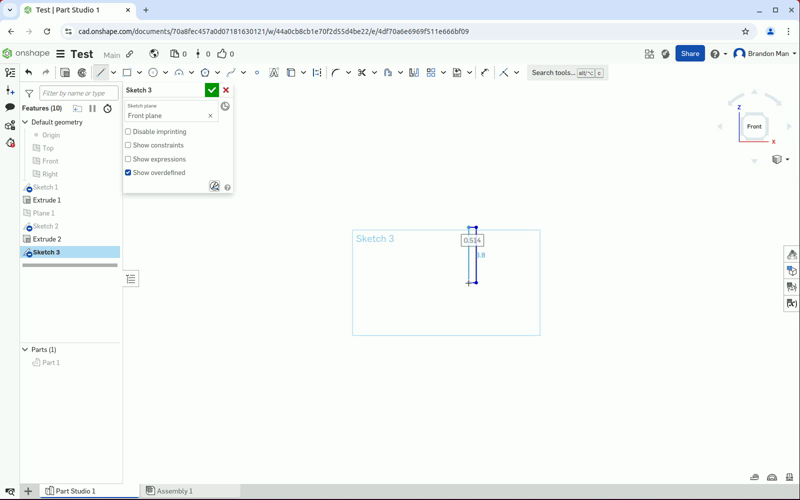
scroll(6)
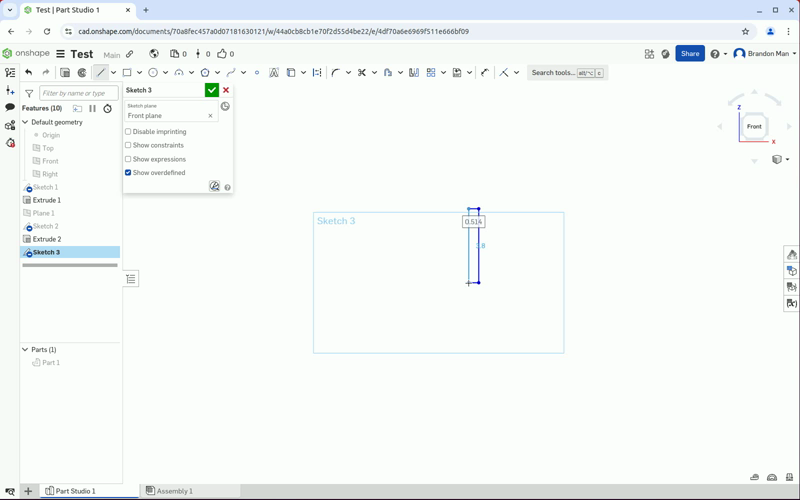
scroll(6)
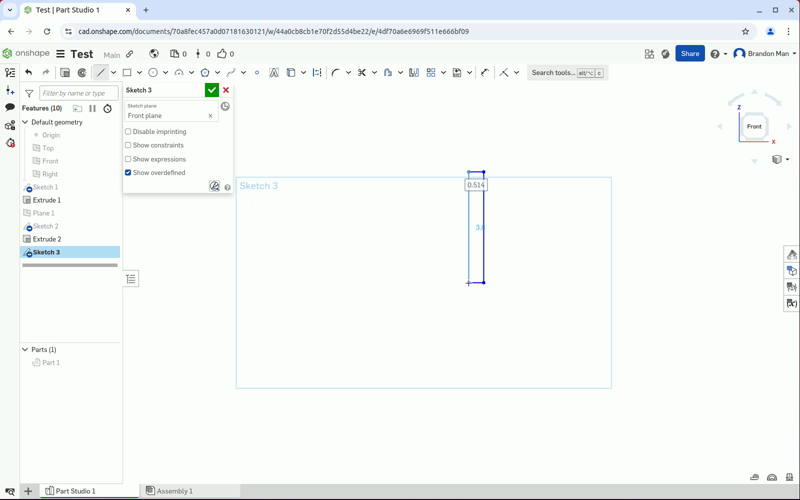
scroll(6)
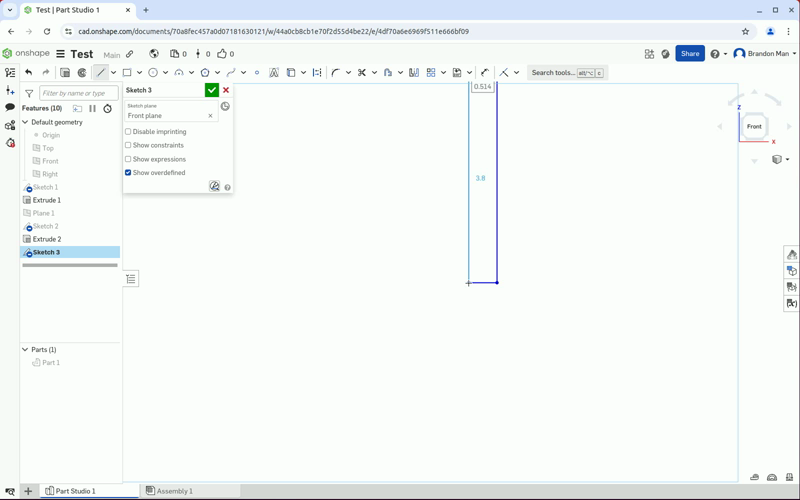
key_up(shift)
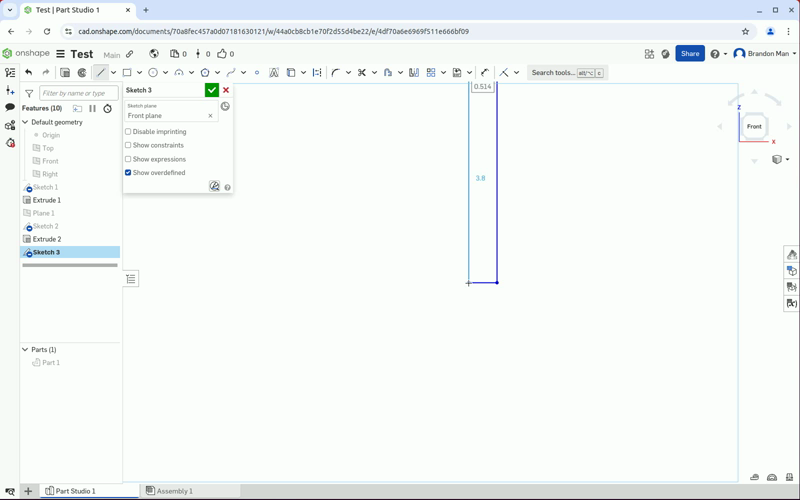
click(468, 282)
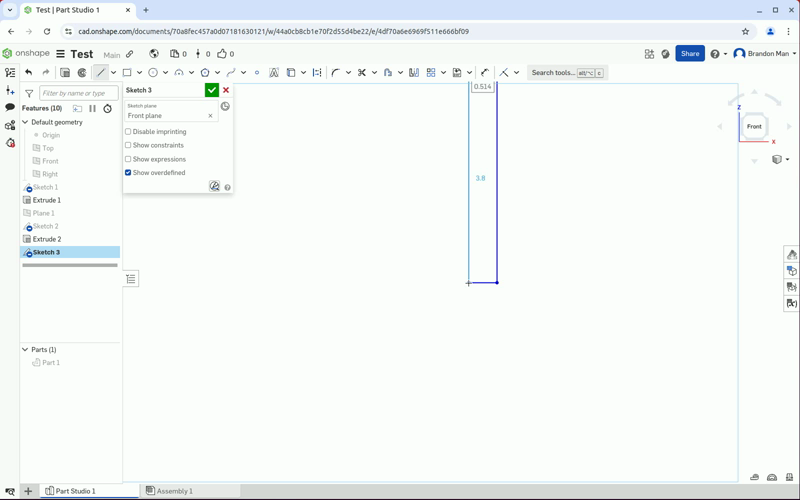
scroll(-6)
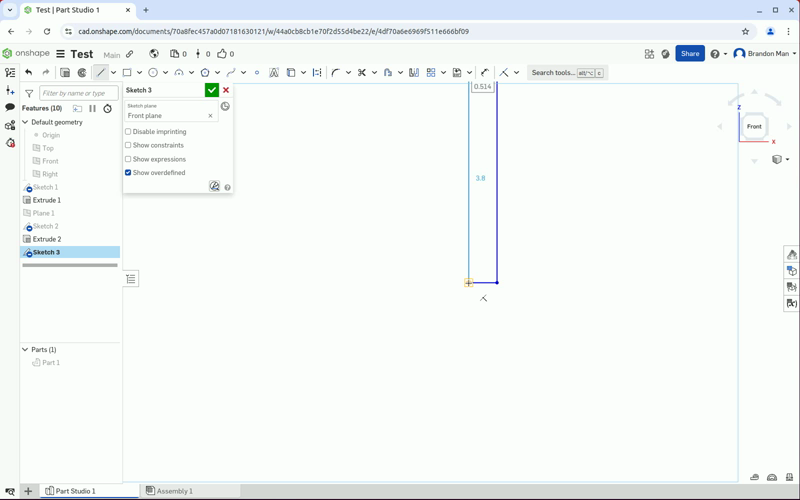
scroll(-6)
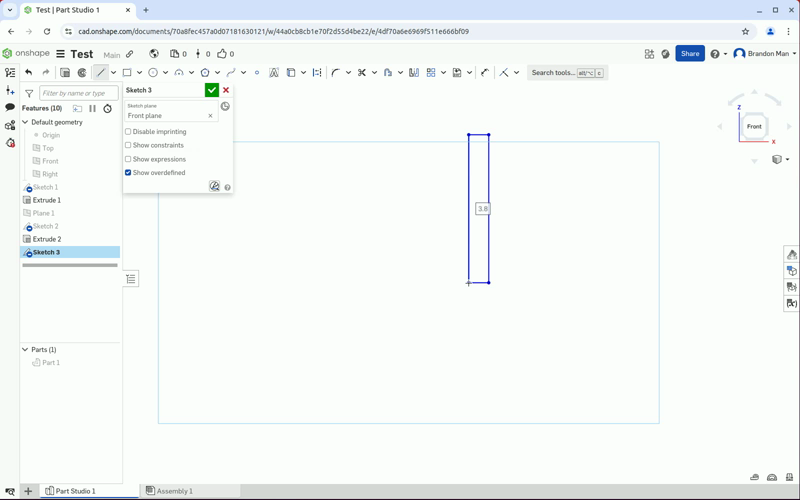
scroll(-6)
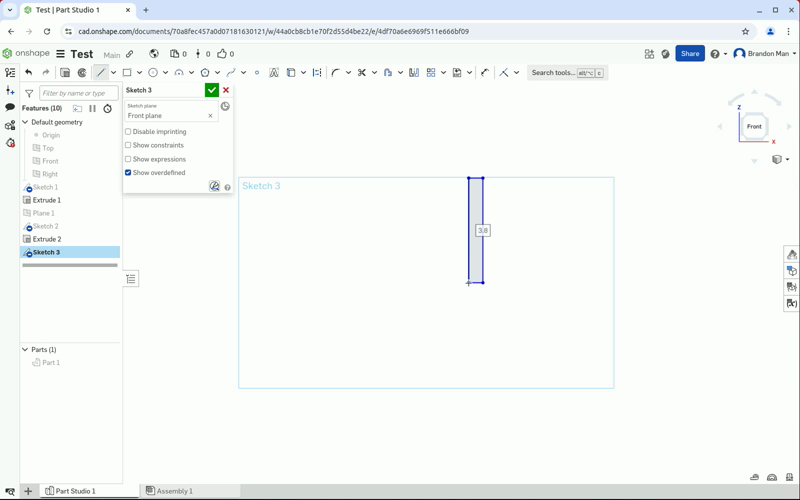
scroll(-6)
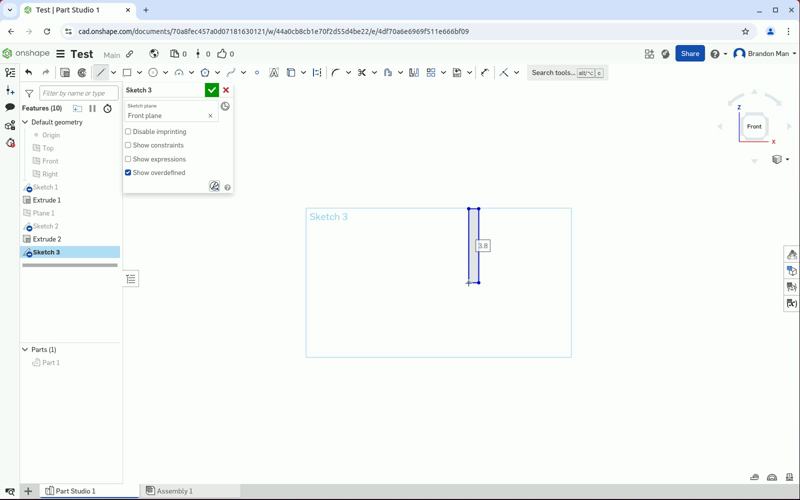
scroll(-6)
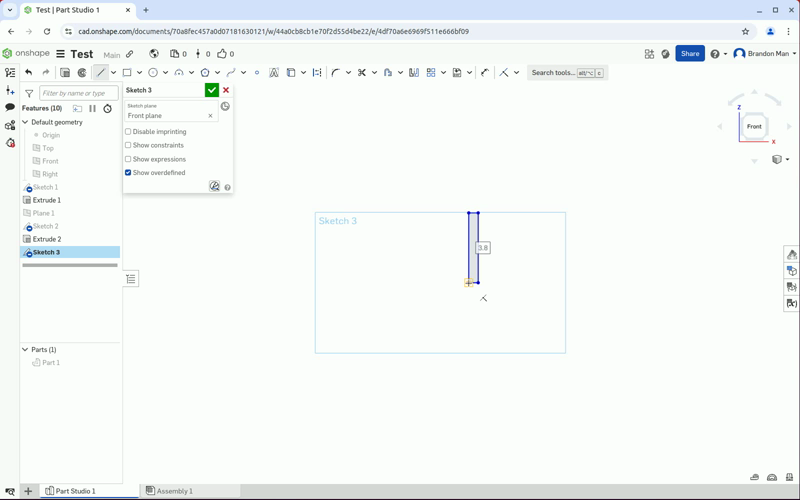
scroll(-6)
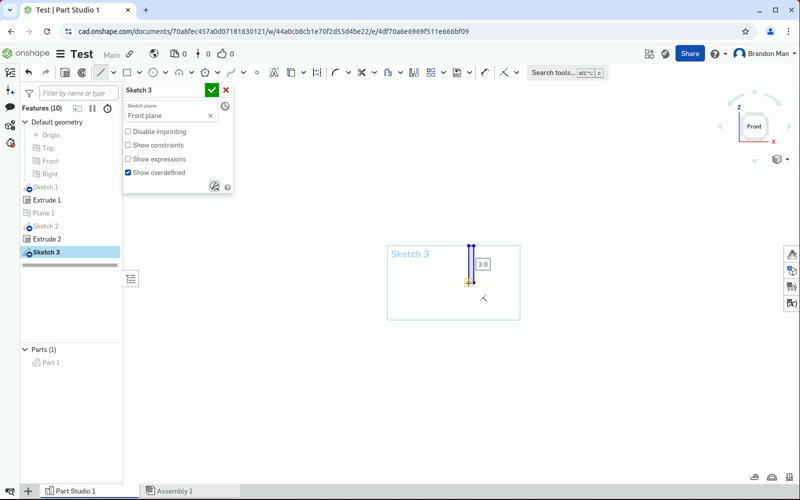
scroll(-6)
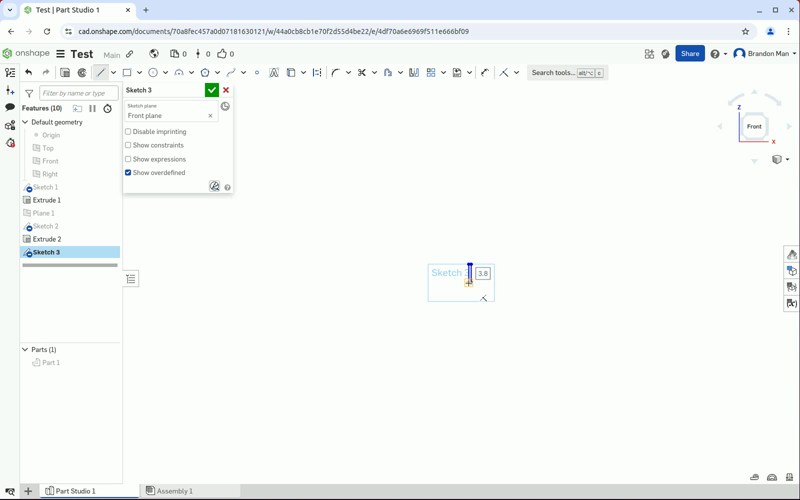
key(esc)
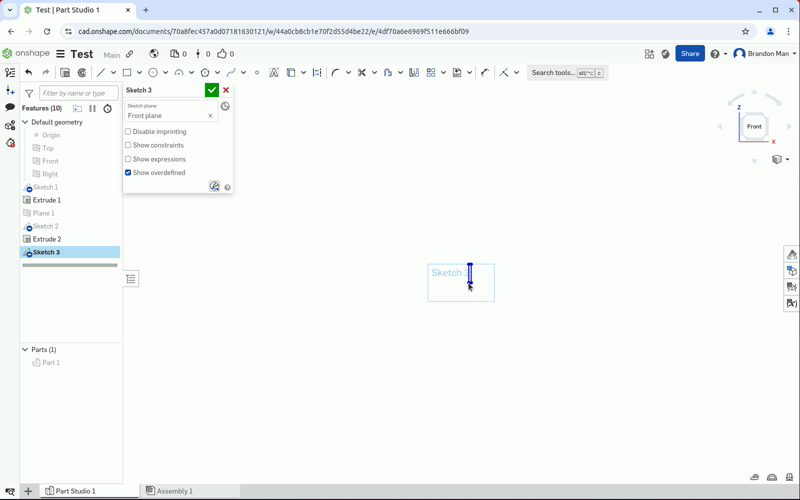
mouse_move(469, 280)
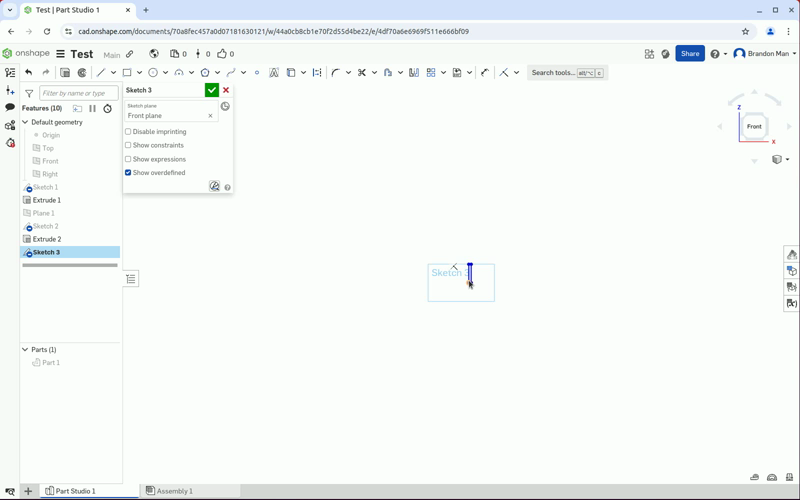
scroll(6)
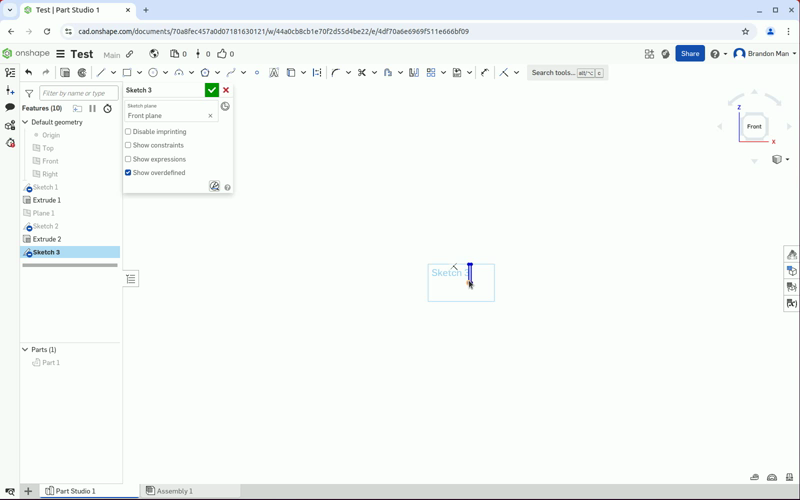
scroll(6)
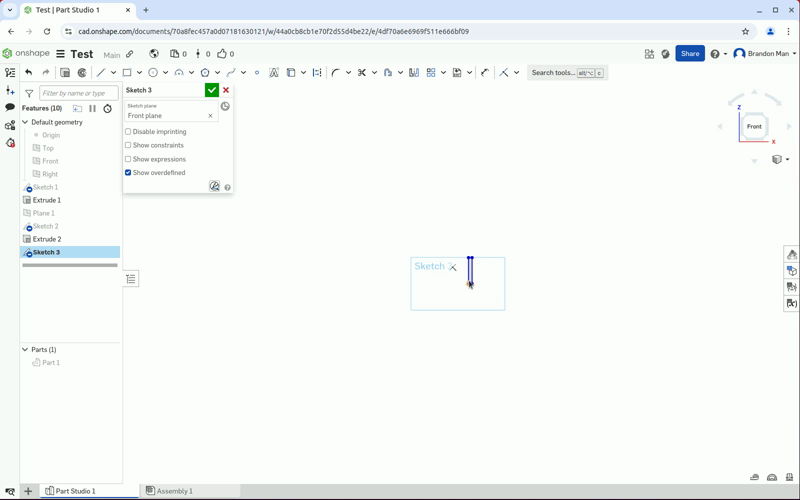
scroll(6)
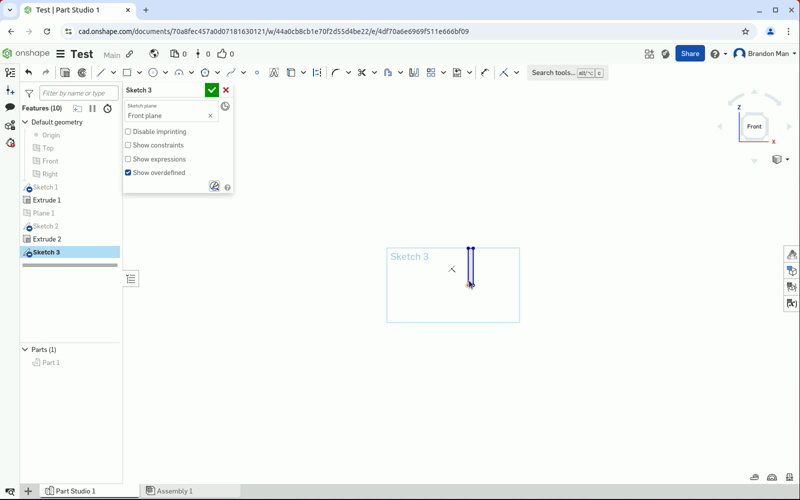
scroll(6)
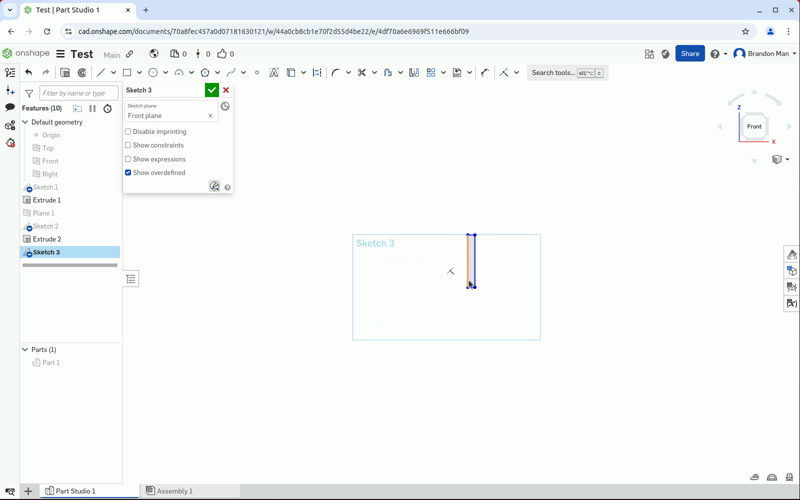
scroll(6)
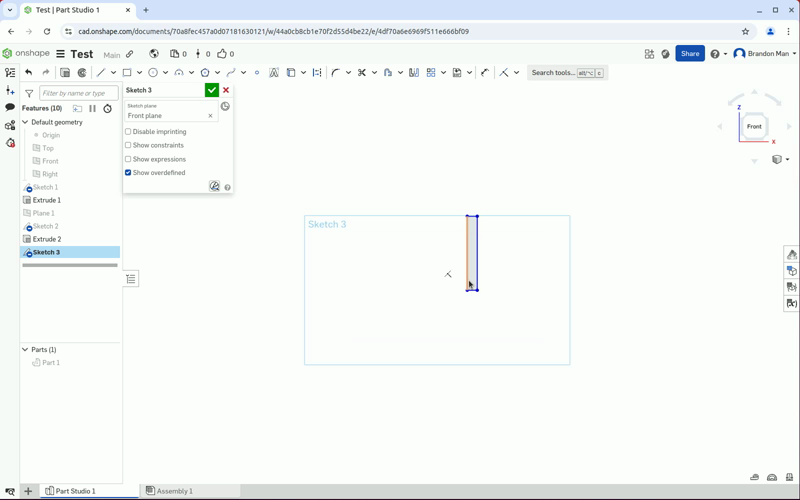
scroll(6)
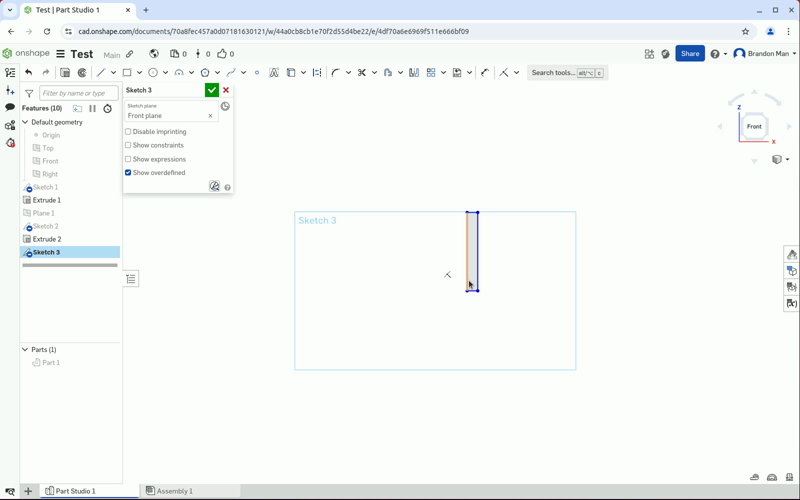
scroll(6)
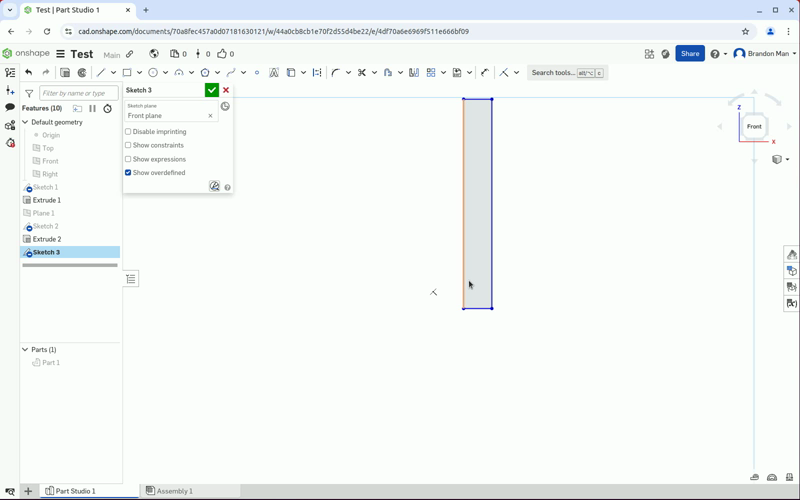
click(469, 280)
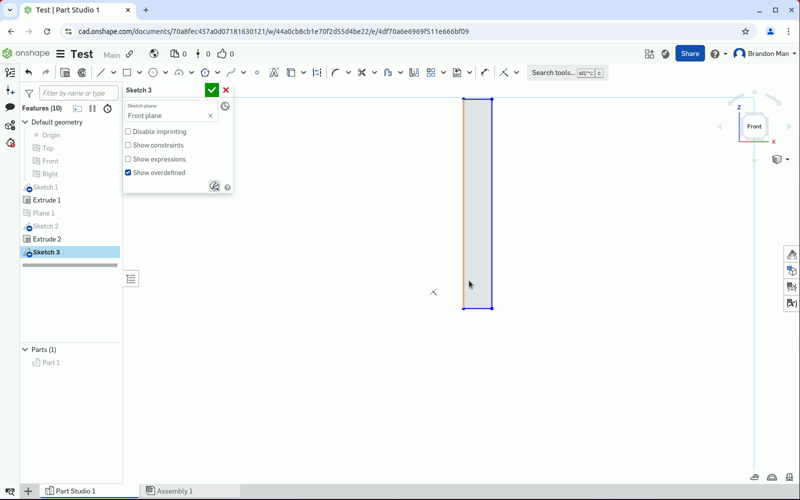
scroll(-6)
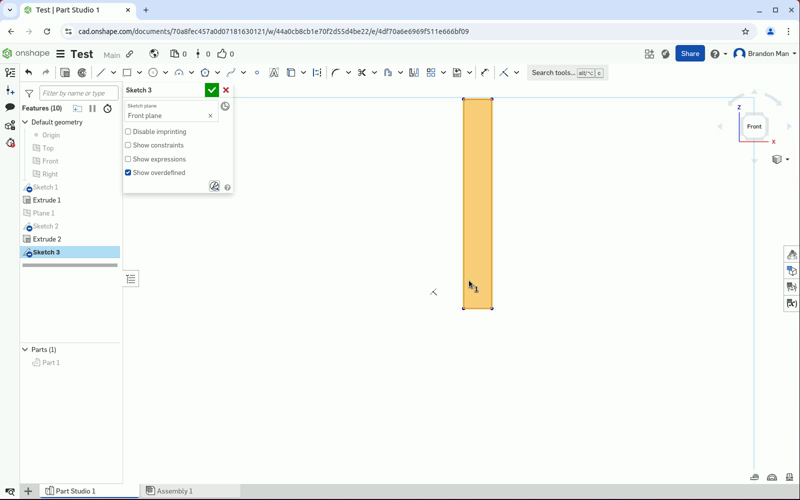
scroll(-6)
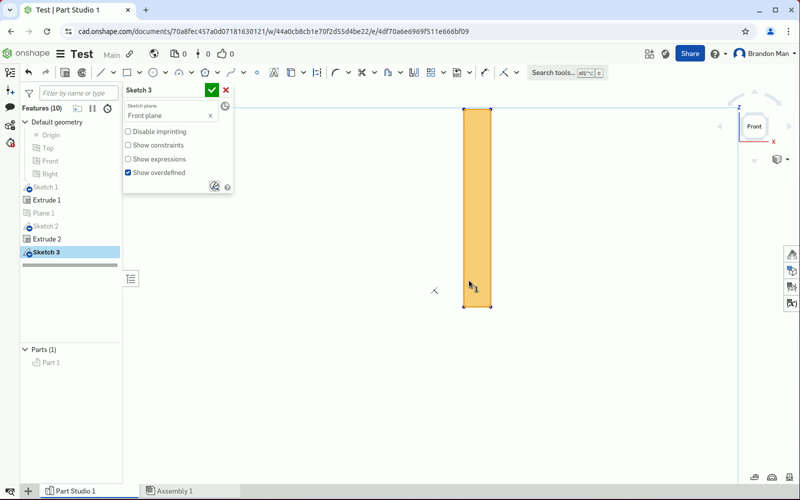
scroll(-6)
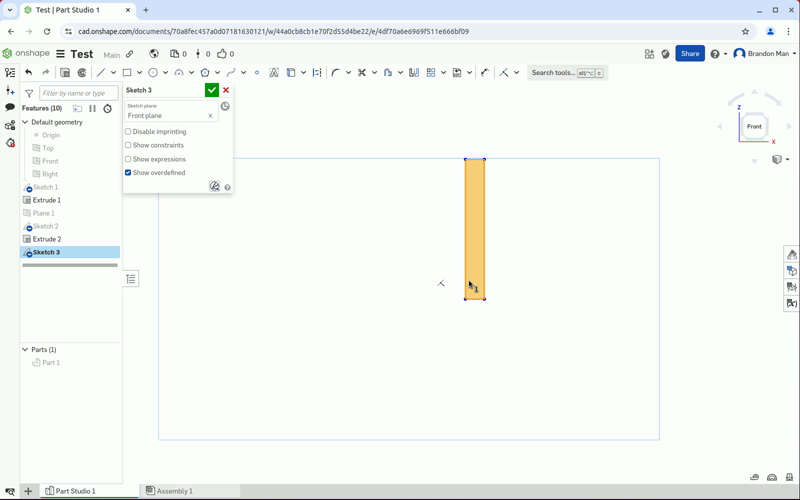
scroll(-6)
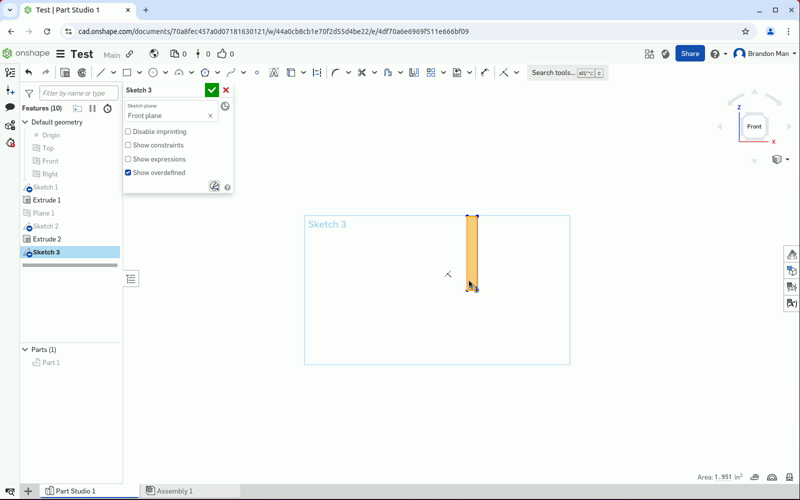
scroll(-6)
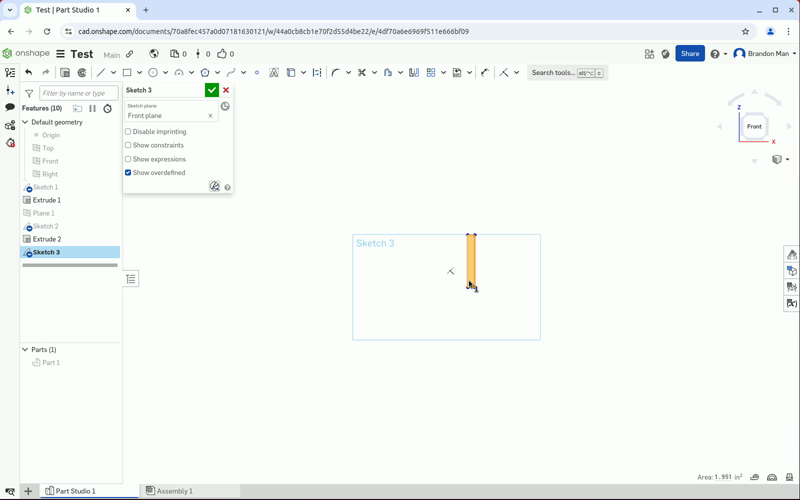
scroll(-6)
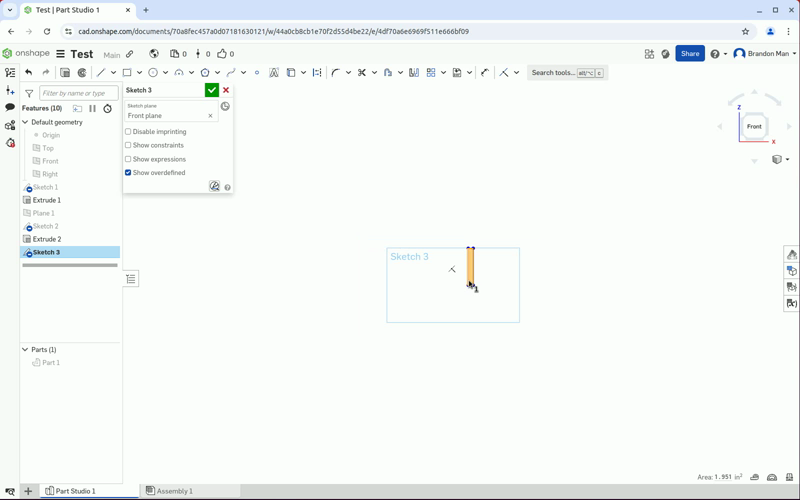
scroll(-6)
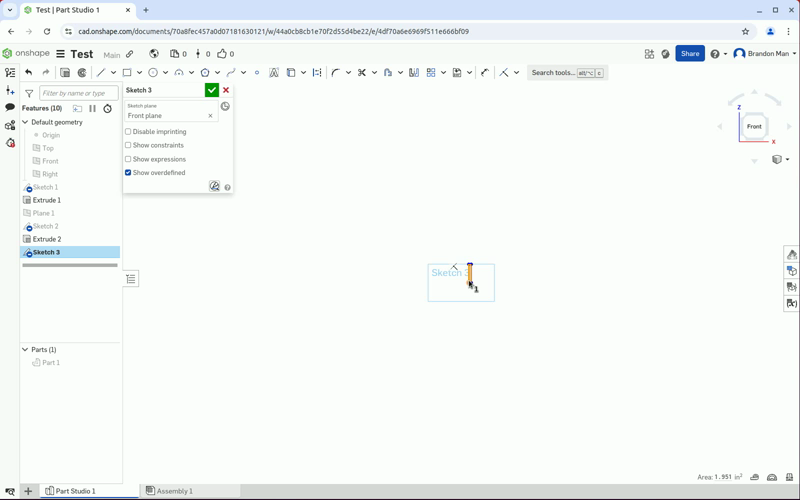
mouse_move(73, 352)
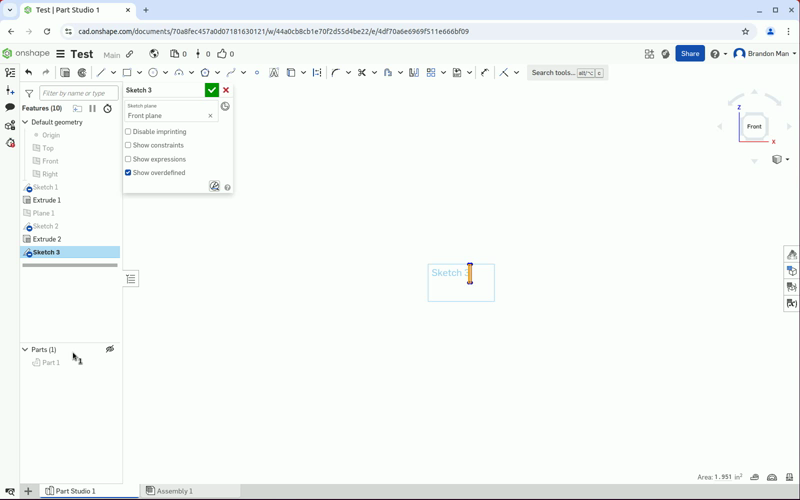
key(shift+y)
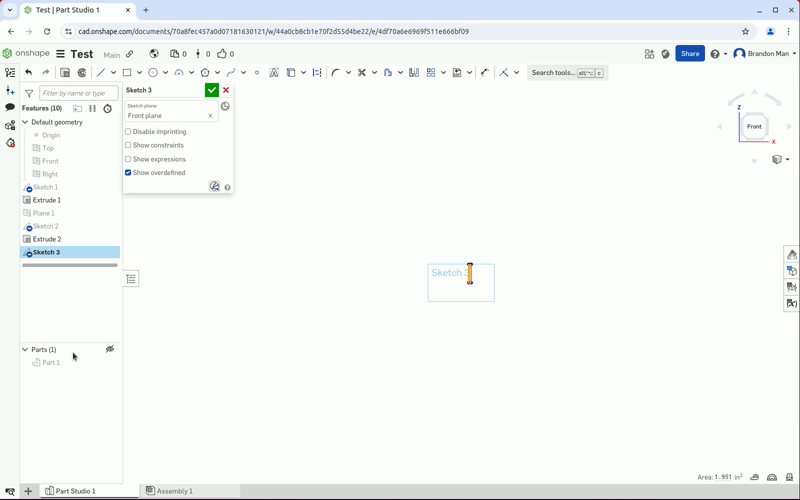
key(shift+e)
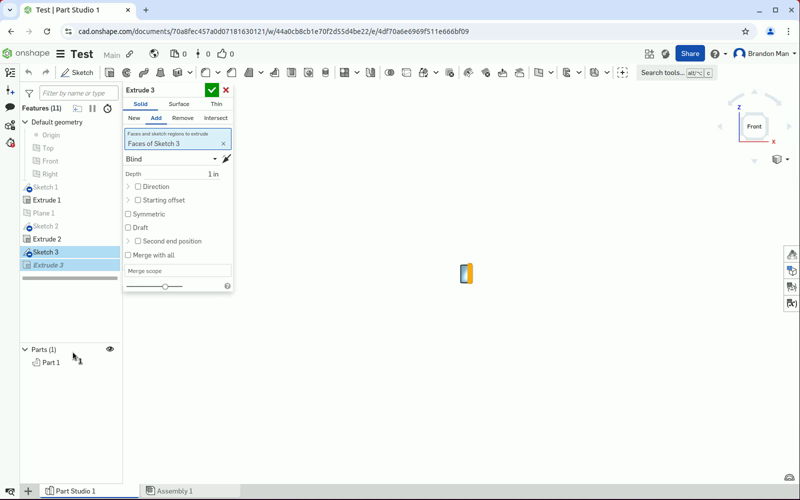
mouse_move(143, 106)
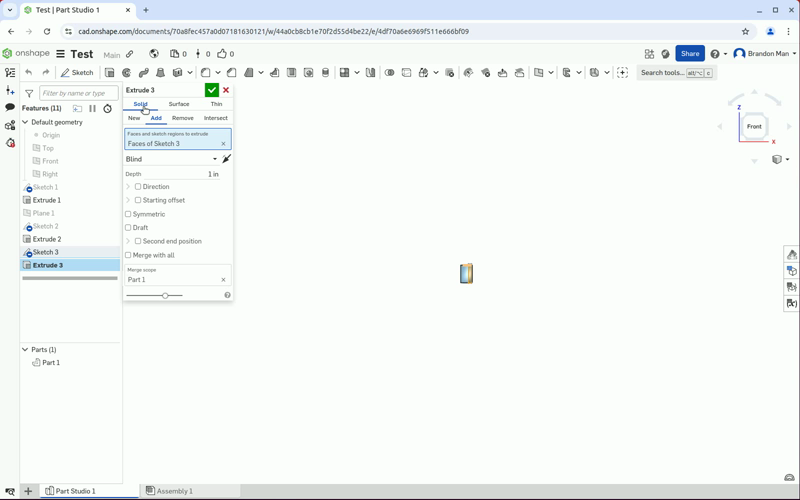
click(143, 106)
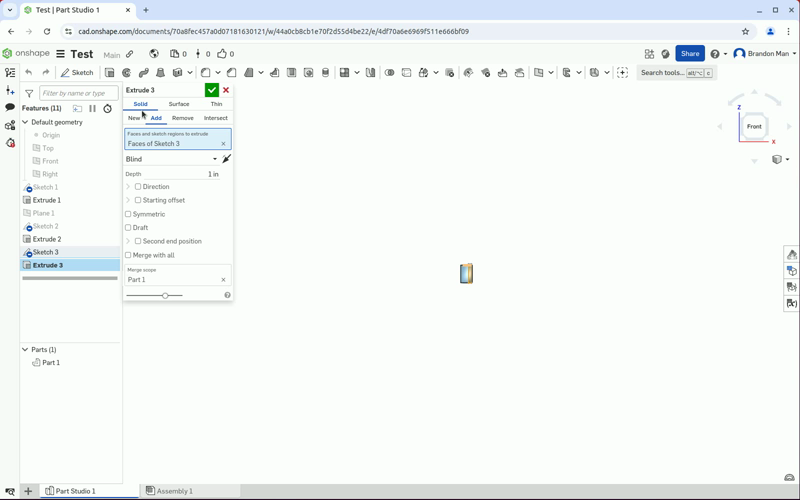
mouse_move(137, 120)
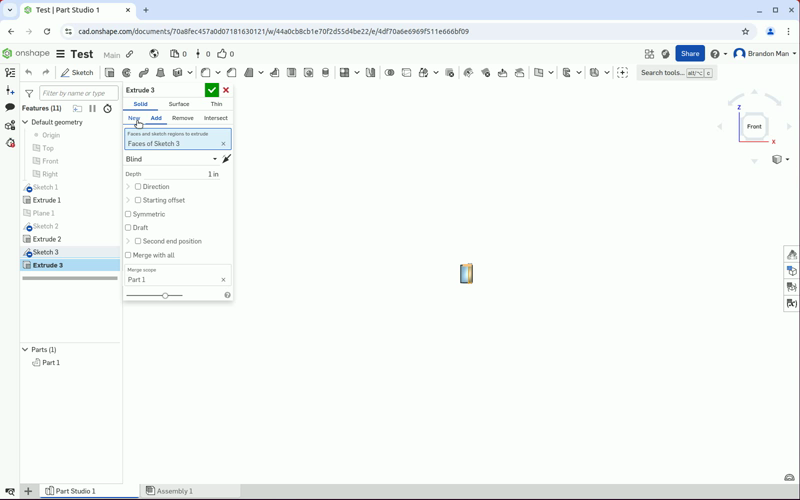
click(137, 120)
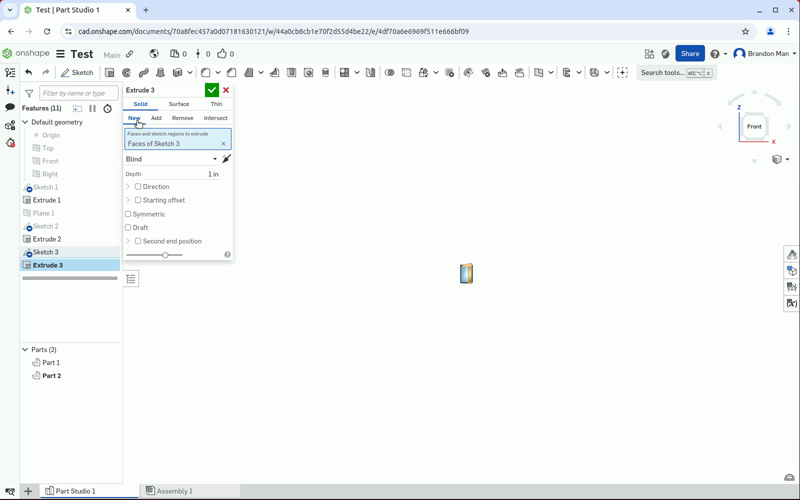
key(tab, 4)
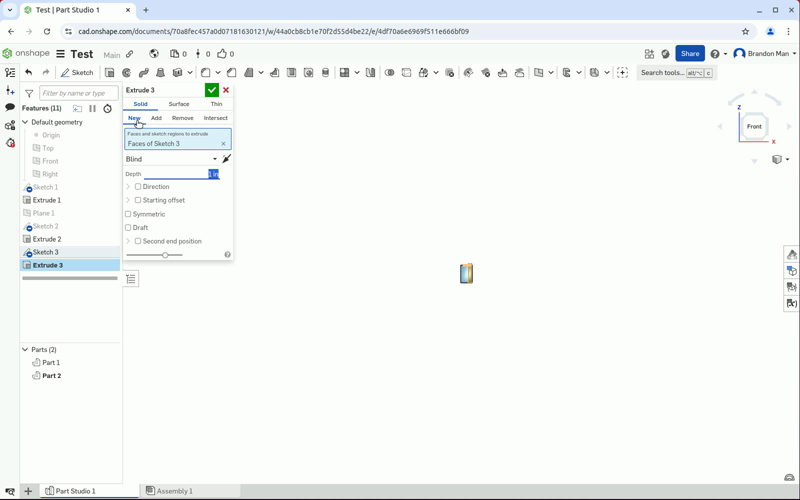
text(20.942)
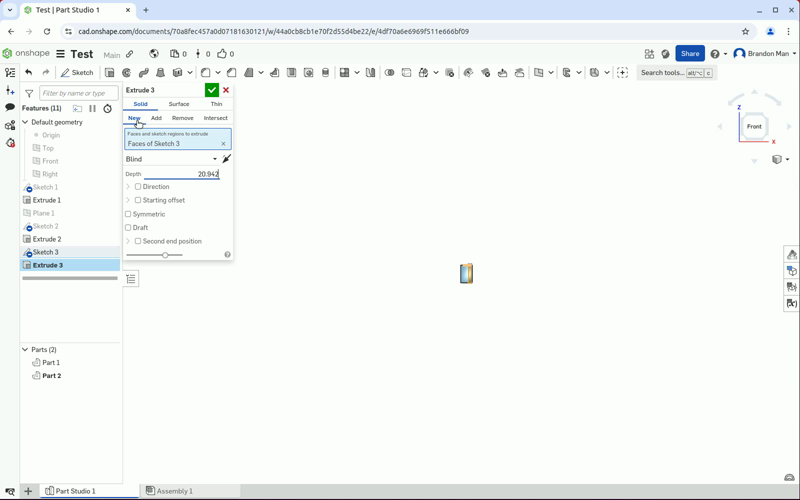
key(enter)
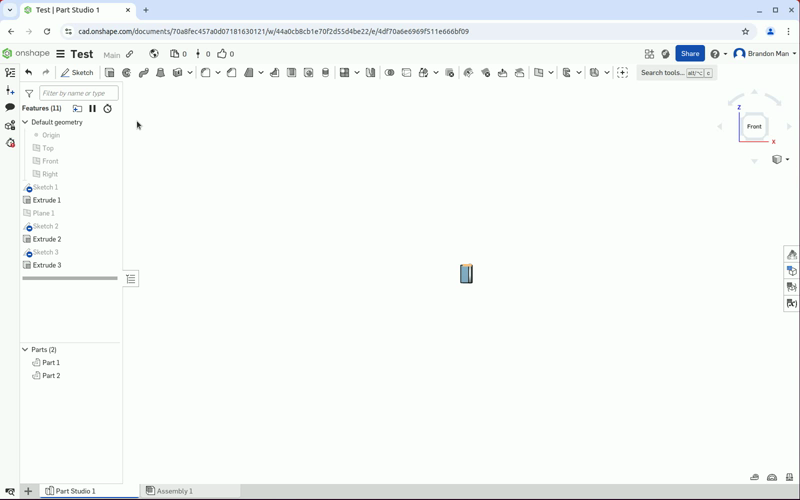
key(shift+h)
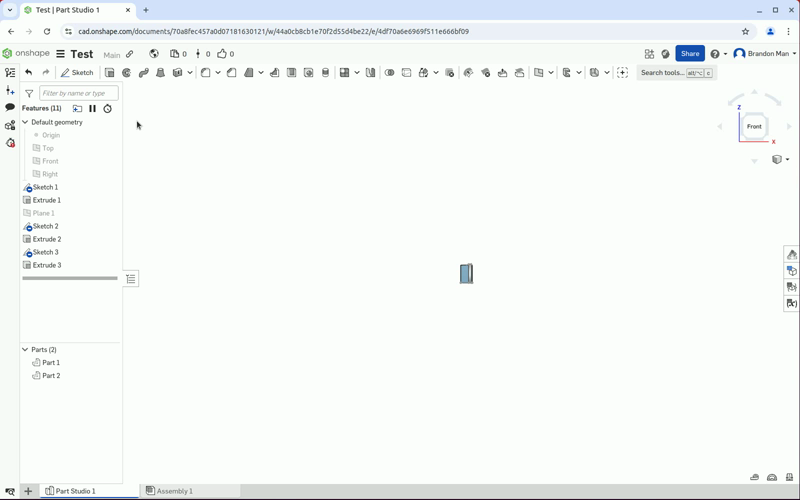
key(shift+h)
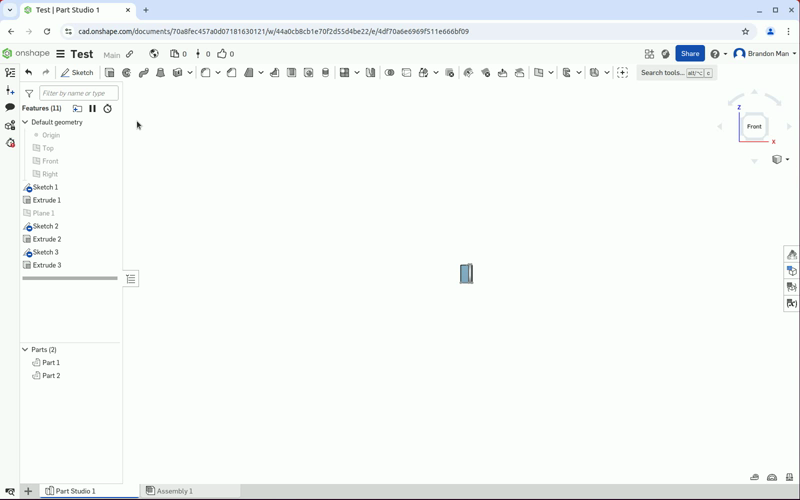
key(shift+7)
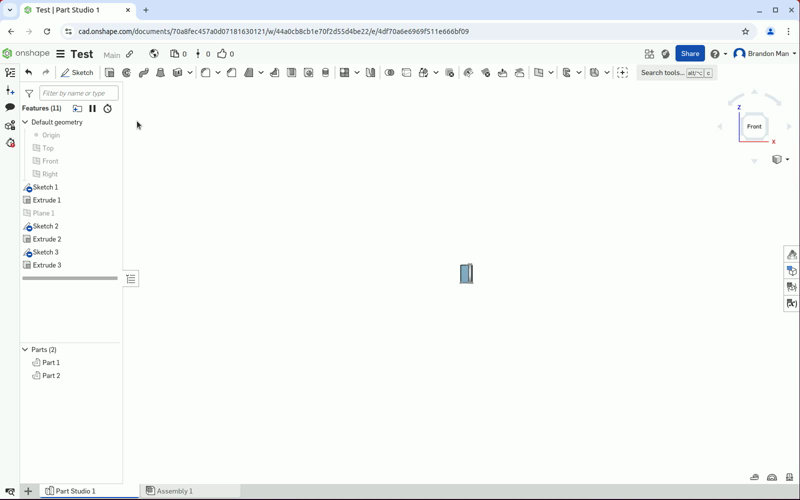
key(left, 2)
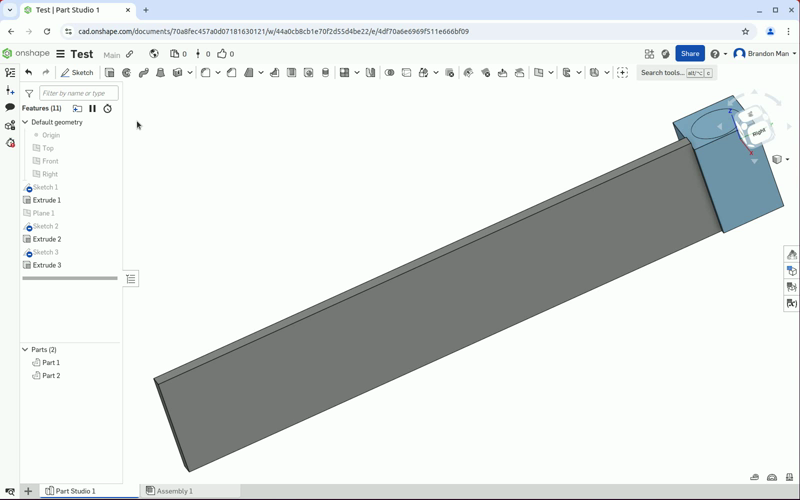
key(down, 2)
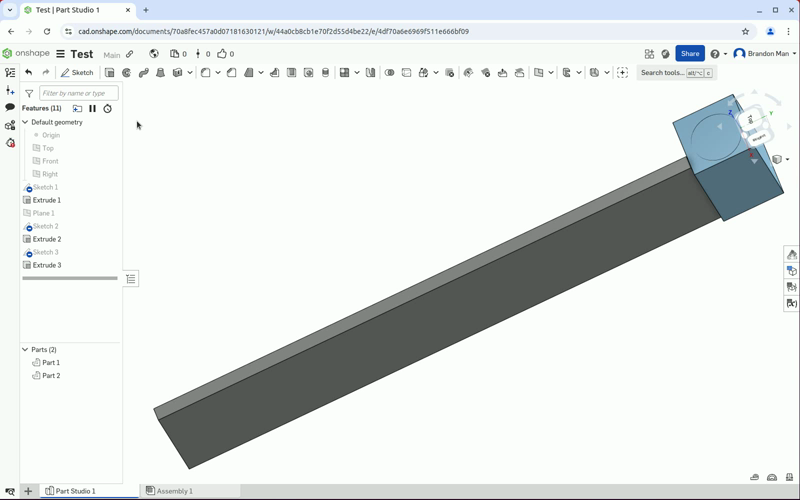
key(up, 2)
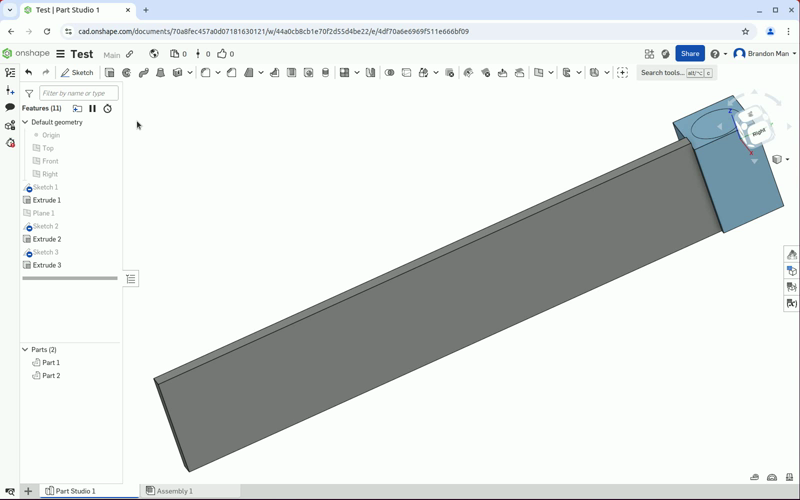
key(right, 2)
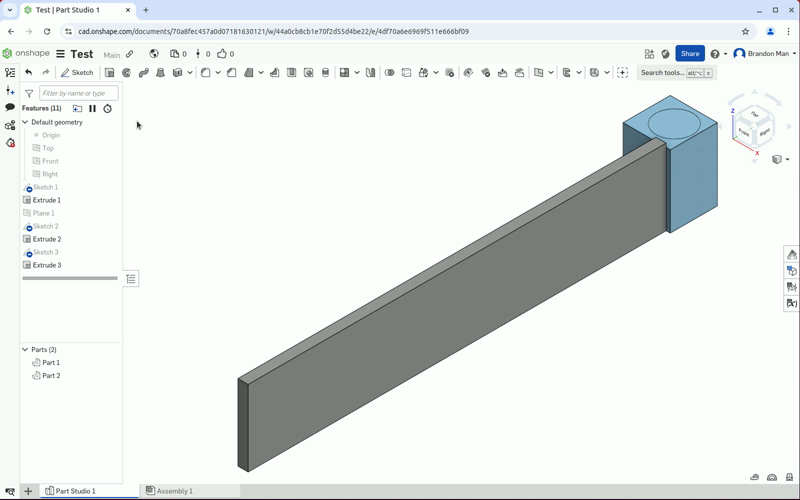
mouse_move(73, 189)
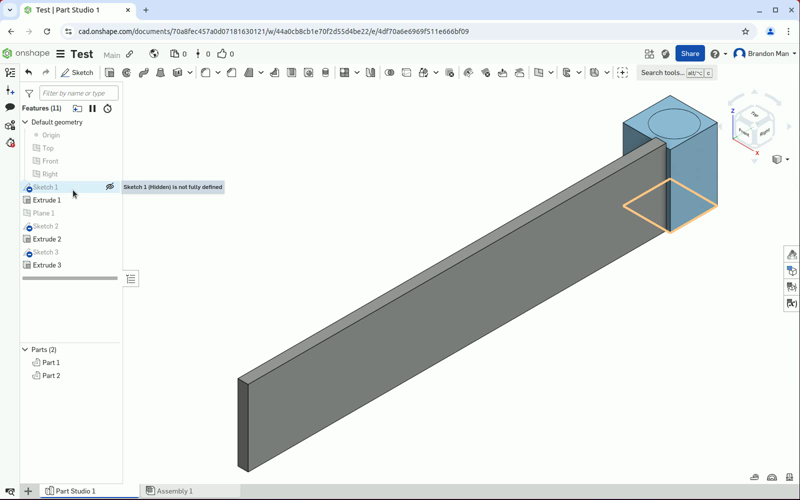
click(73, 189)